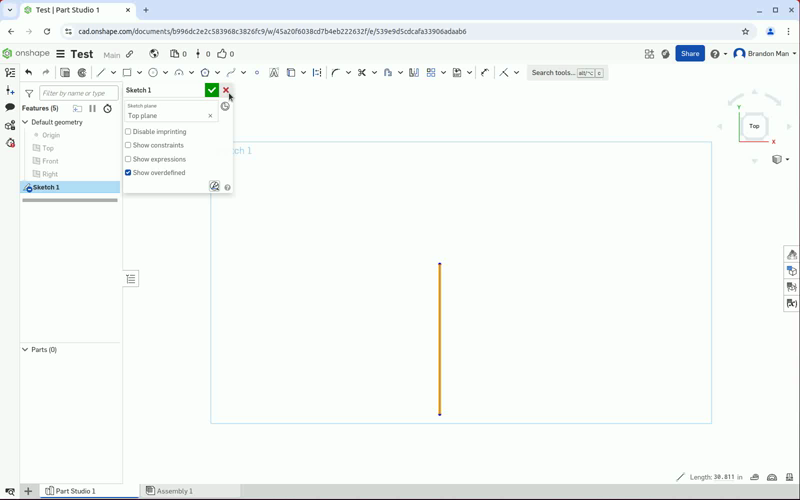
key(shift+h)
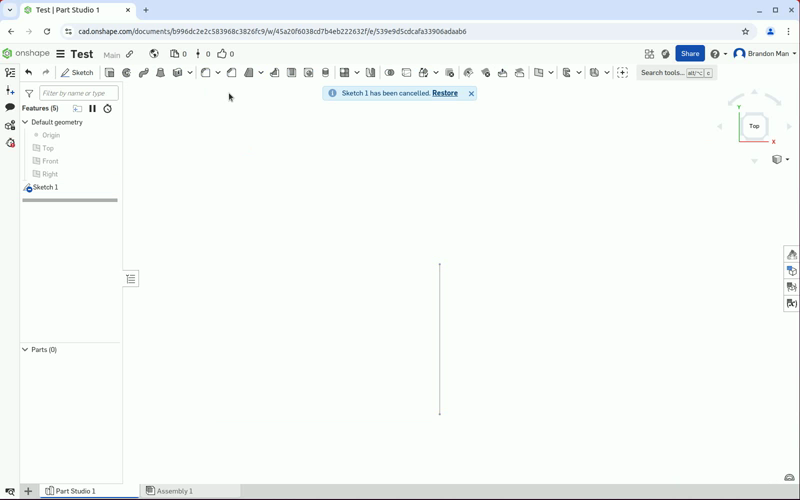
key(shift+s)
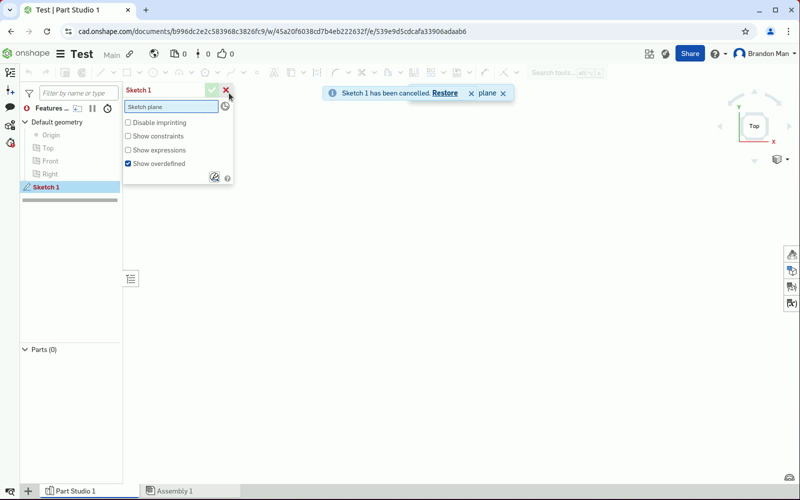
mouse_move(73, 150)
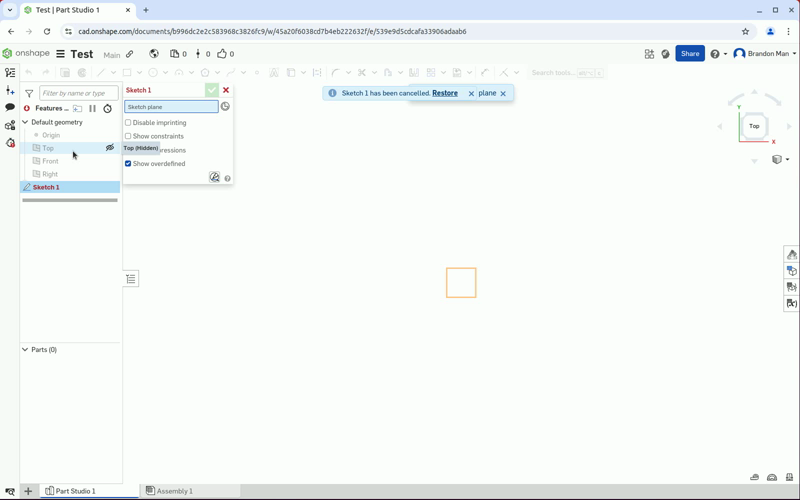
click(73, 150)
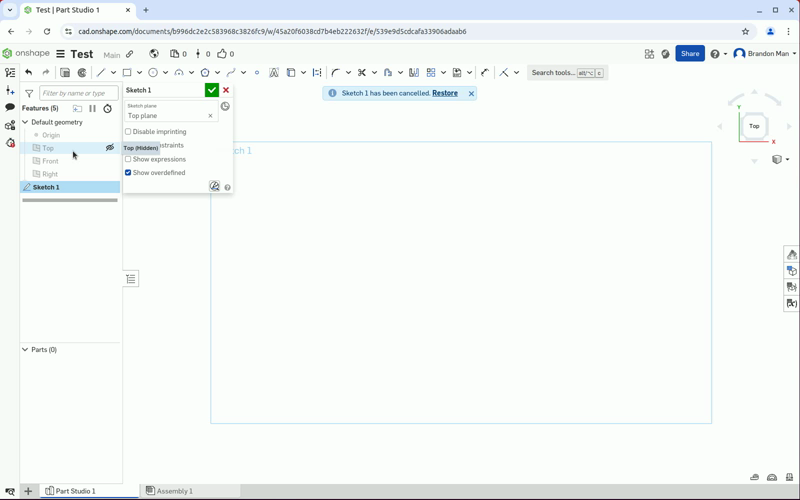
mouse_move(73, 352)
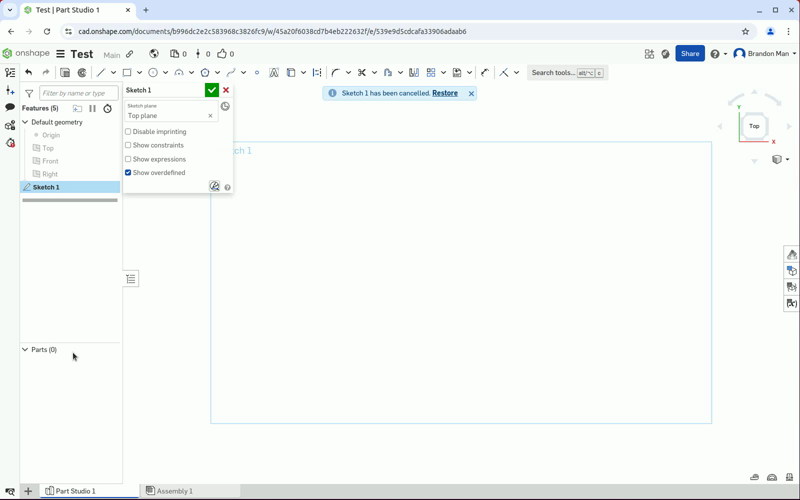
key(y)
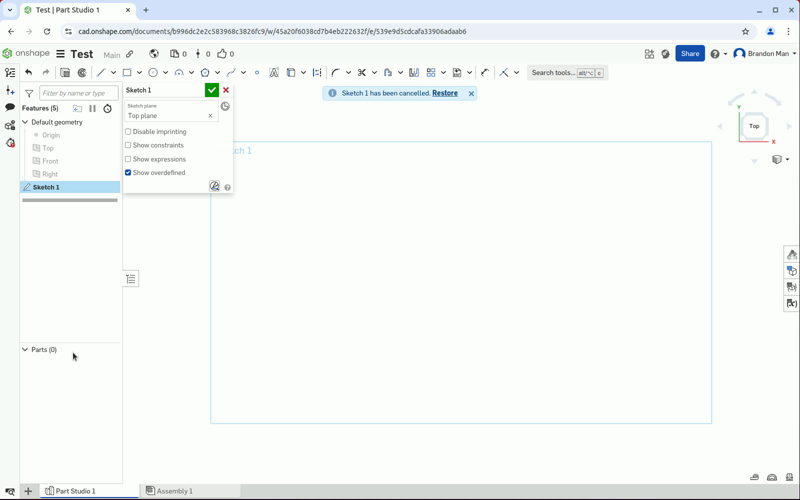
key(l)
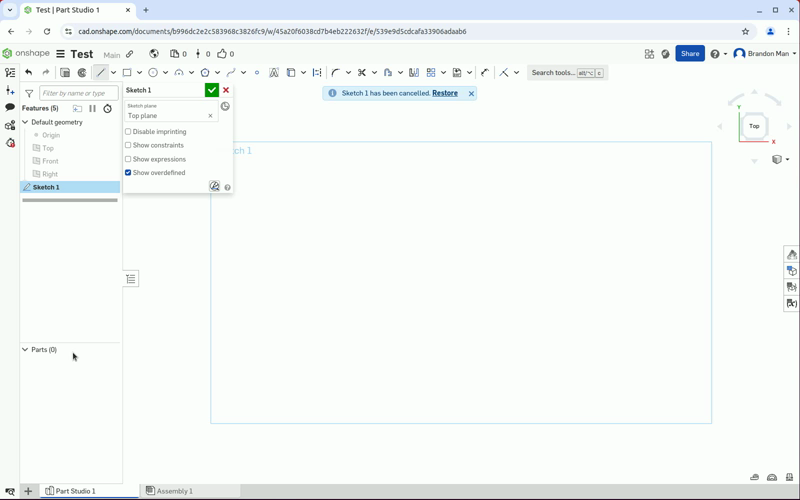
key_down(shift)
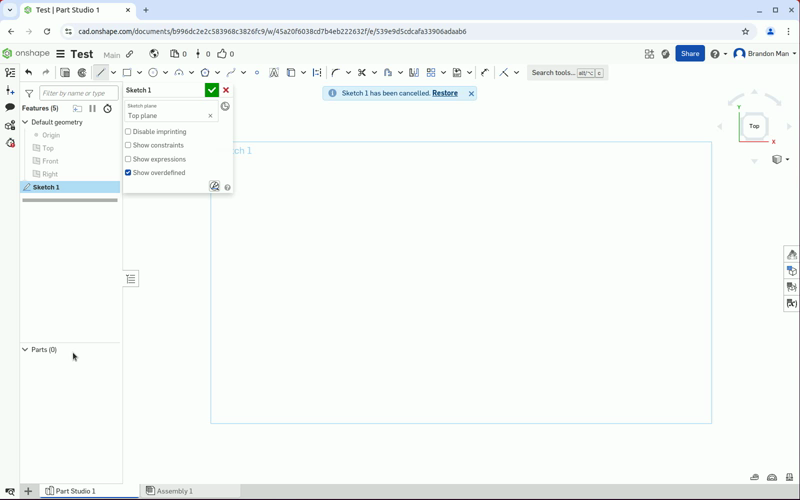
mouse_move(348, 254)
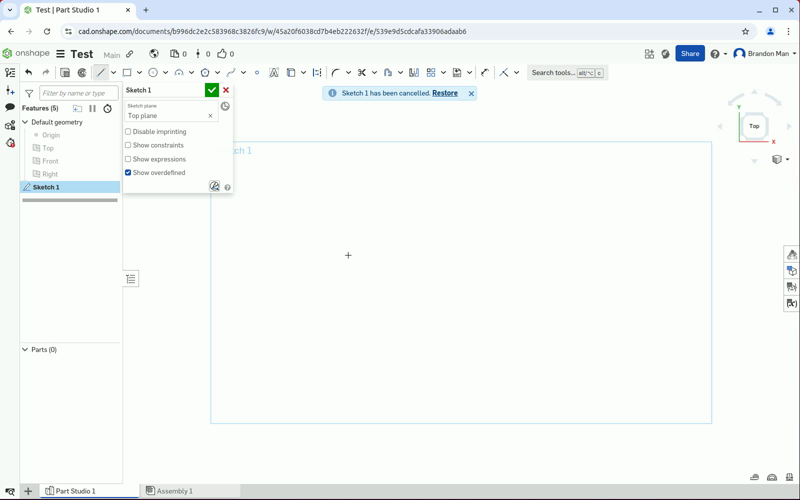
click(348, 254)
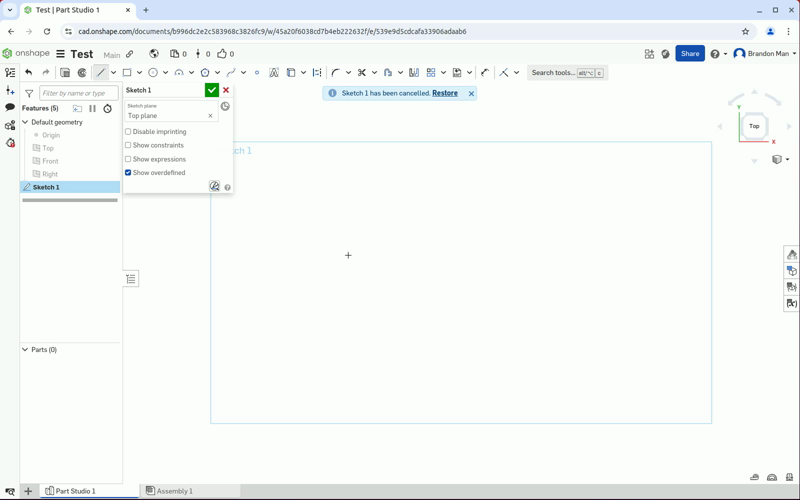
key_up(shift)
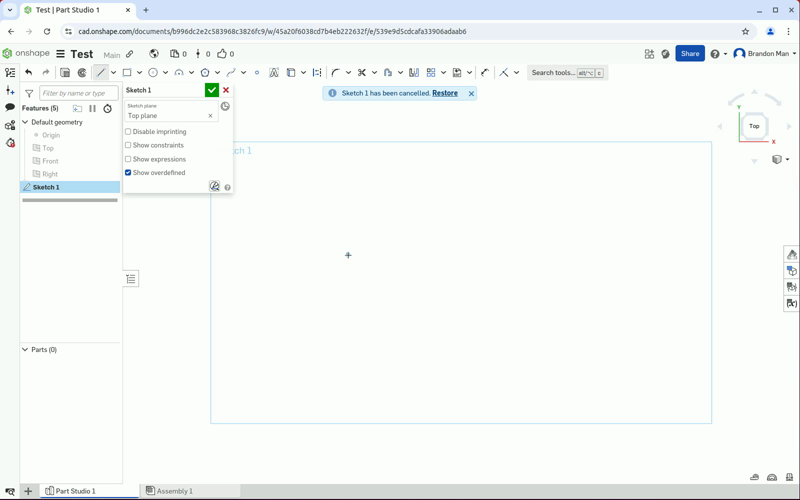
key_down(shift)
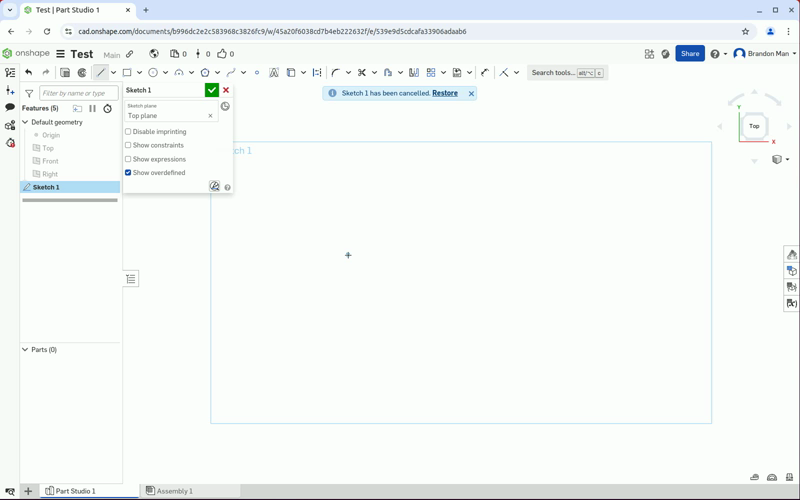
mouse_move(572, 254)
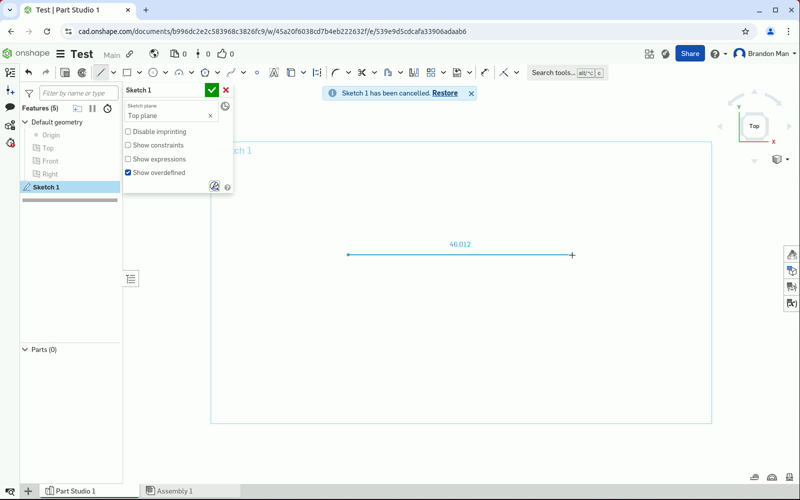
click(572, 254)
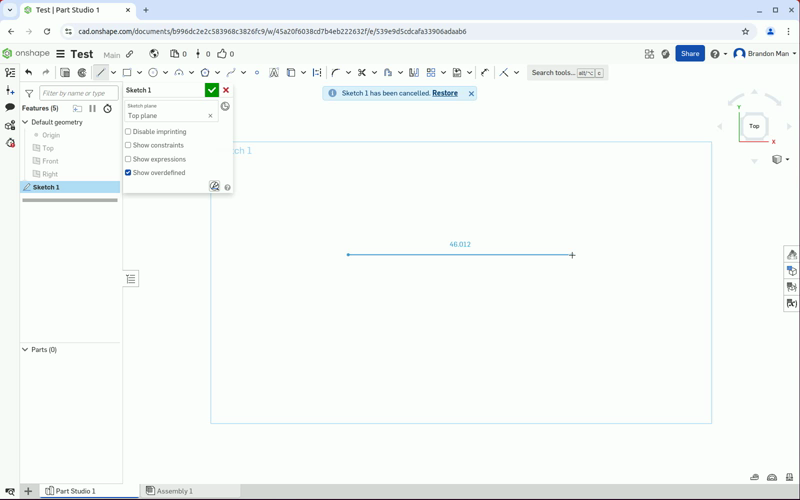
key_up(shift)
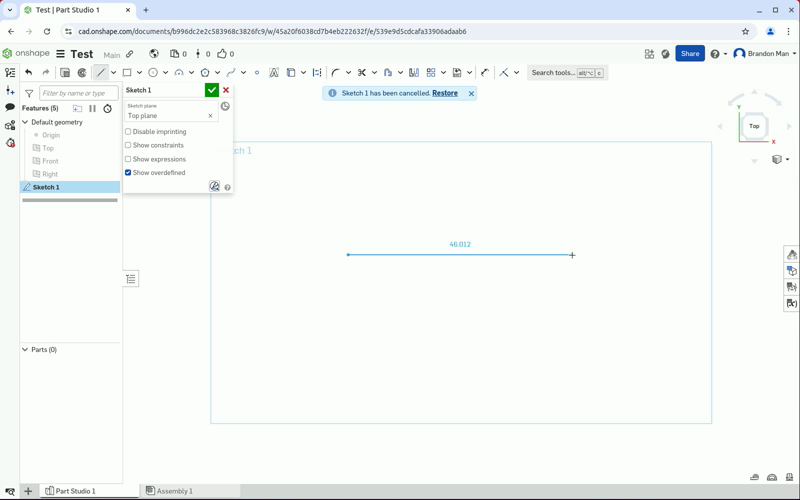
key_down(shift)
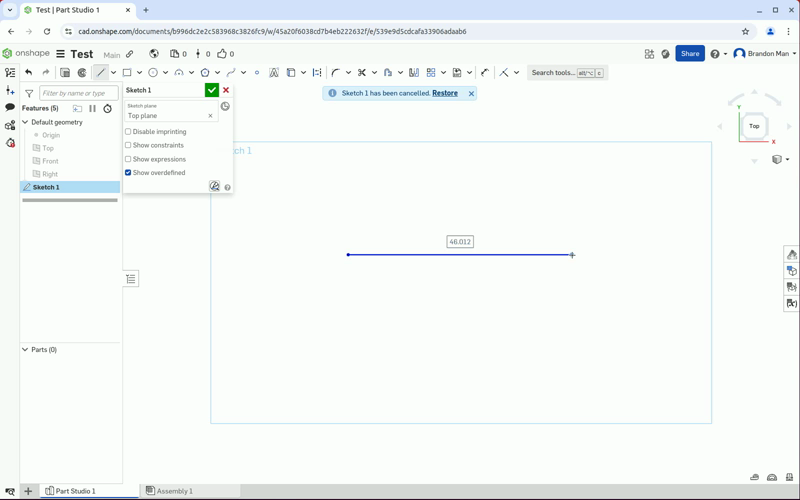
mouse_move(589, 254)
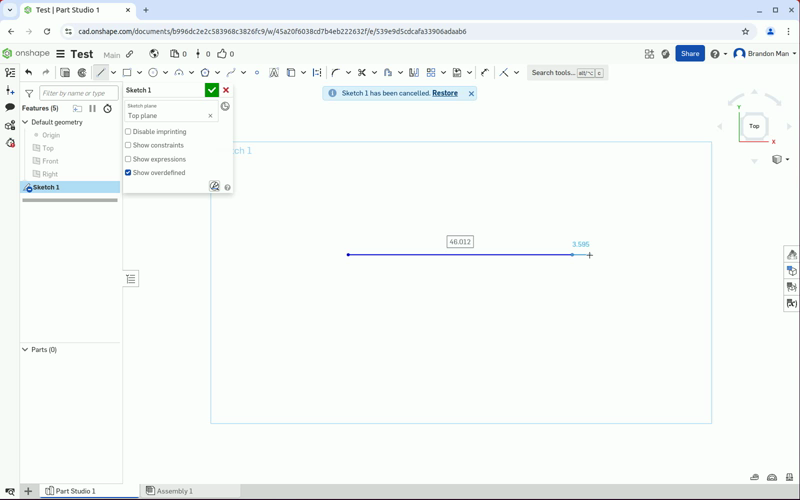
mouse_move(572, 226)
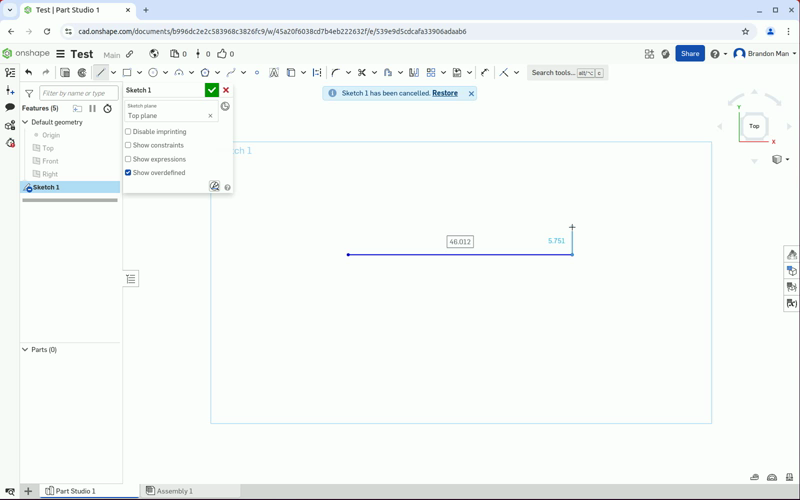
click(572, 226)
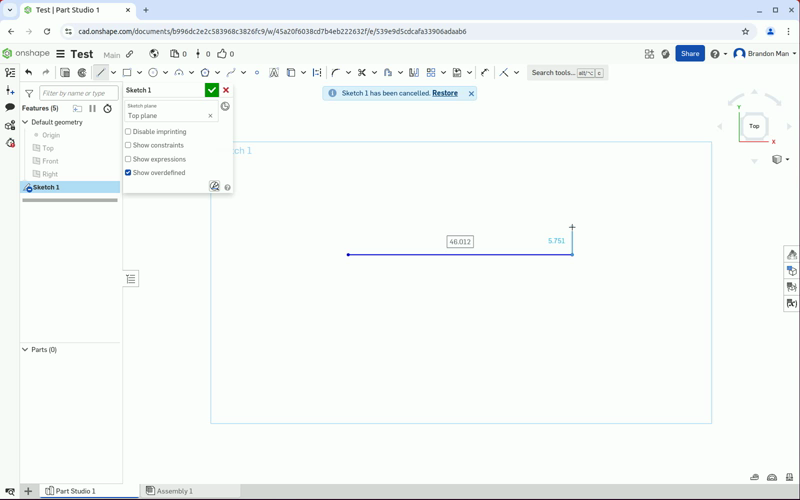
key_up(shift)
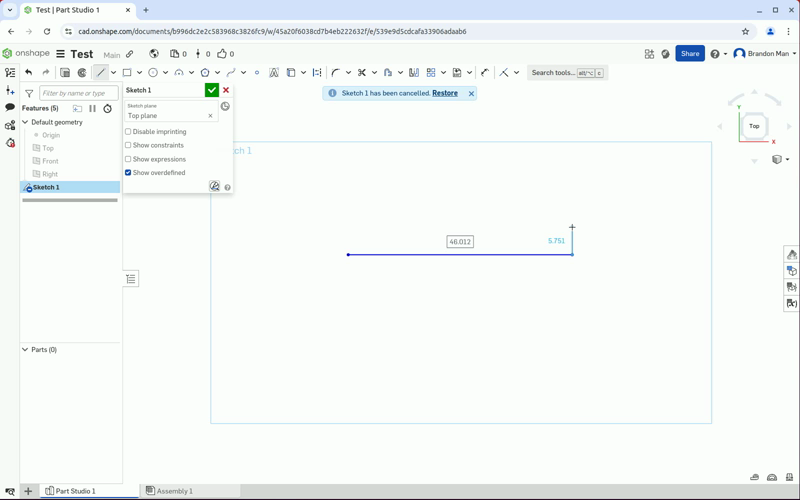
key_down(shift)
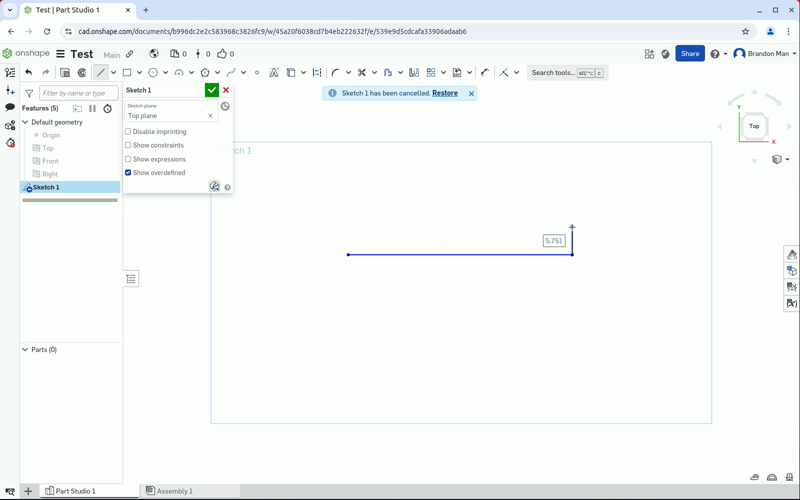
mouse_move(348, 226)
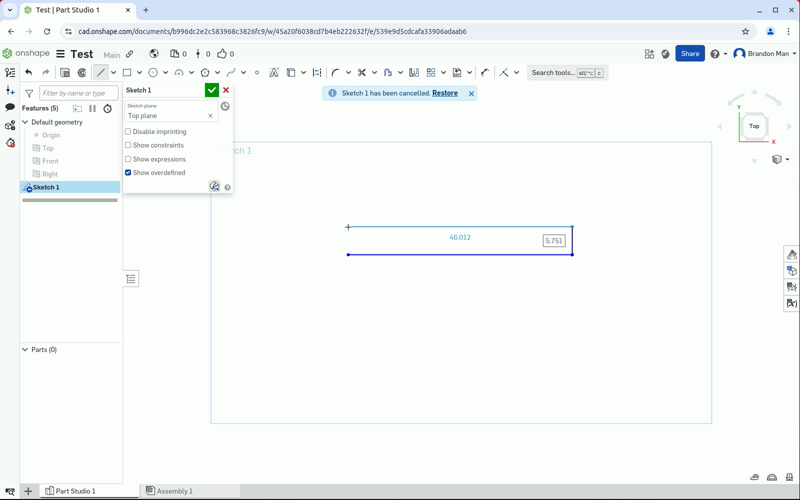
click(348, 226)
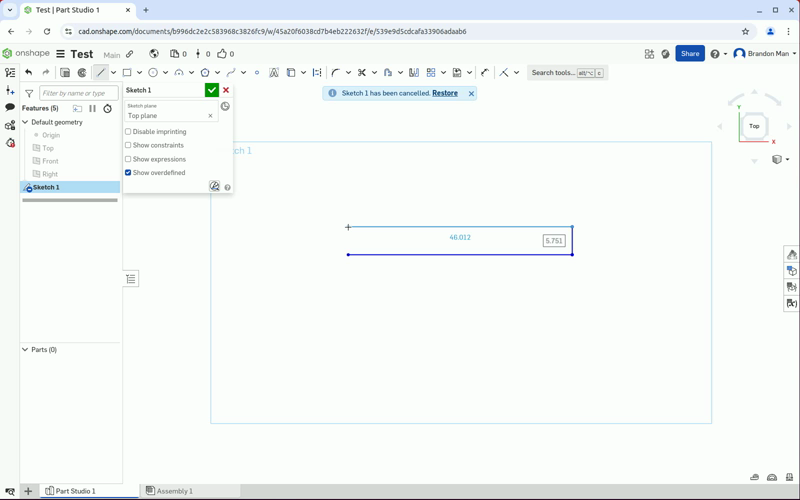
key_up(shift)
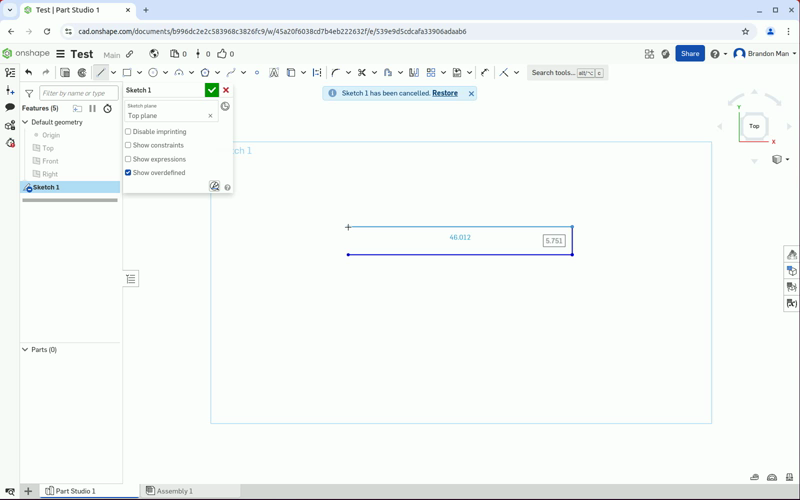
mouse_move(378, 226)
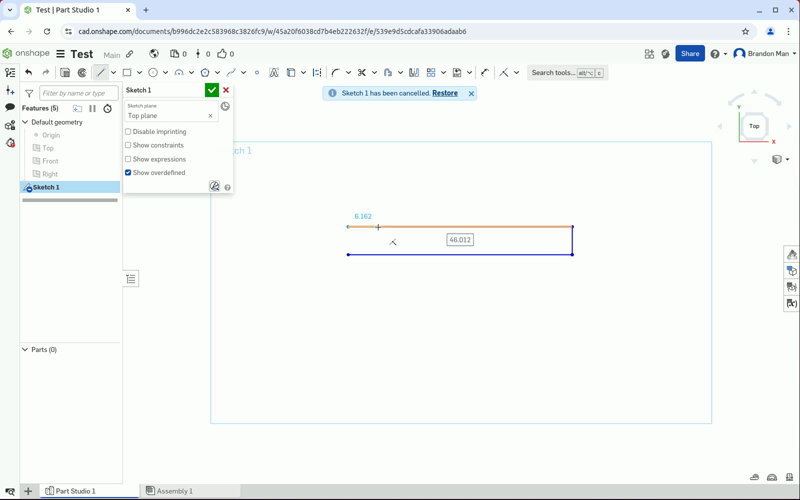
key_down(shift)
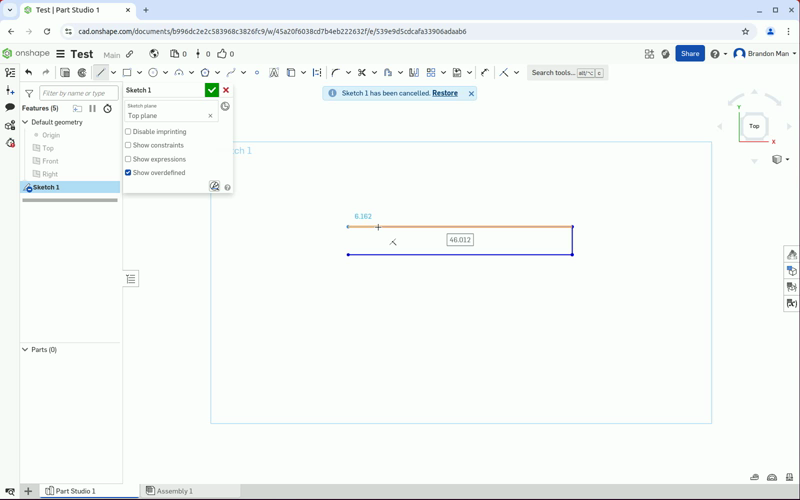
mouse_move(348, 254)
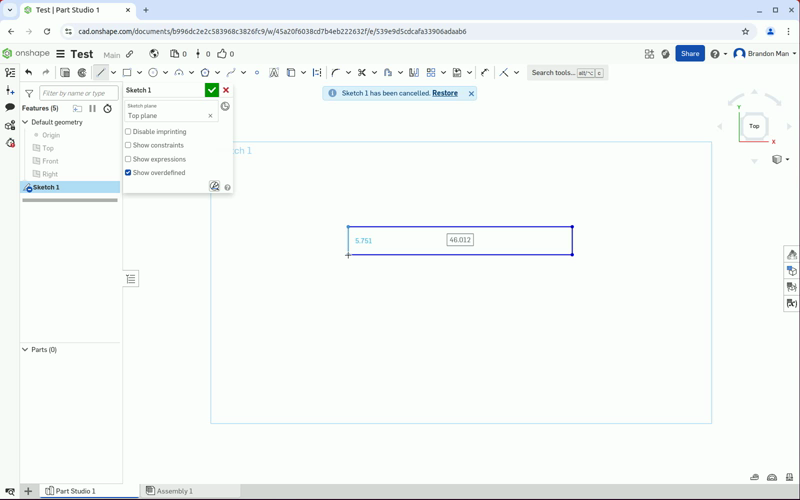
key_up(shift)
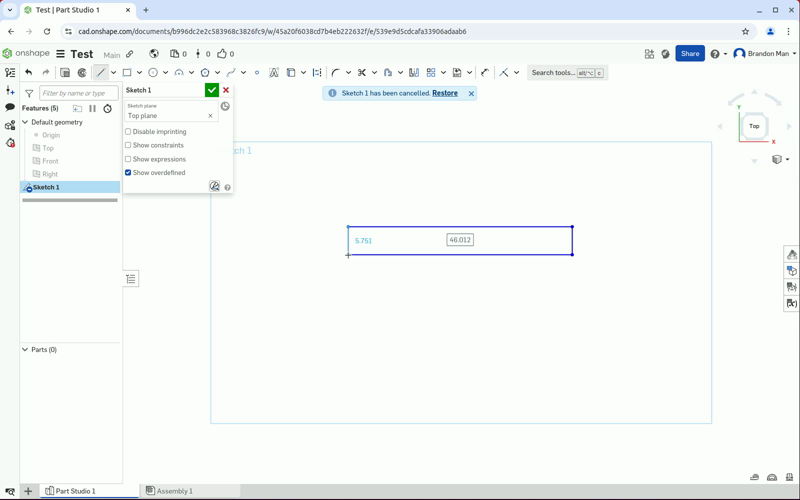
click(348, 254)
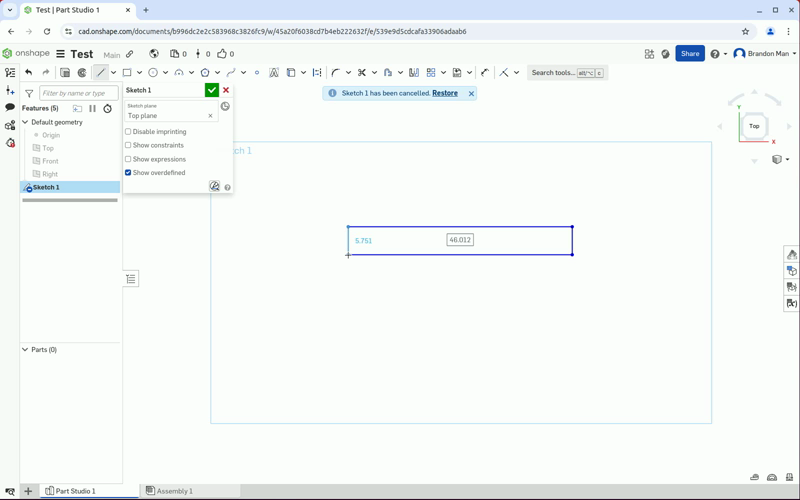
key(esc)
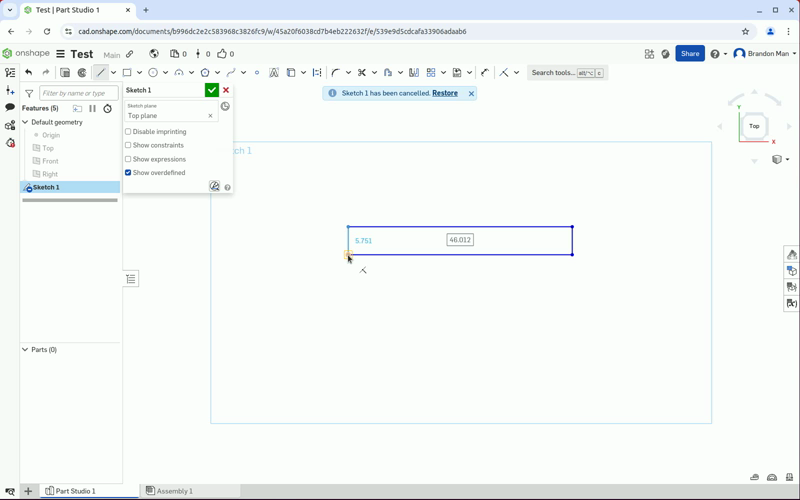
mouse_move(455, 240)
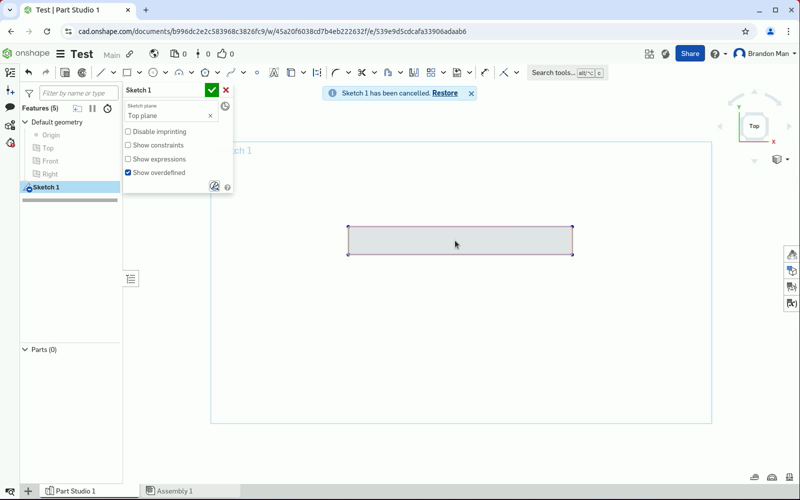
click(455, 240)
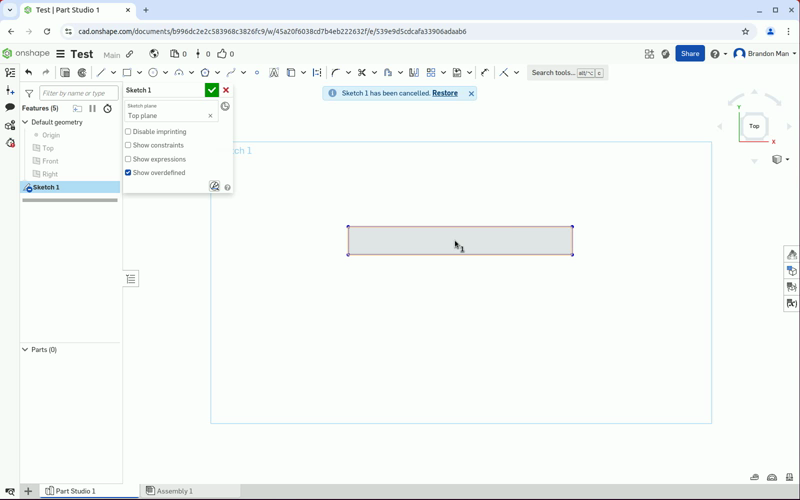
mouse_move(73, 352)
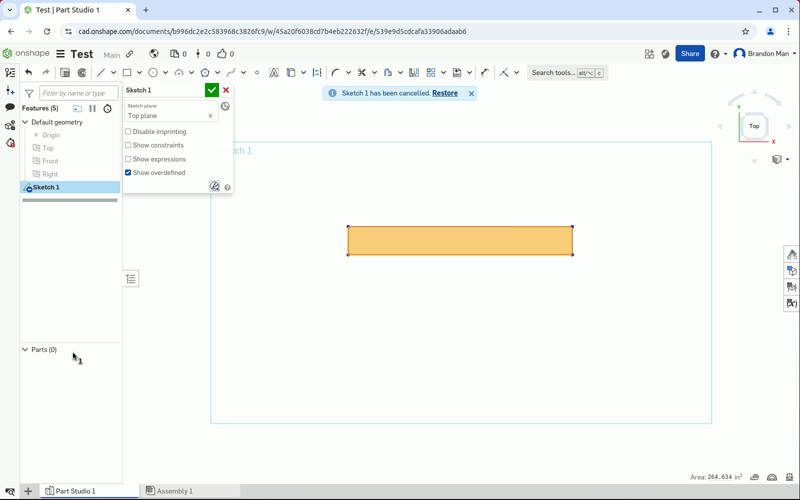
key(shift+y)
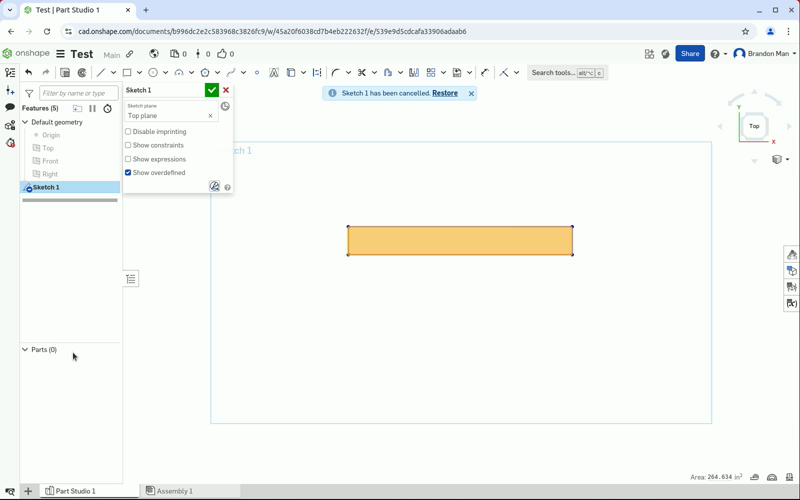
key(shift+e)
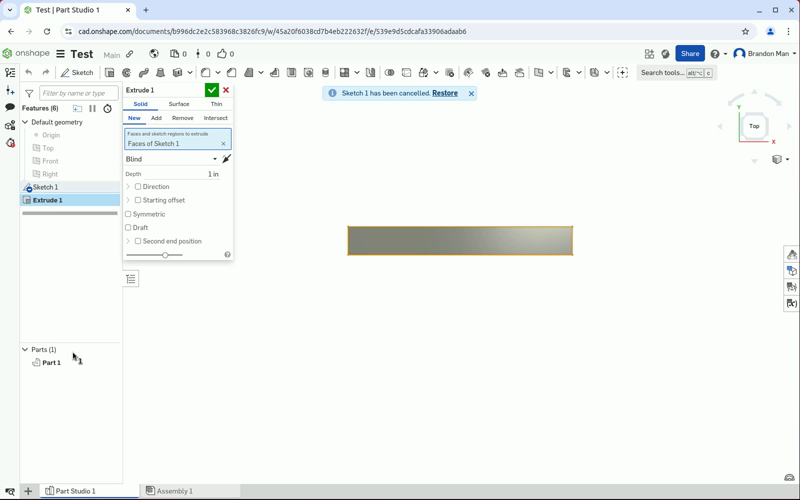
mouse_move(143, 106)
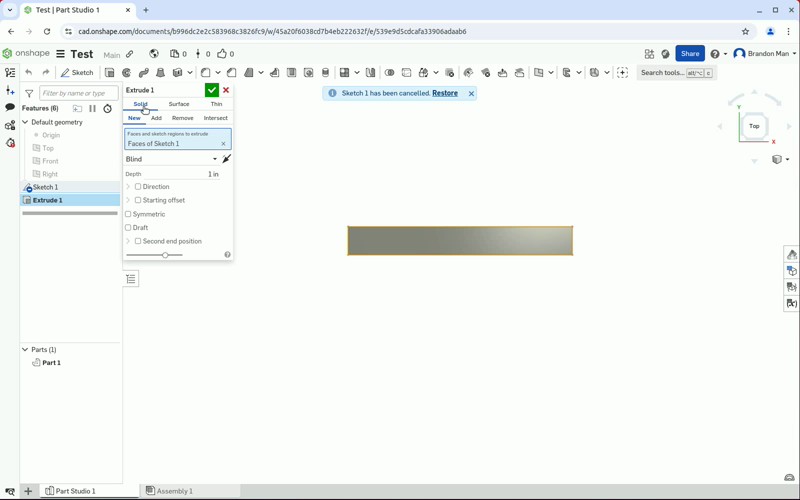
click(143, 106)
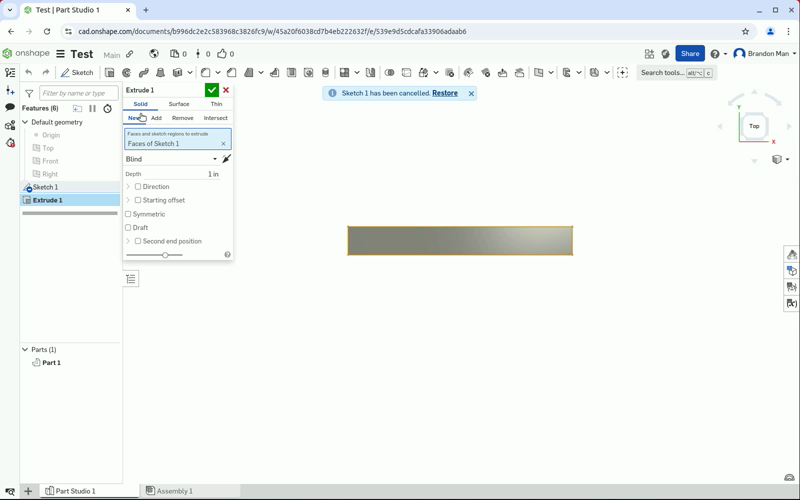
mouse_move(137, 120)
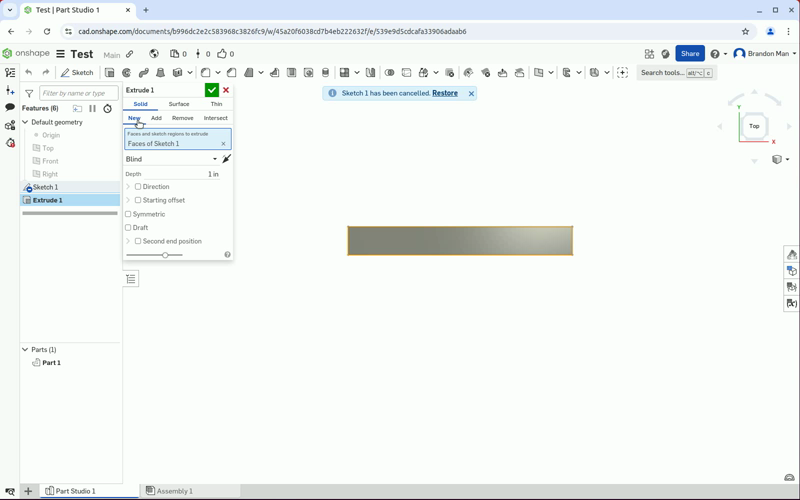
click(137, 120)
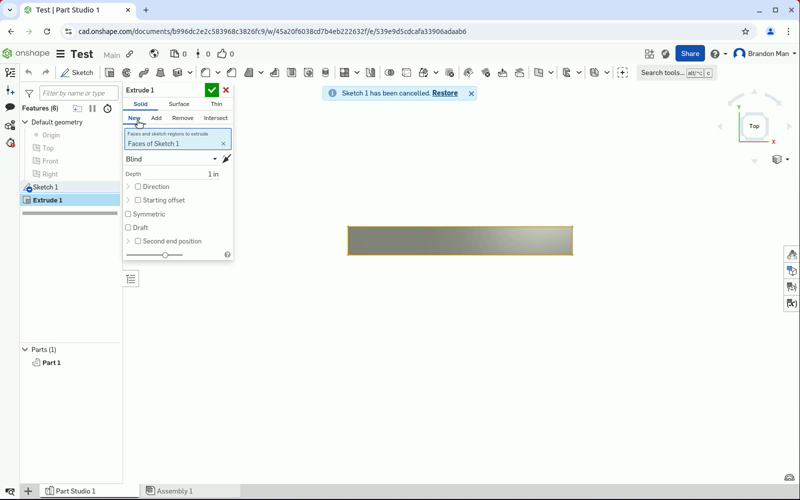
key(tab, 4)
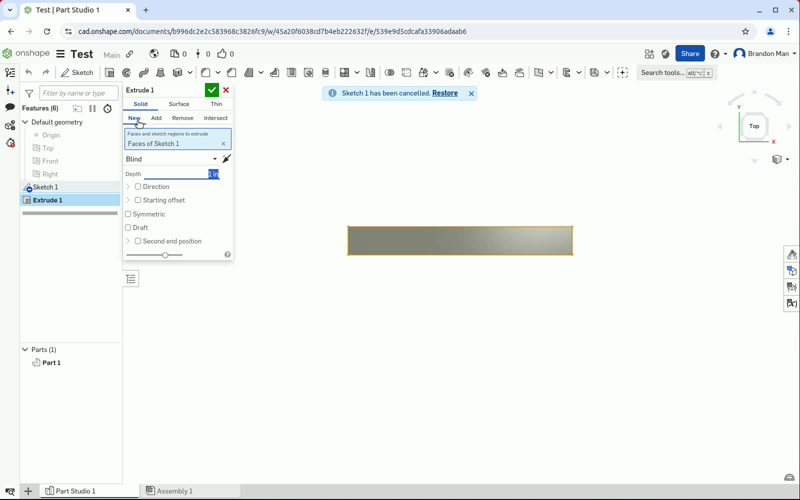
text(22.627)
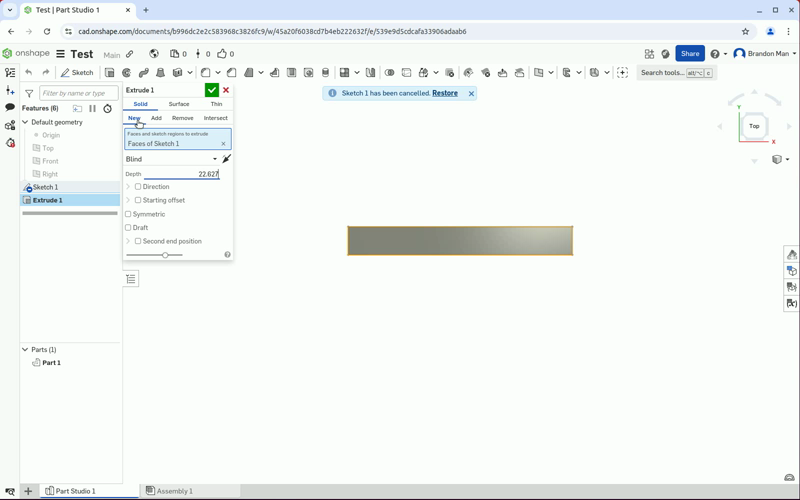
key(enter)
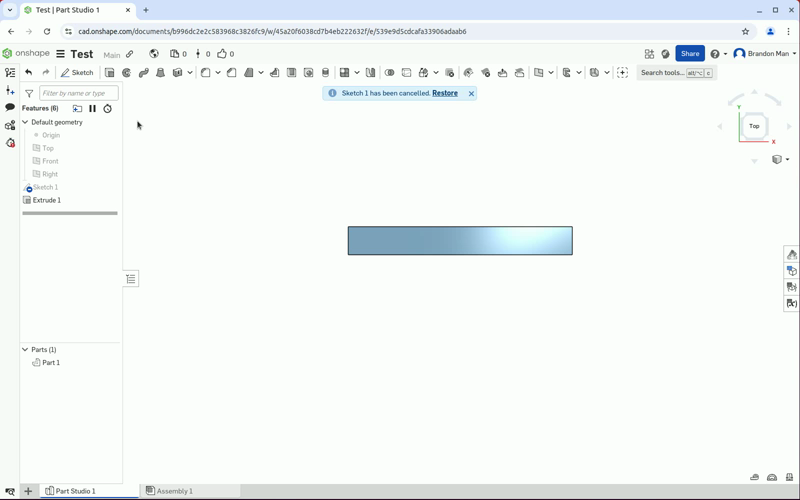
key(shift+h)
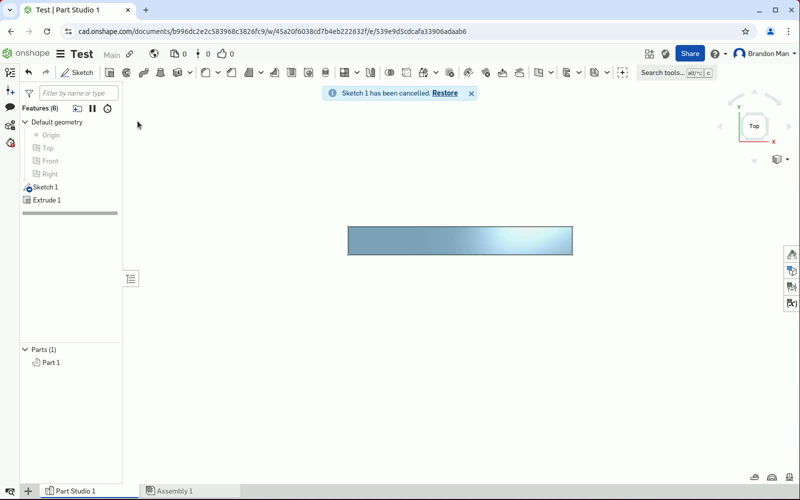
key(shift+h)
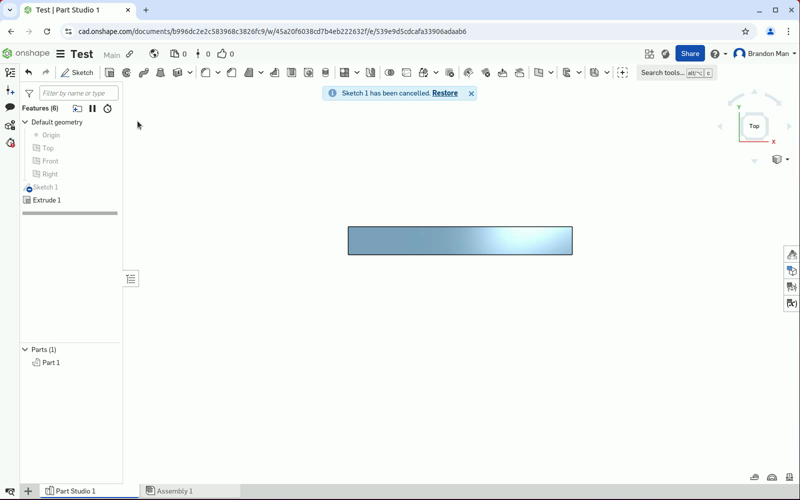
mouse_move(73, 189)
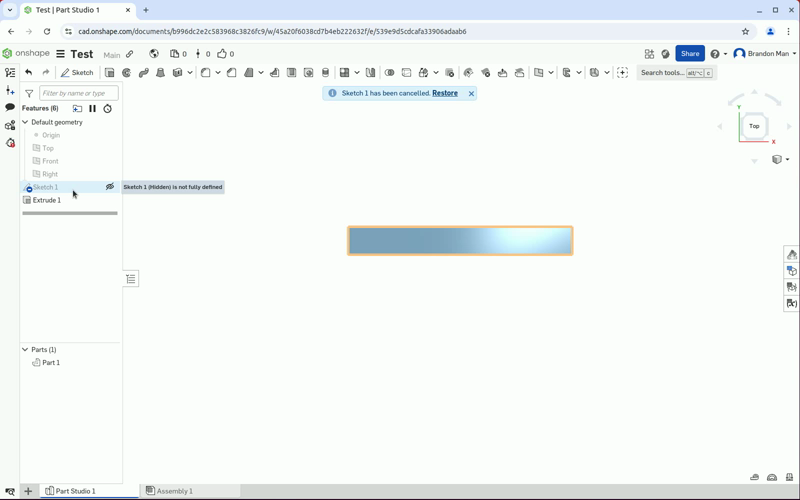
click(73, 189)
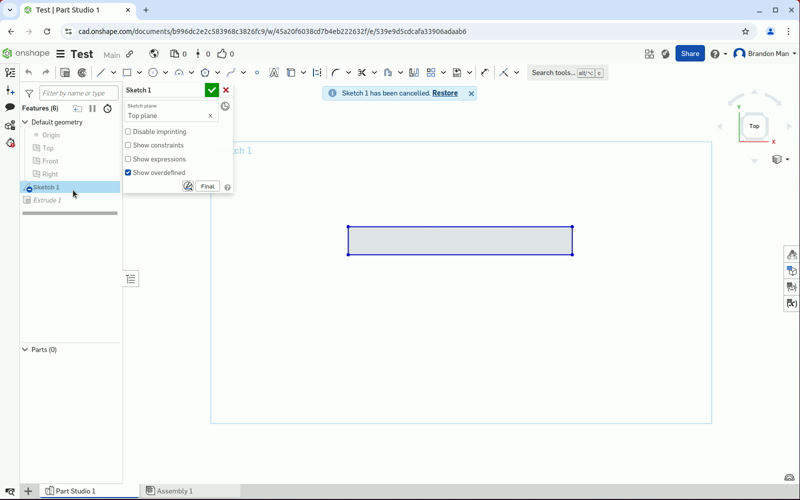
mouse_move(229, 92)
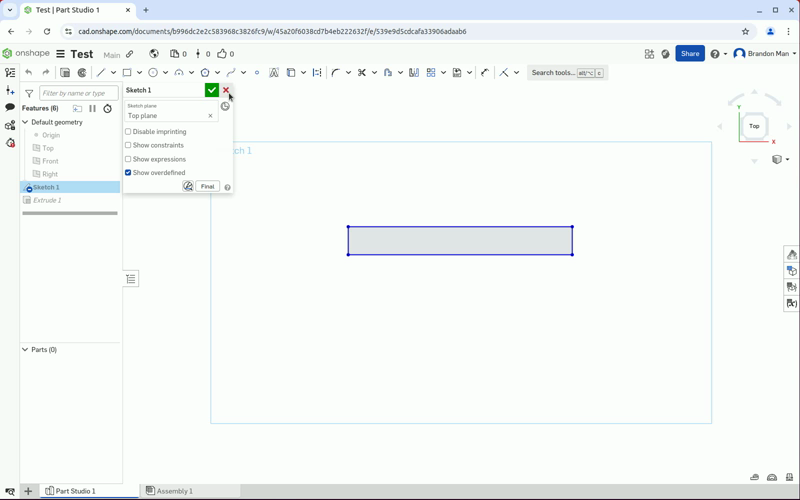
click(229, 92)
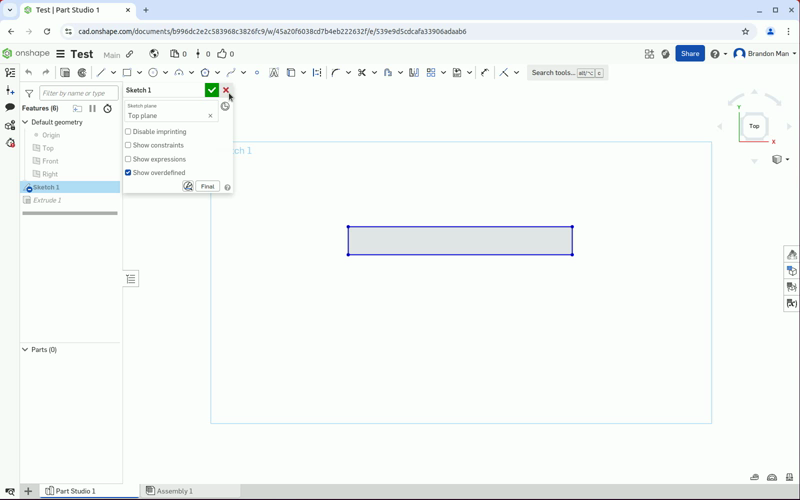
key(shift+s)
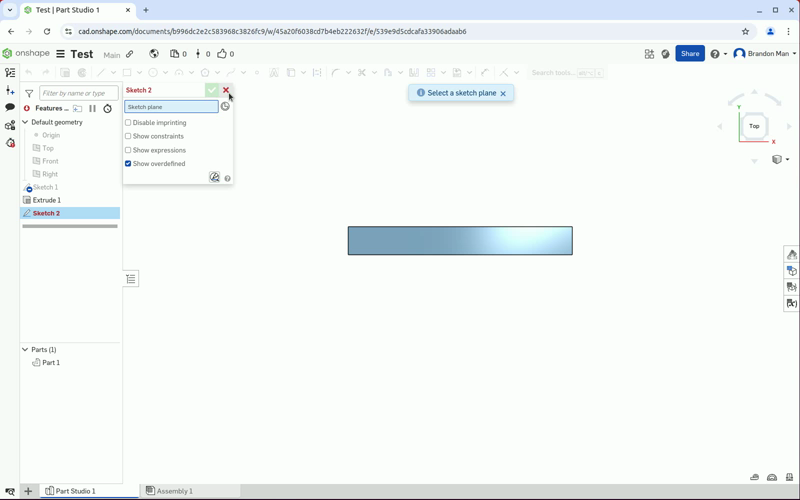
mouse_move(73, 150)
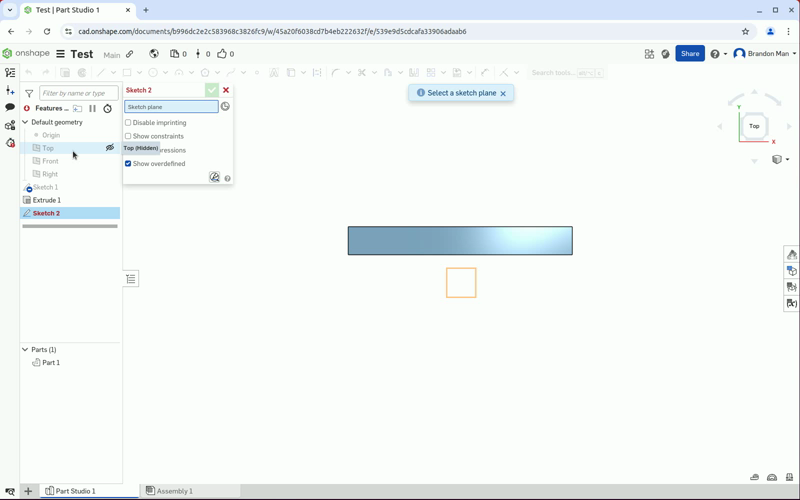
click(73, 150)
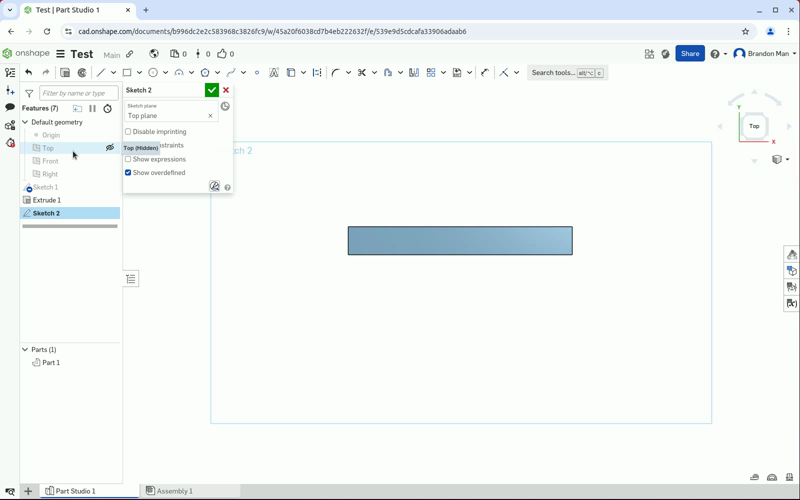
mouse_move(73, 352)
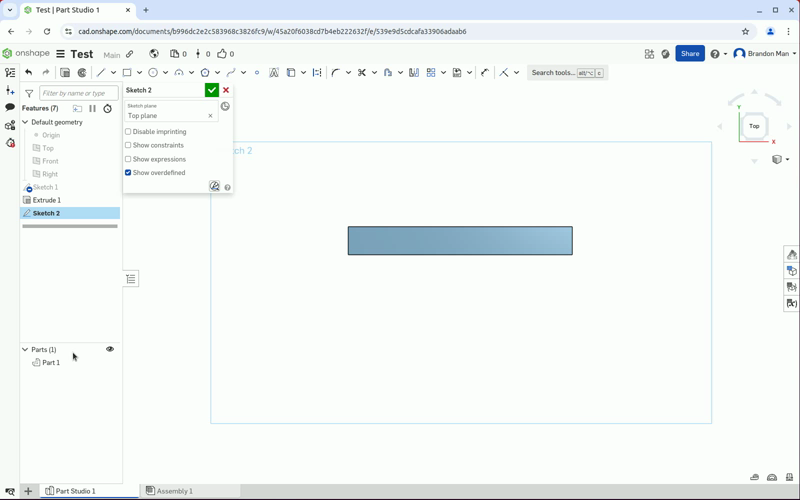
key(y)
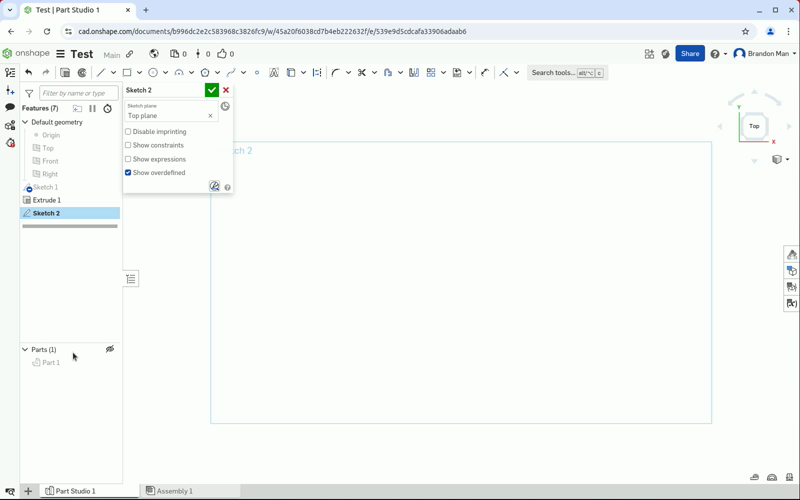
key(l)
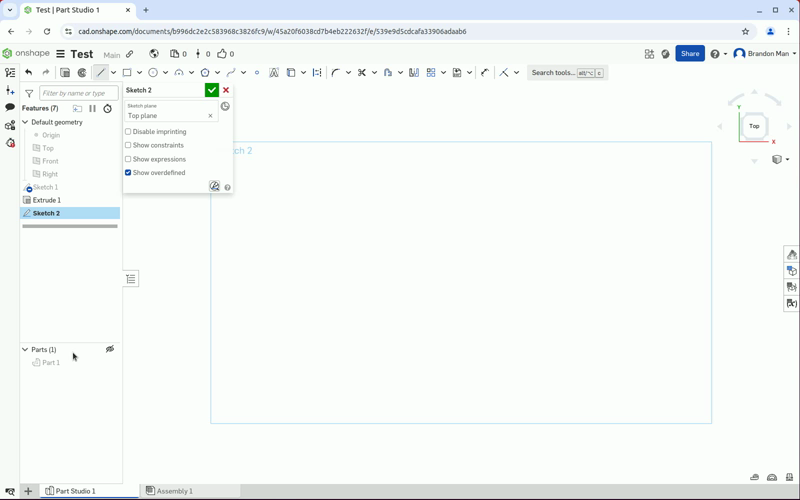
key_down(shift)
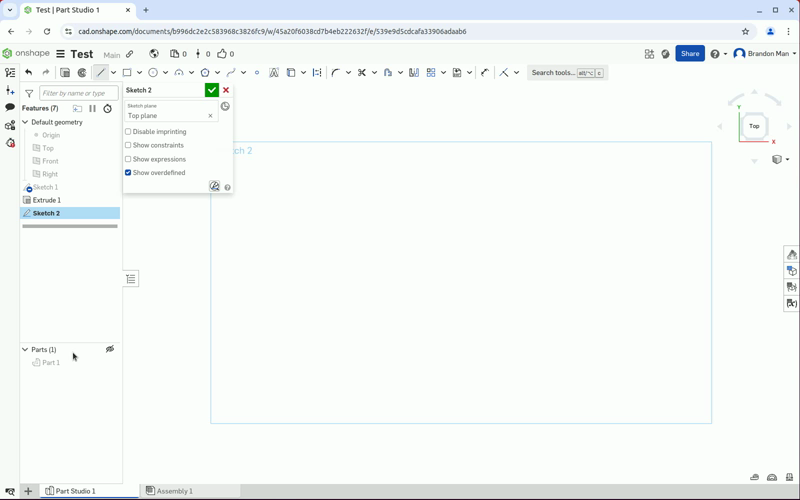
mouse_move(348, 337)
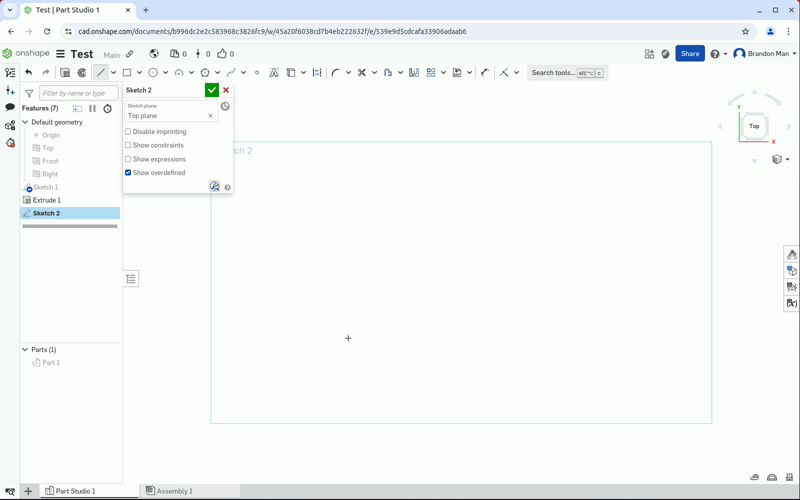
click(348, 337)
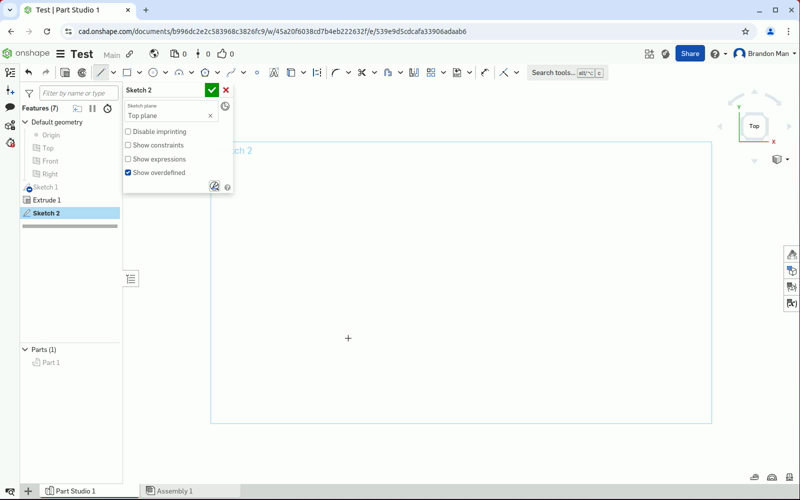
key_up(shift)
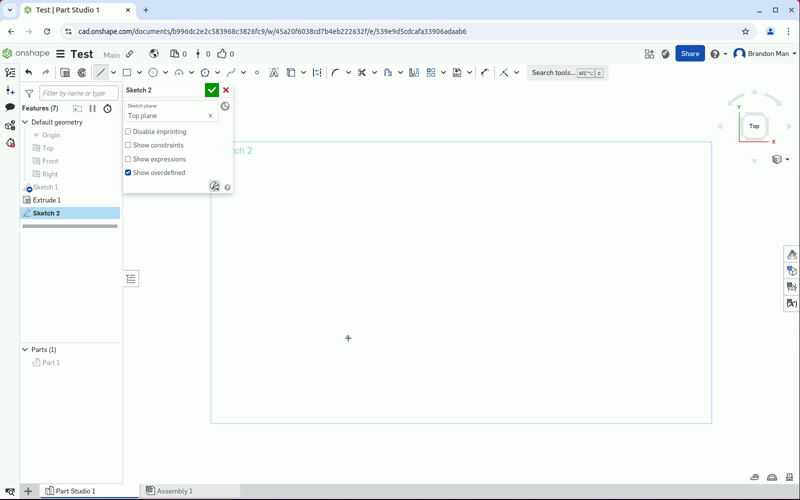
key_down(shift)
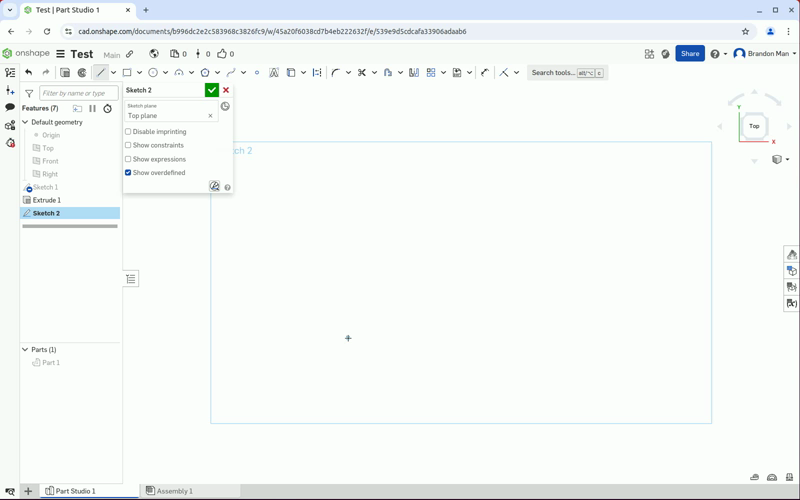
mouse_move(572, 337)
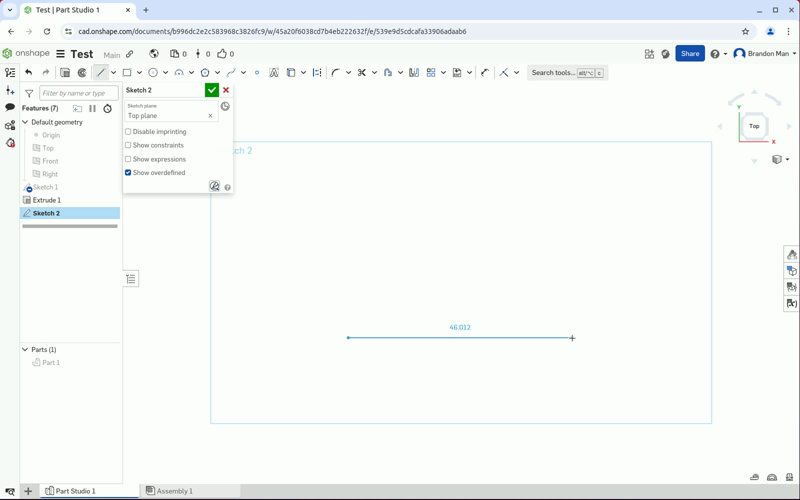
click(572, 337)
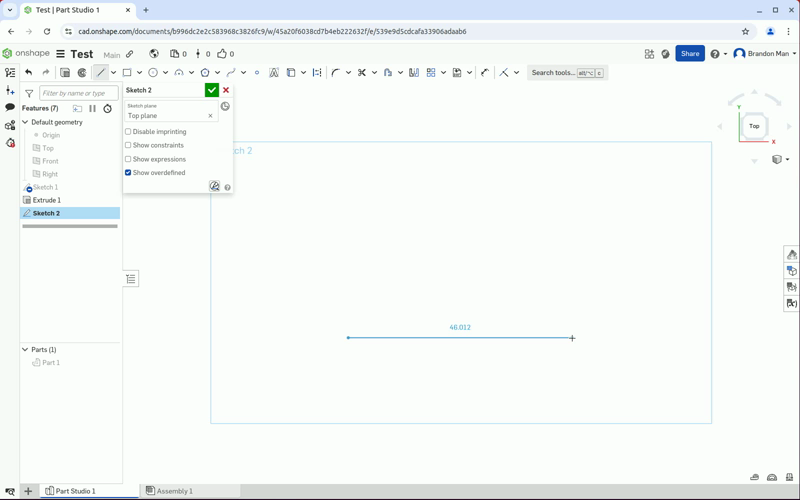
key_up(shift)
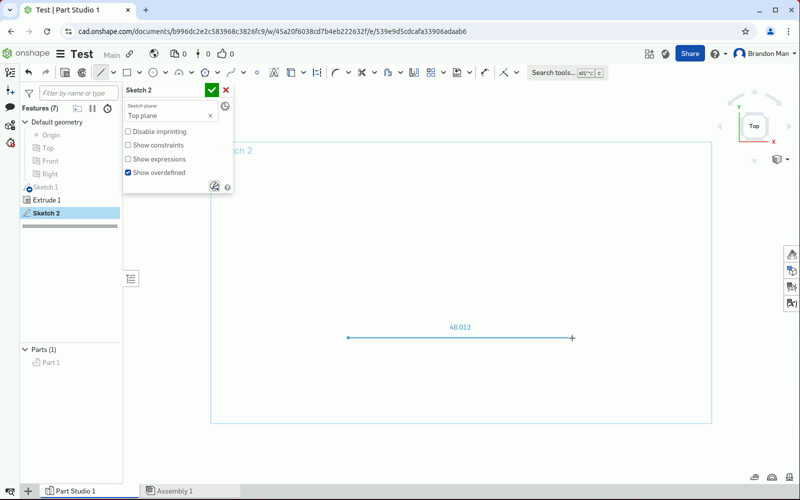
key_down(shift)
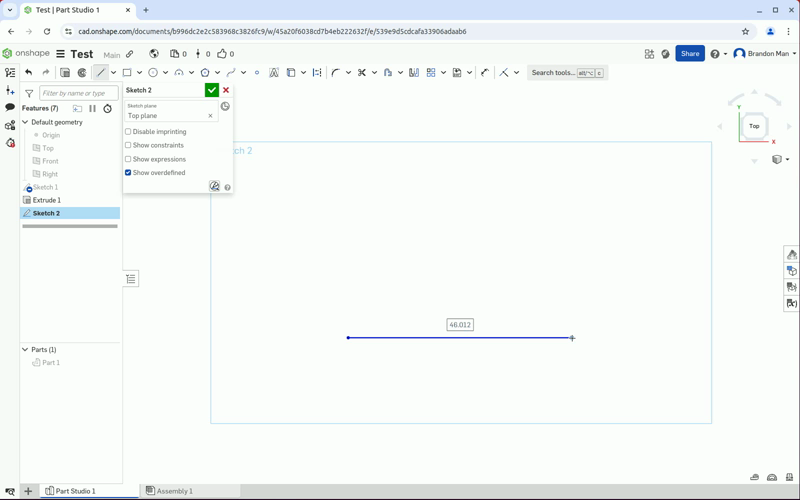
mouse_move(589, 337)
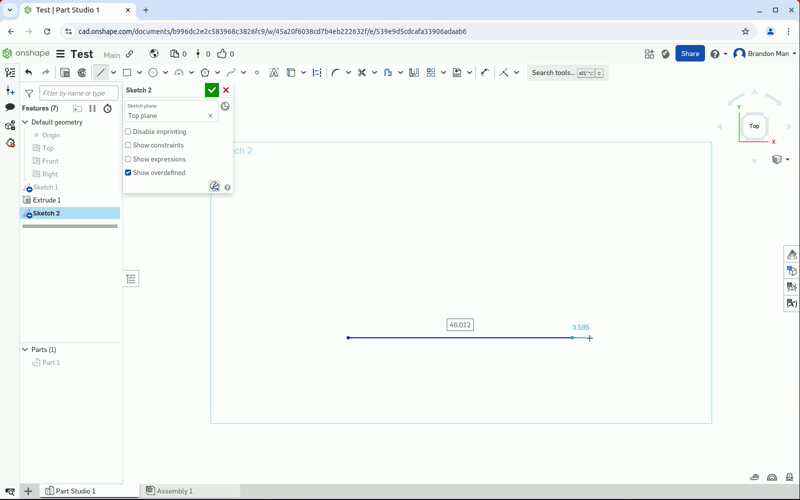
mouse_move(572, 309)
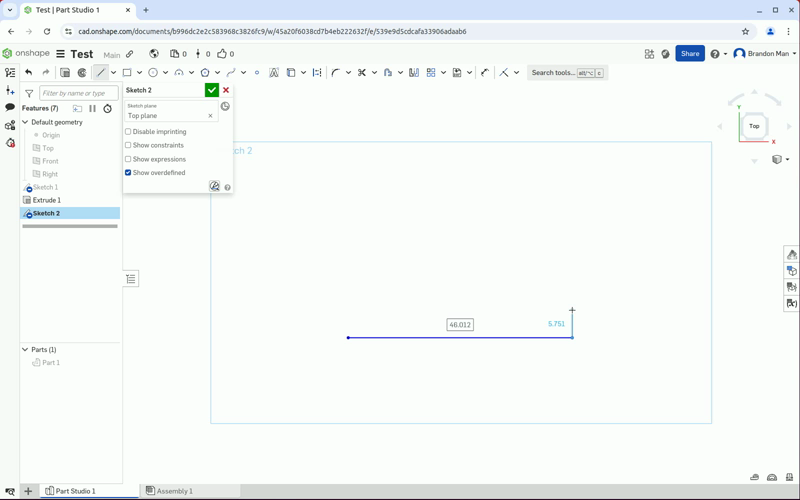
click(572, 309)
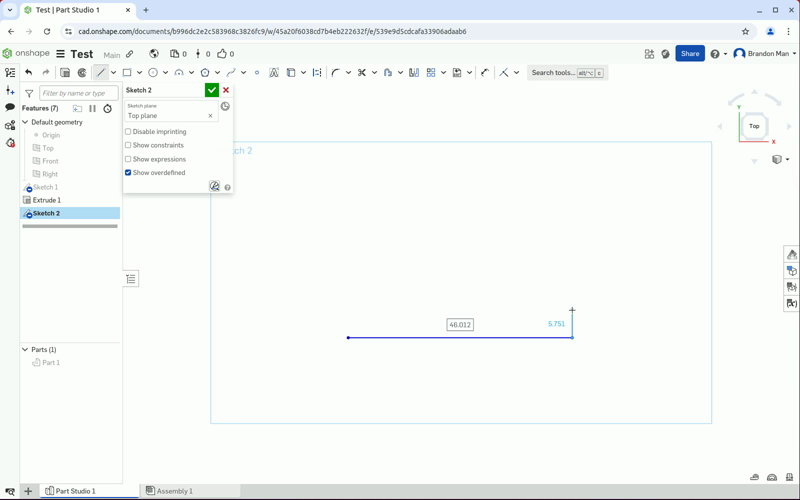
key_up(shift)
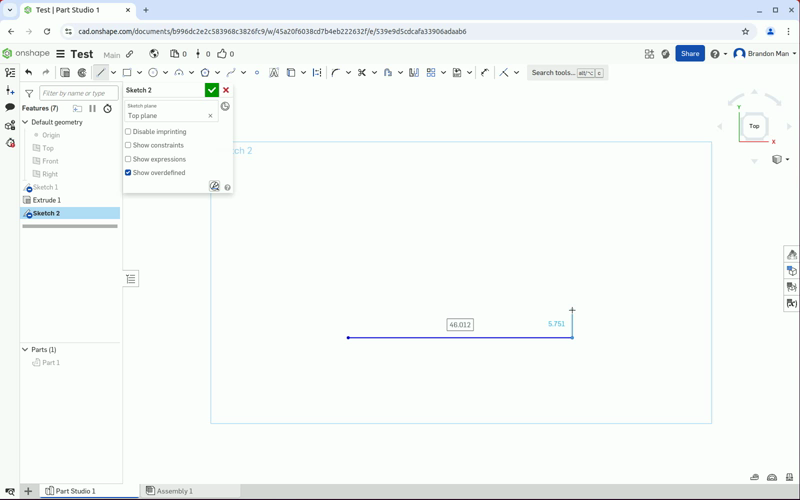
key_down(shift)
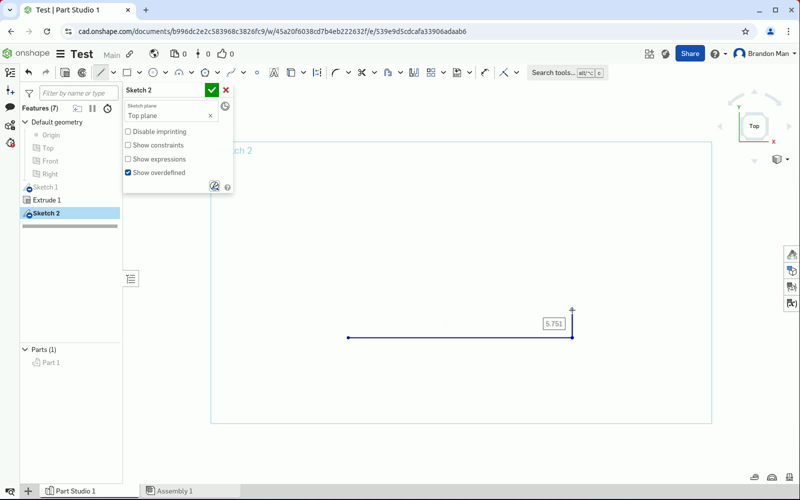
mouse_move(348, 309)
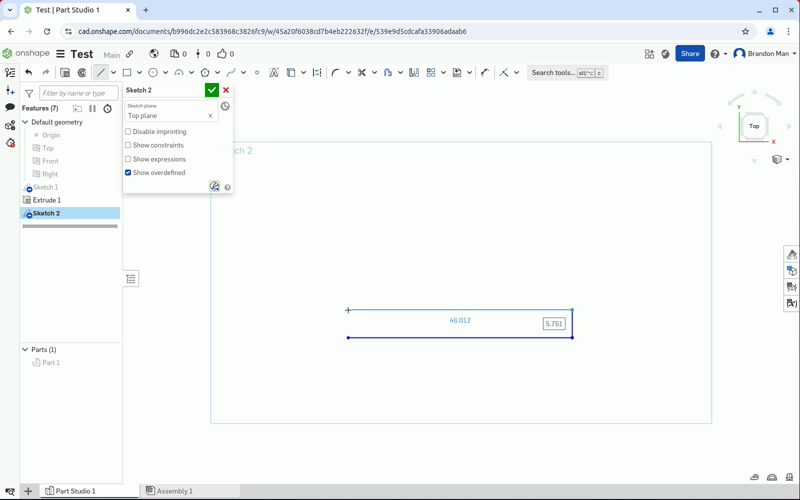
click(348, 309)
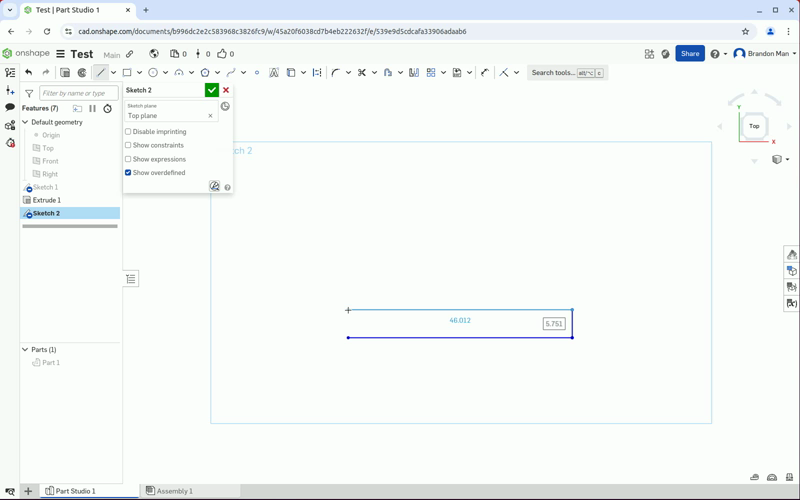
key_up(shift)
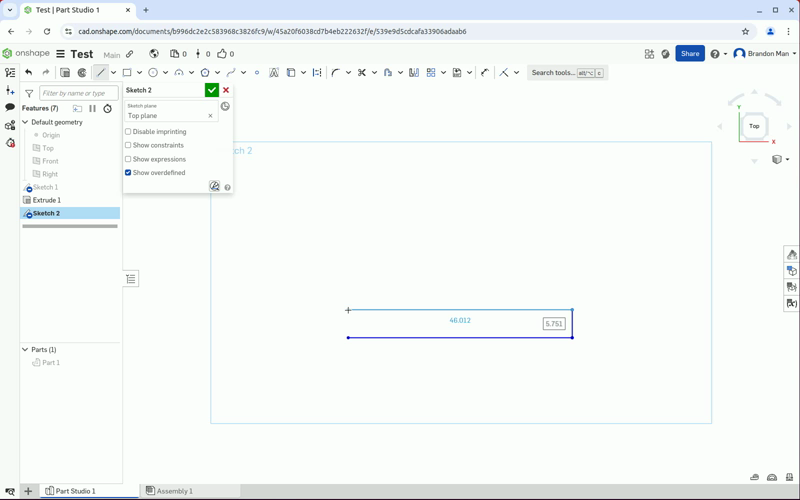
mouse_move(378, 309)
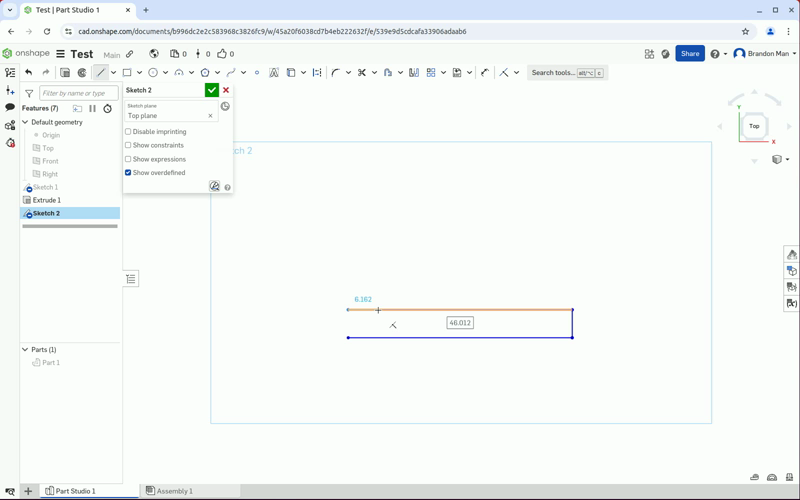
key_down(shift)
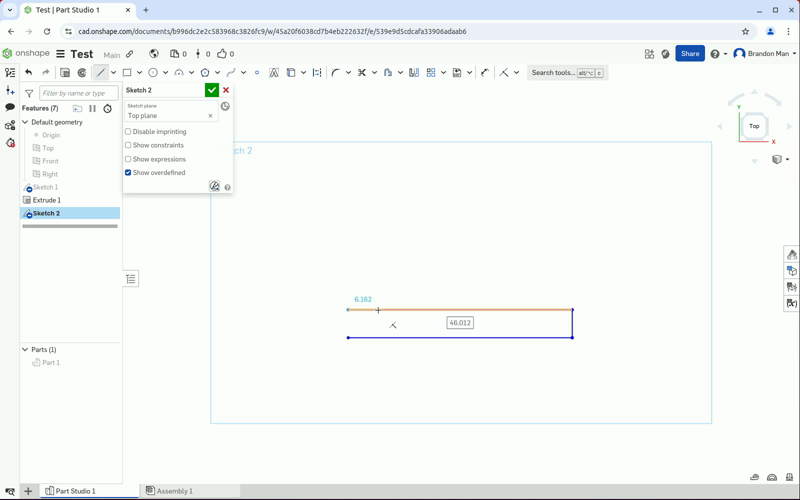
mouse_move(348, 337)
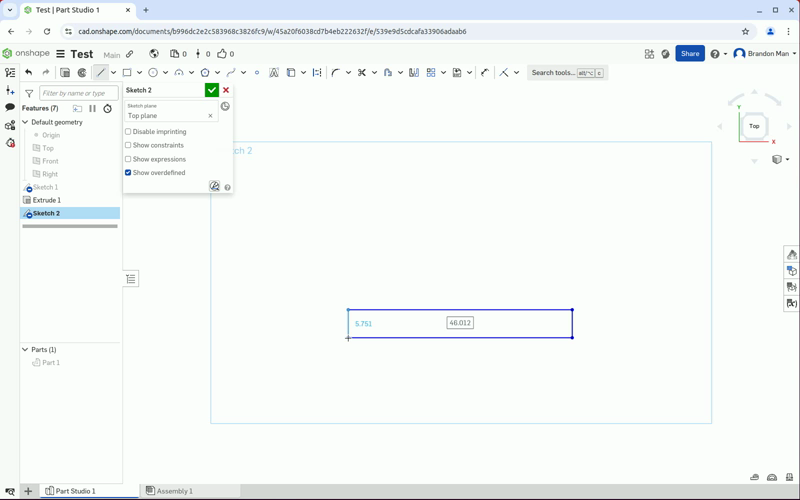
key_up(shift)
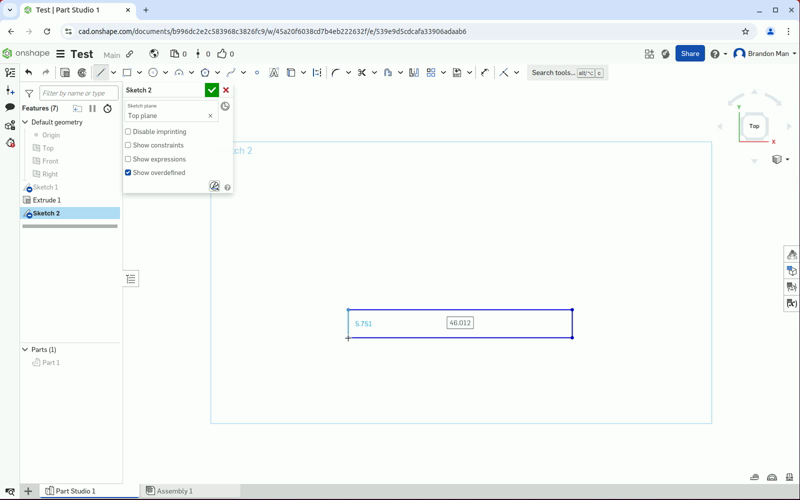
click(348, 337)
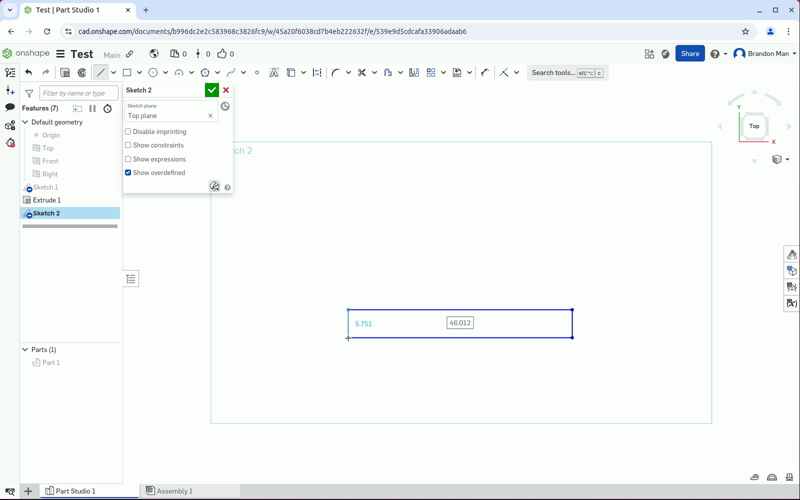
key(esc)
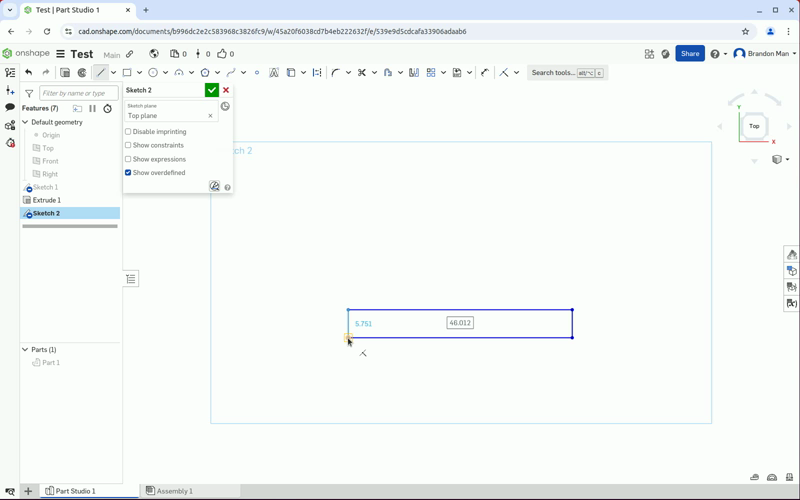
mouse_move(562, 326)
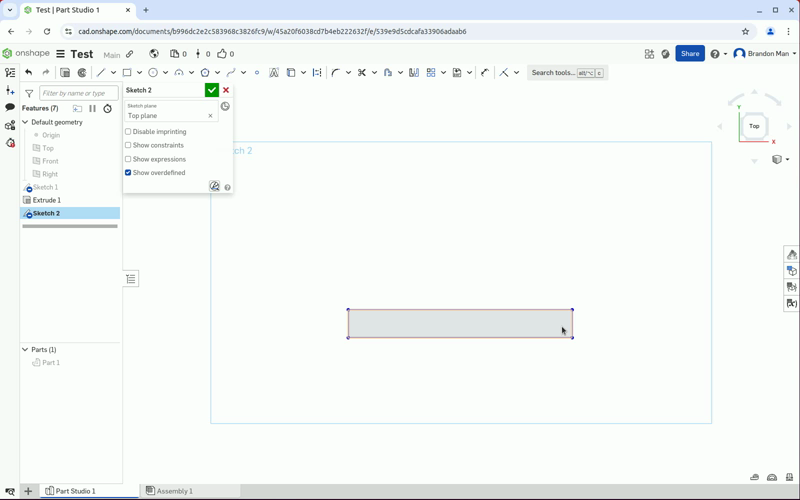
click(562, 326)
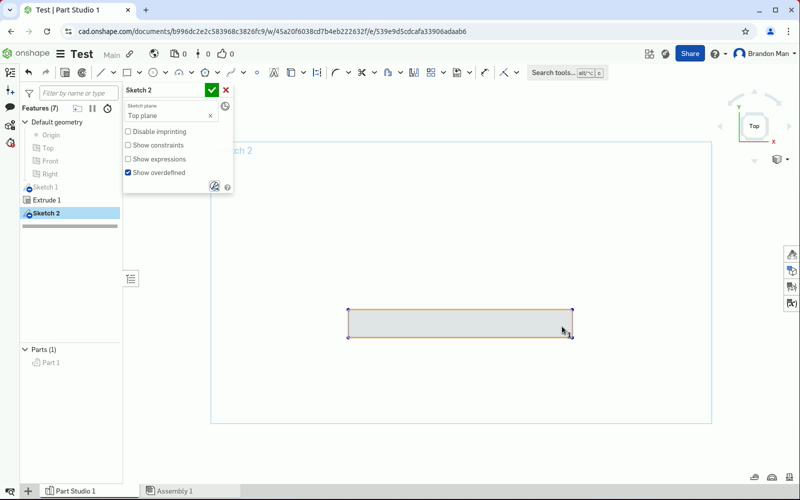
mouse_move(73, 352)
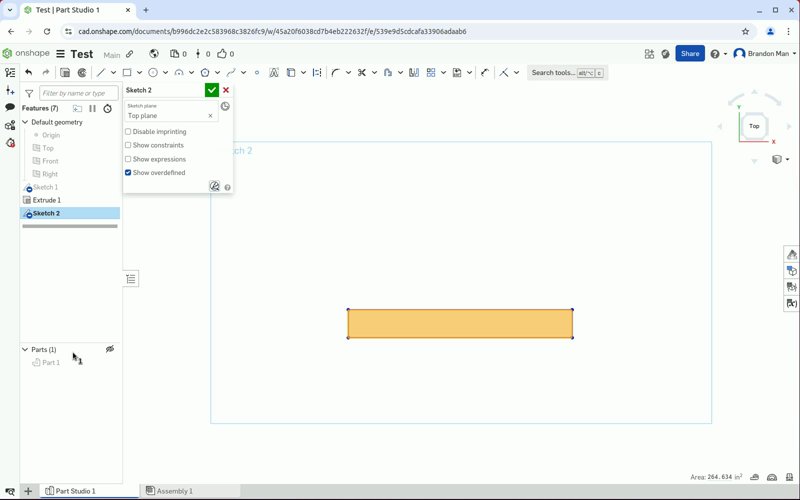
key(shift+y)
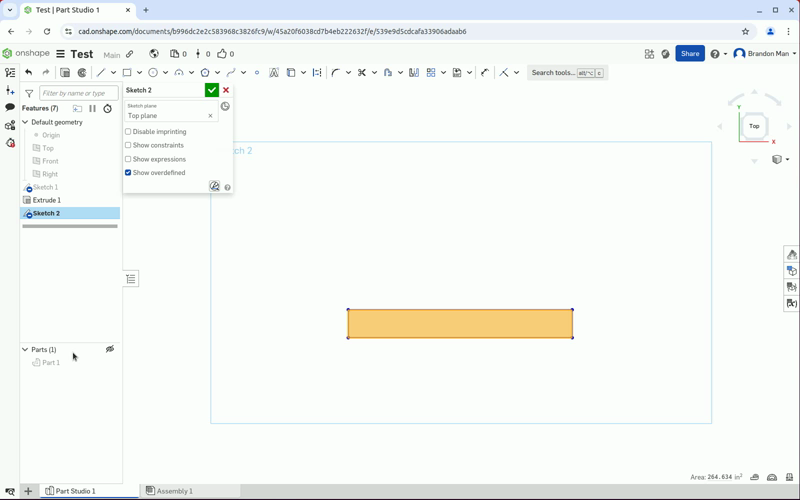
key(shift+e)
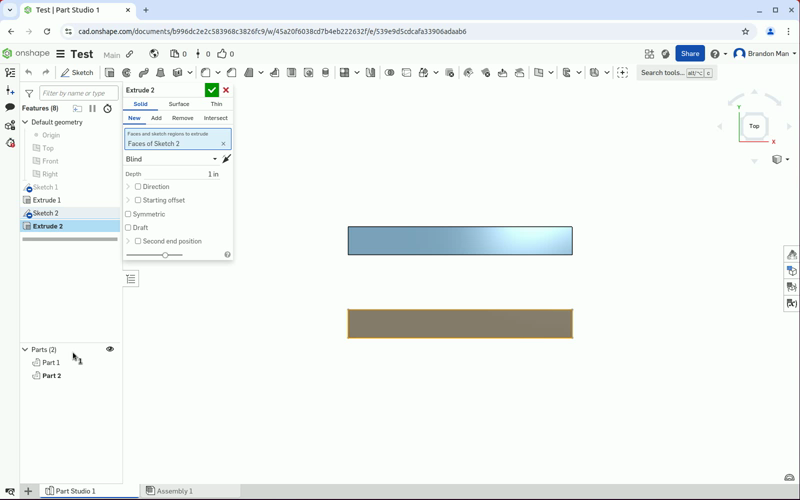
mouse_move(143, 106)
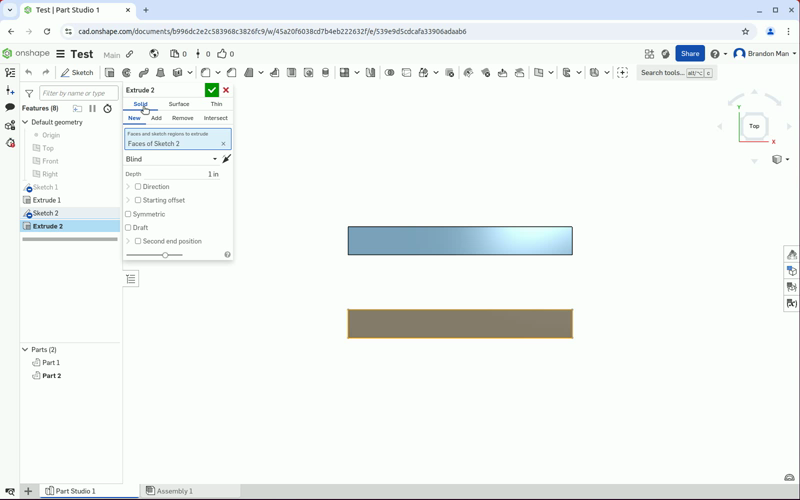
click(143, 106)
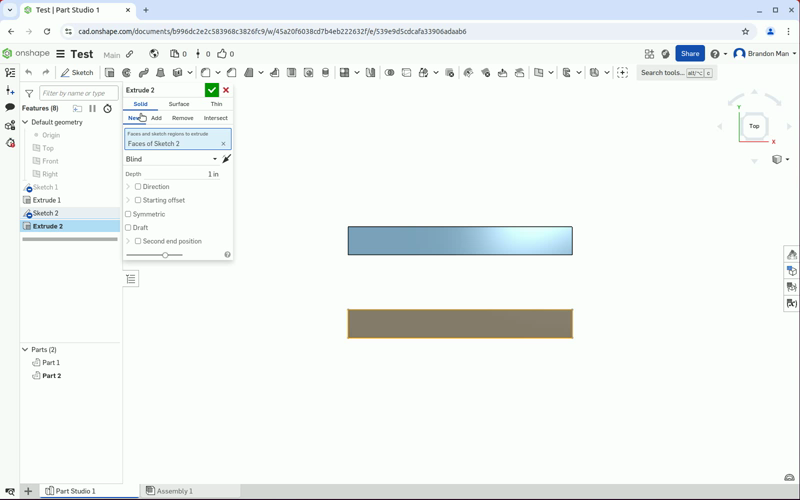
mouse_move(137, 120)
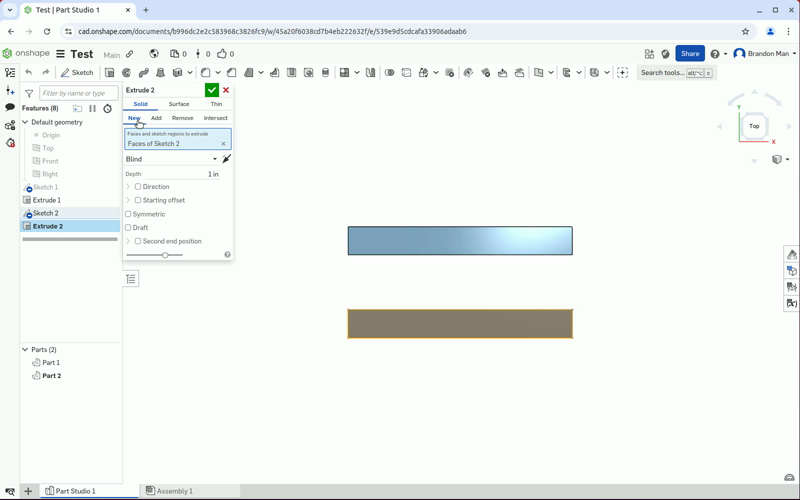
click(137, 120)
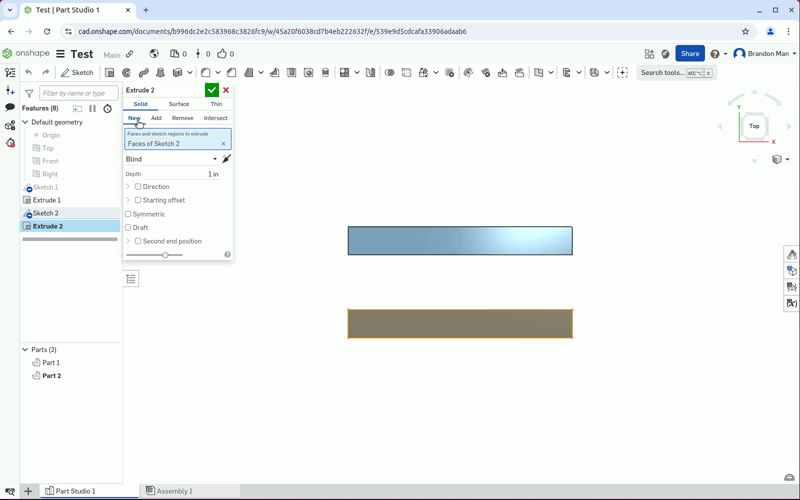
key(tab, 4)
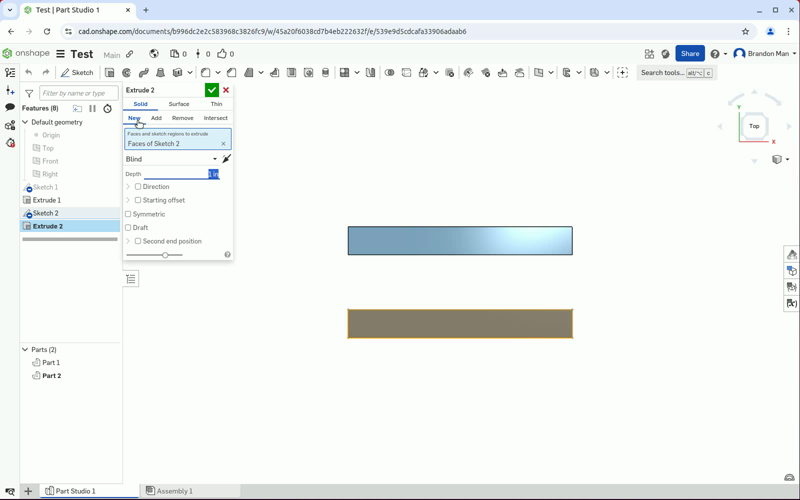
text(22.627)
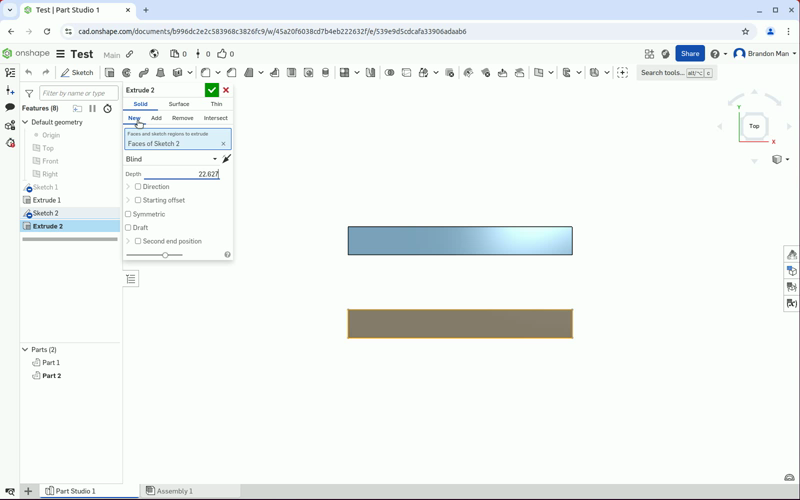
key(enter)
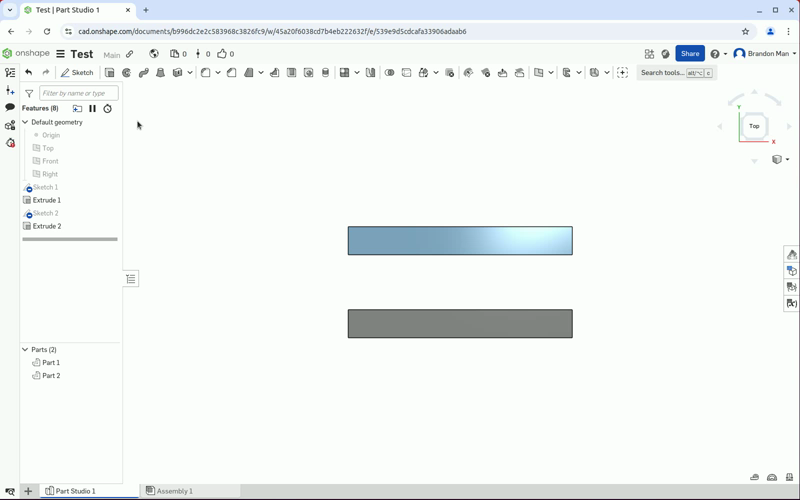
key(shift+h)
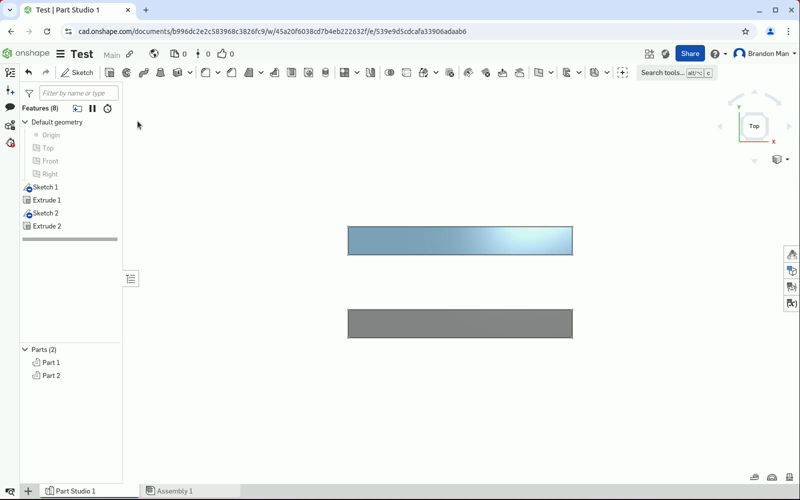
key(shift+h)
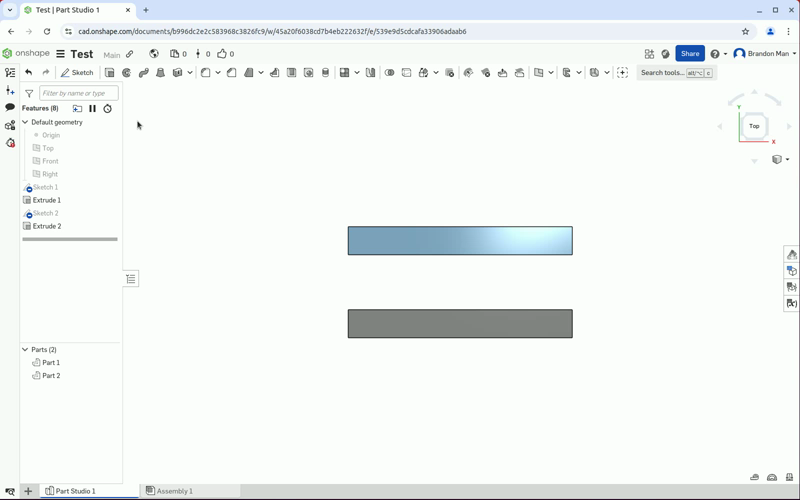
mouse_move(73, 189)
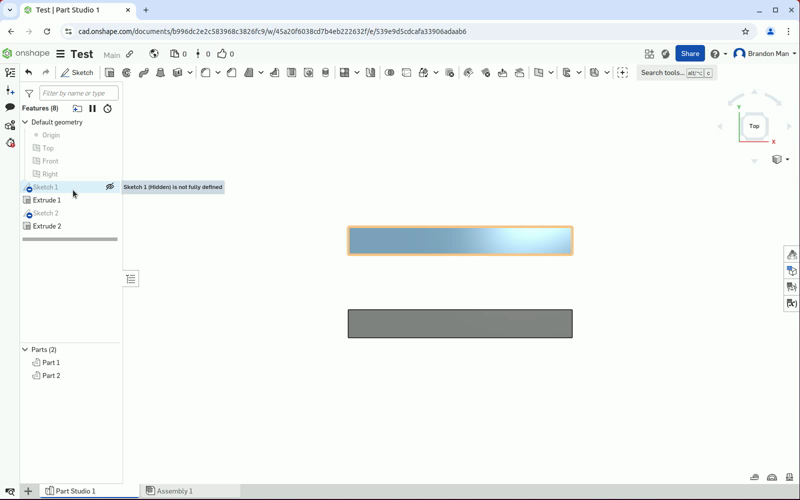
click(73, 189)
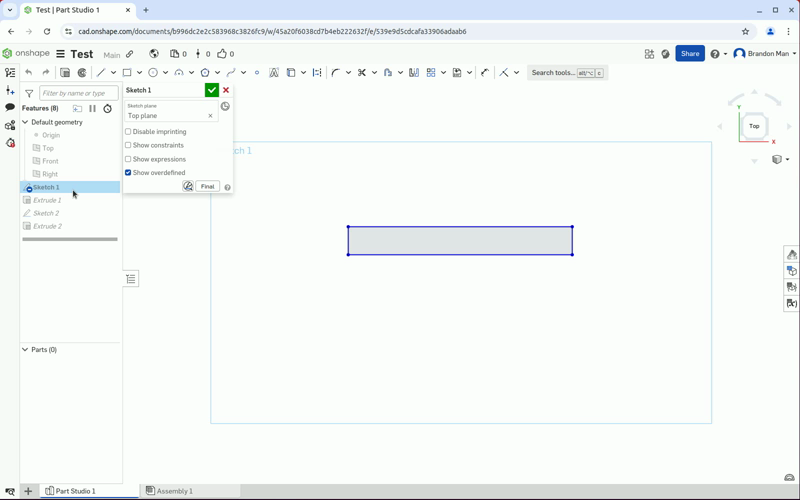
mouse_move(229, 92)
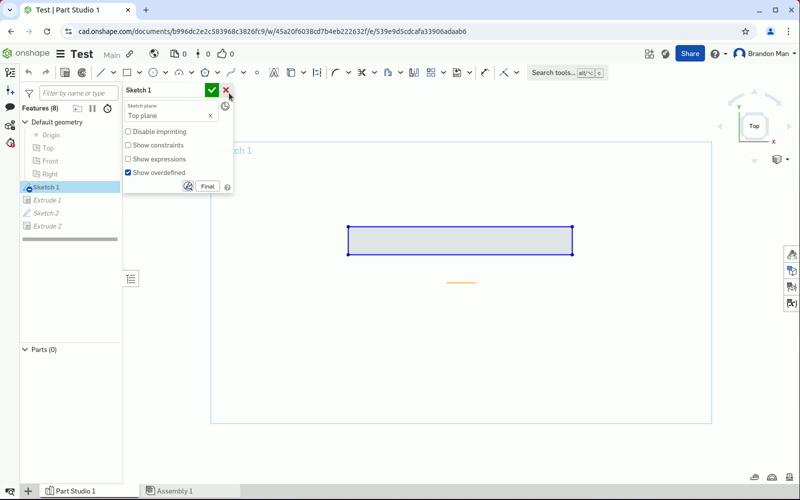
click(229, 92)
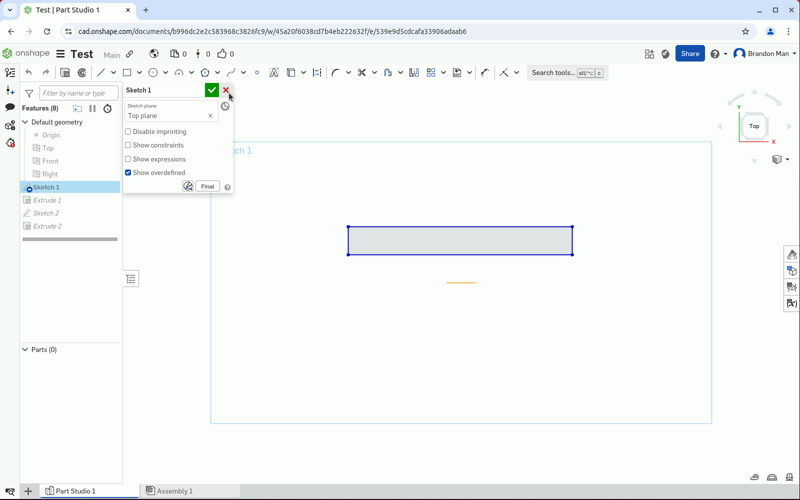
key(shift+s)
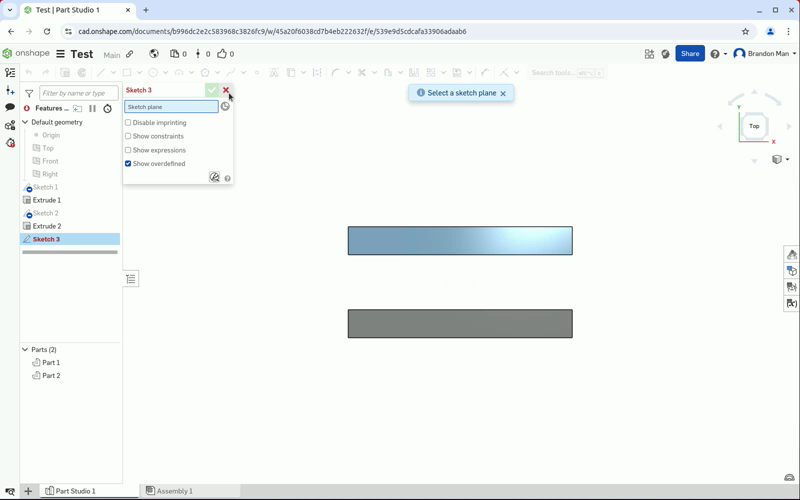
mouse_move(73, 150)
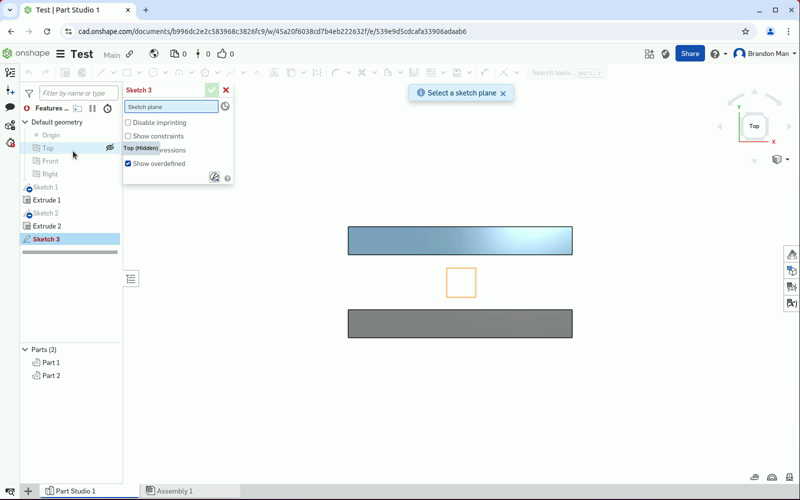
click(73, 150)
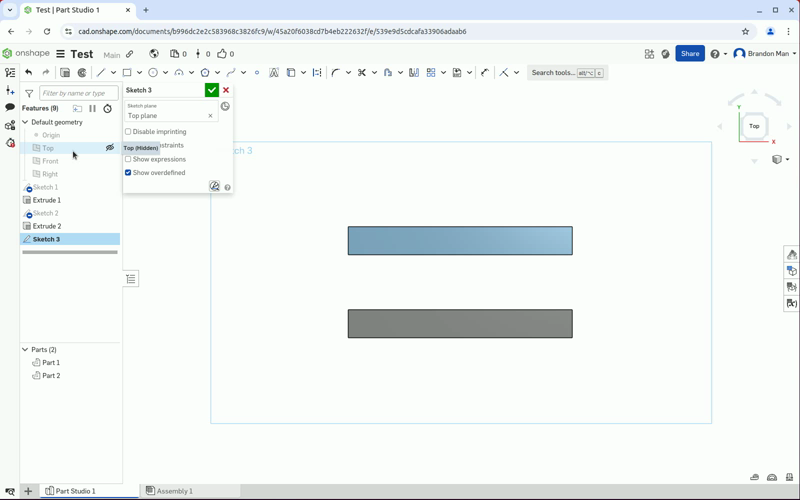
mouse_move(73, 352)
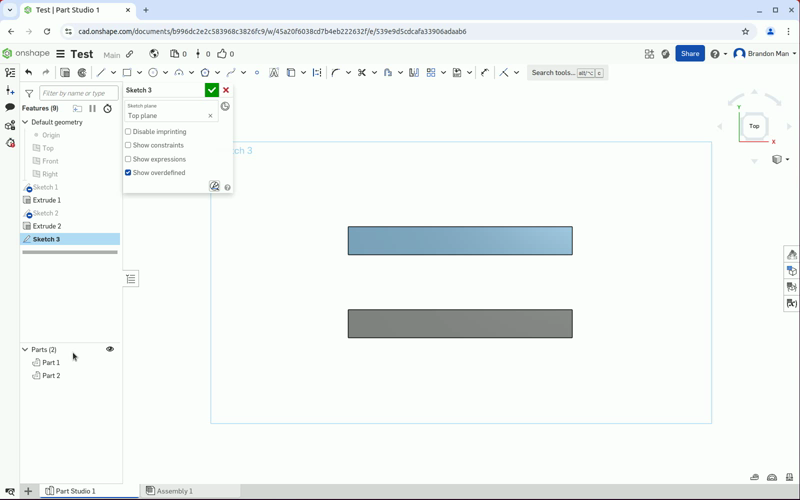
key(y)
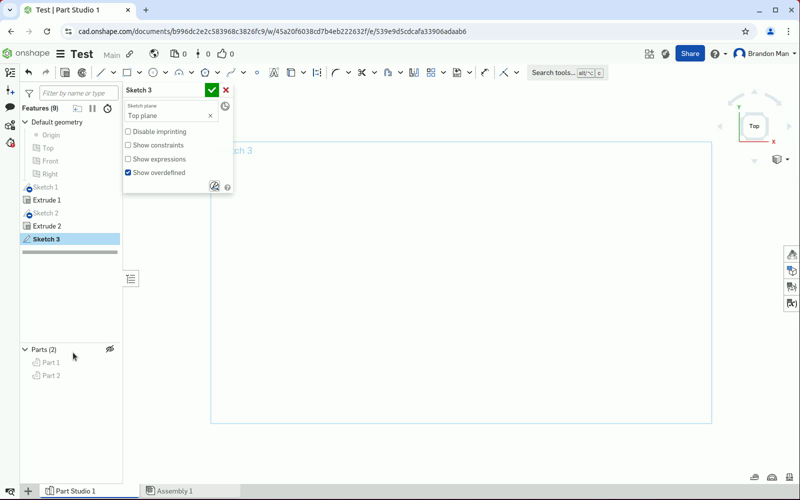
key(l)
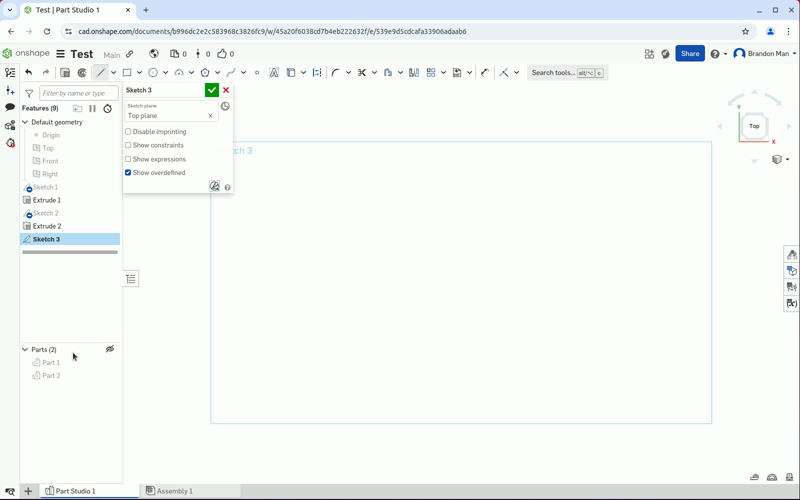
key_down(shift)
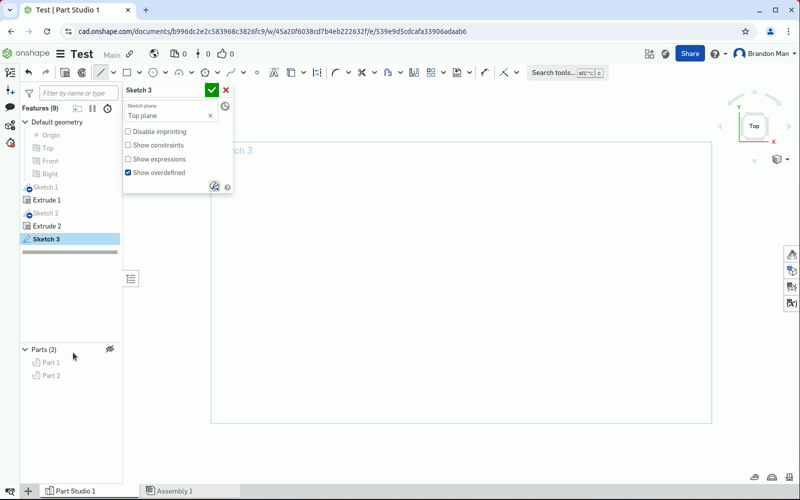
mouse_move(348, 311)
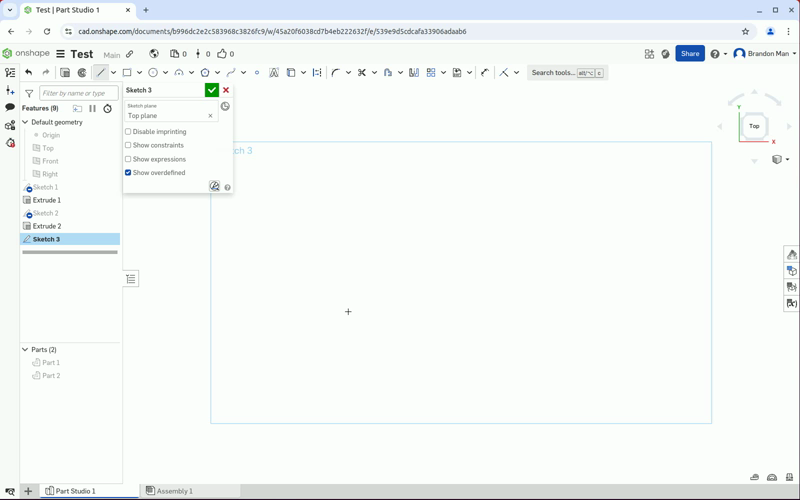
click(348, 311)
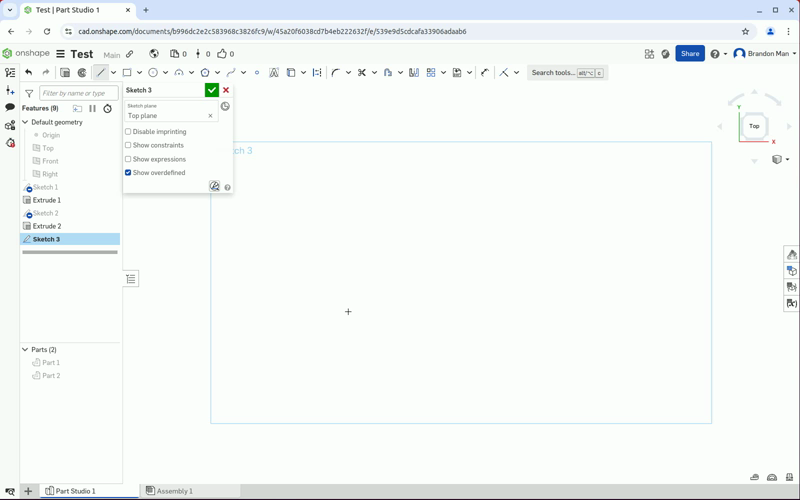
key_up(shift)
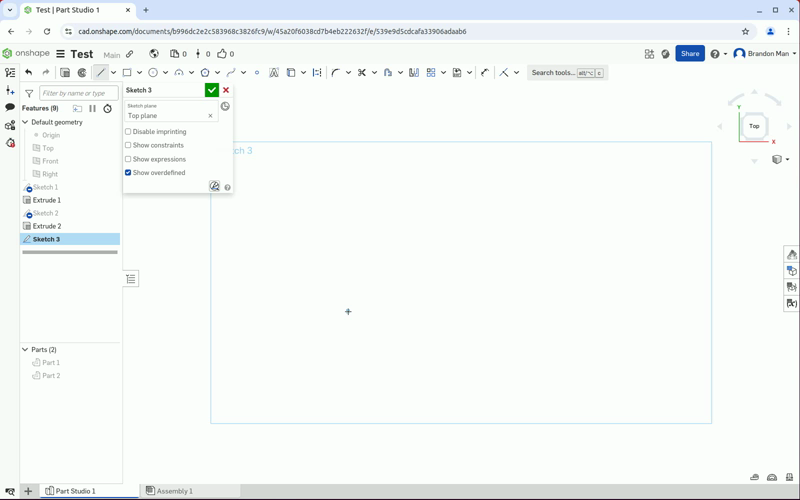
key_down(shift)
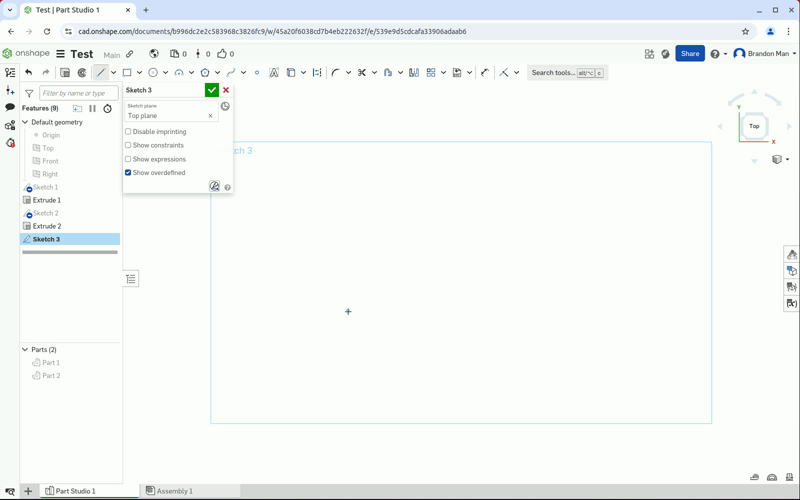
mouse_move(572, 311)
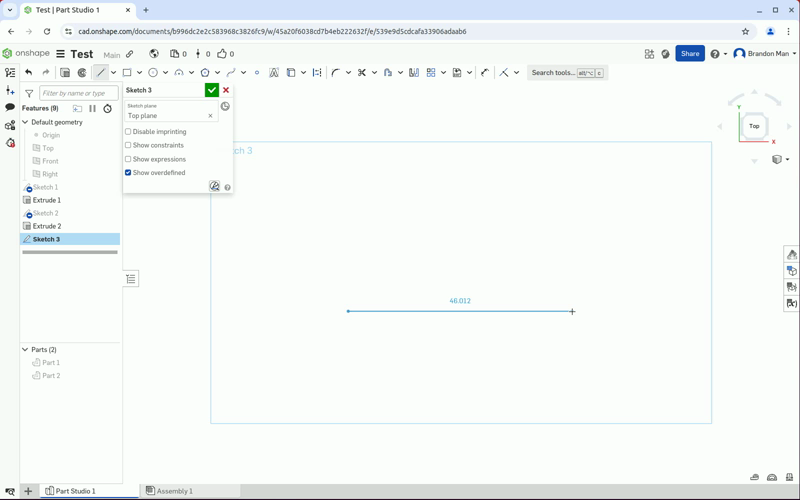
click(572, 311)
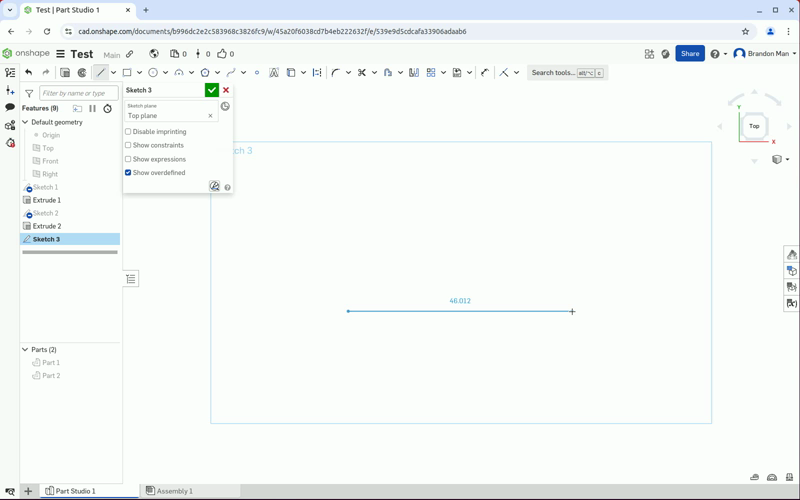
key_up(shift)
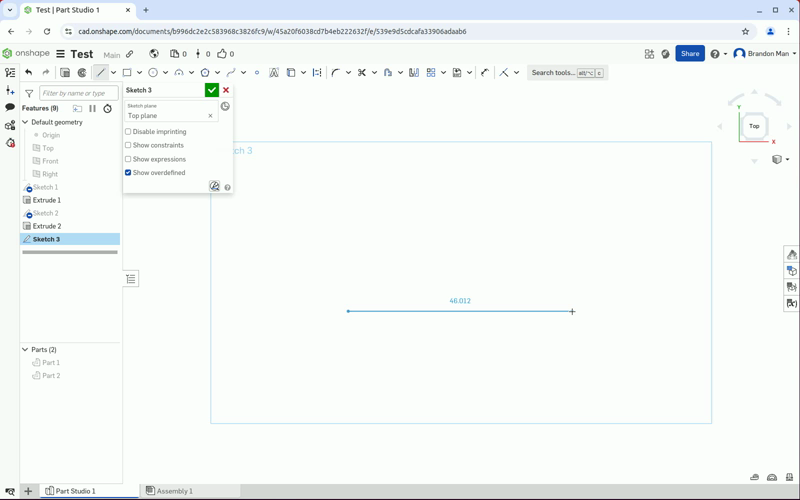
key_down(shift)
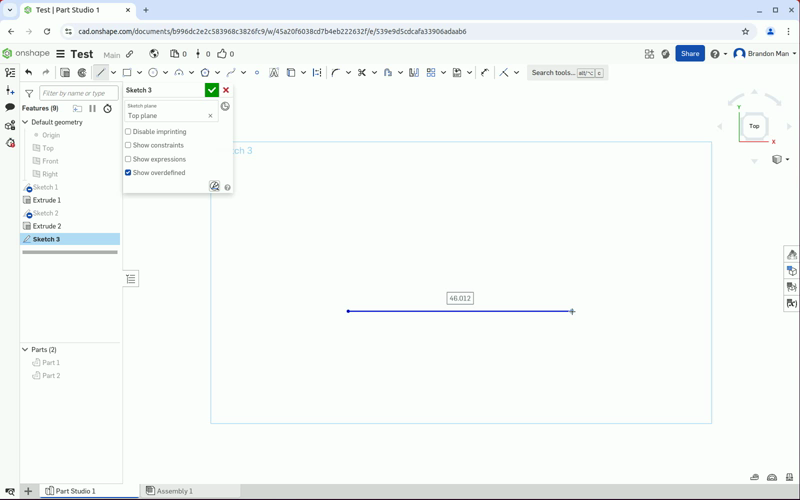
mouse_move(589, 311)
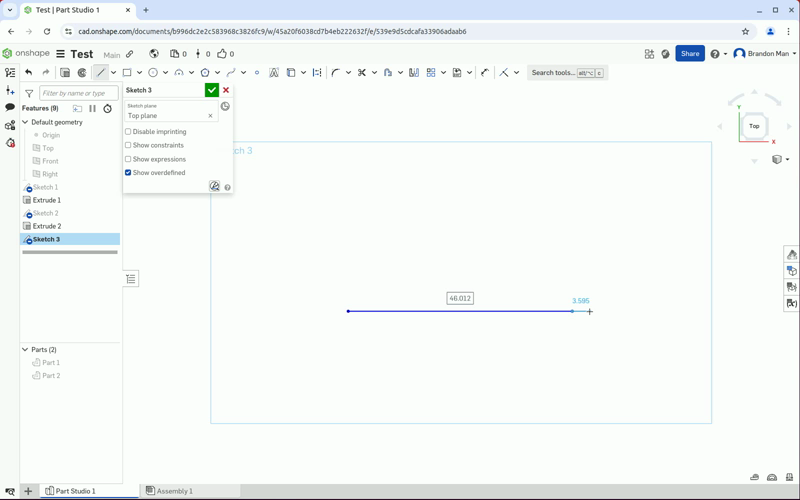
mouse_move(572, 256)
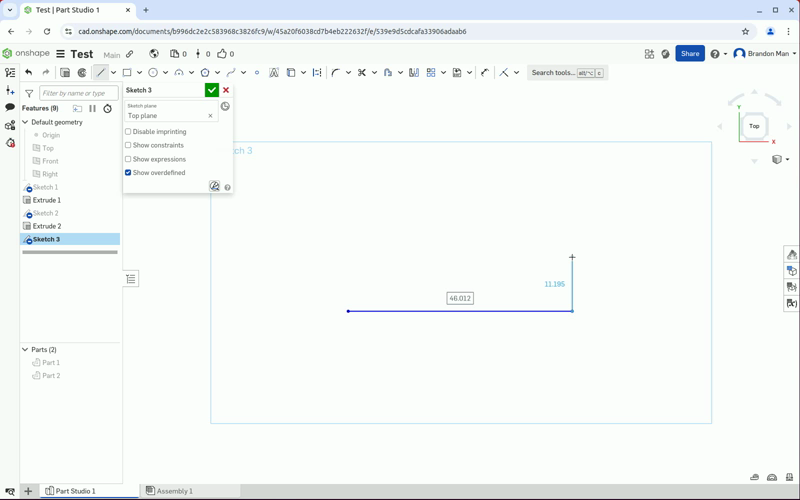
click(572, 256)
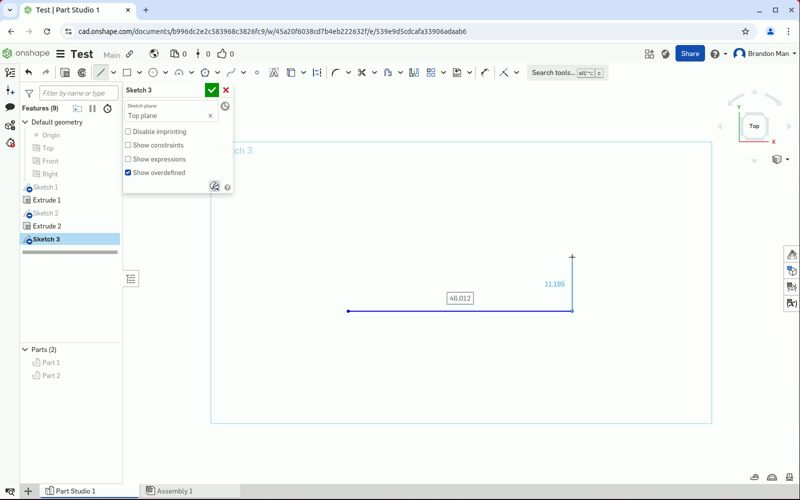
key_up(shift)
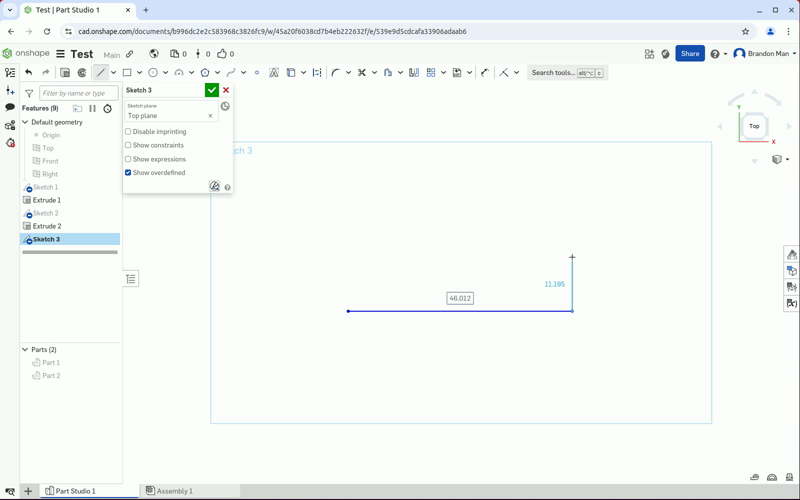
key_down(shift)
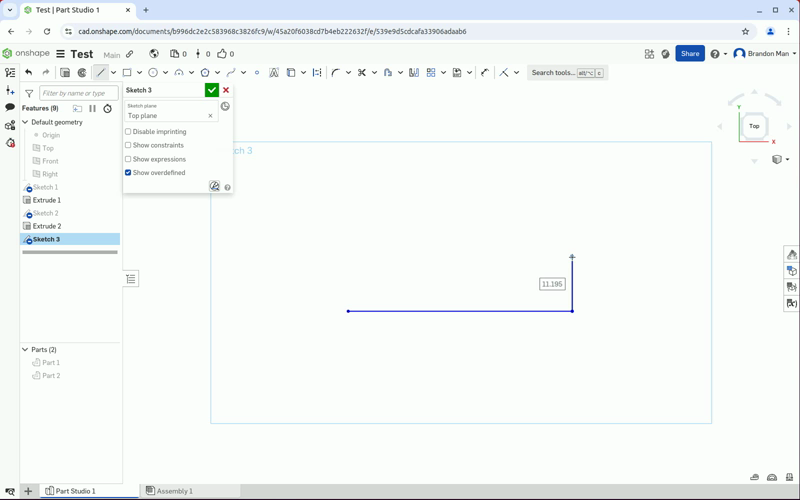
mouse_move(348, 256)
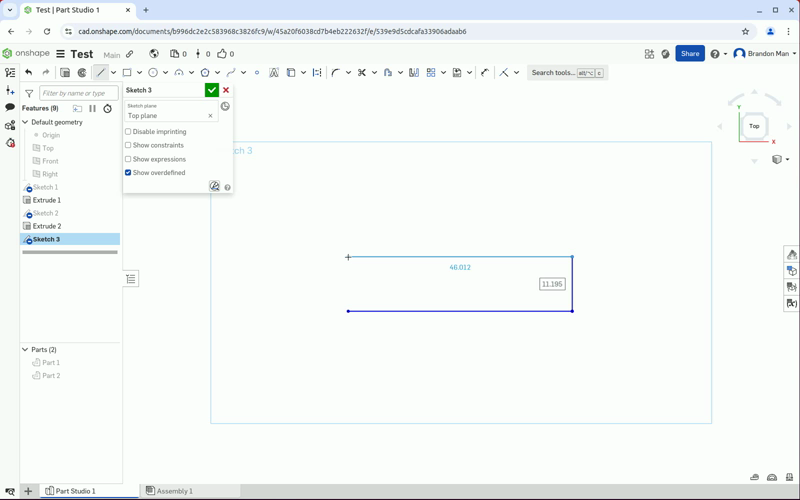
click(348, 256)
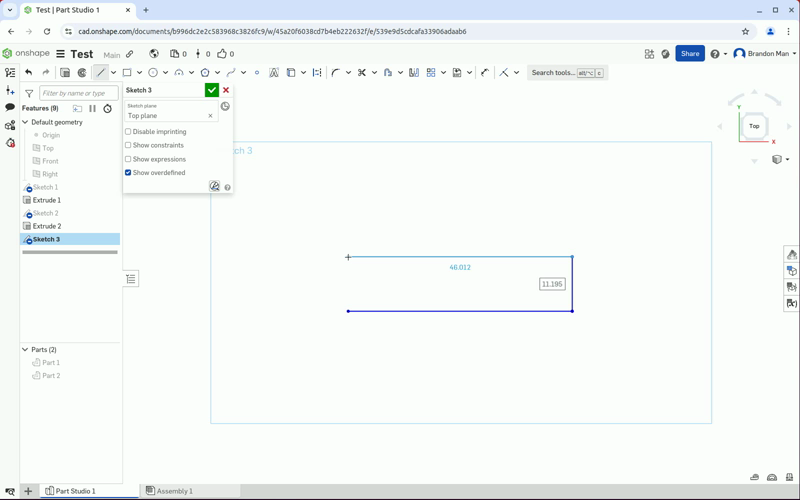
key_up(shift)
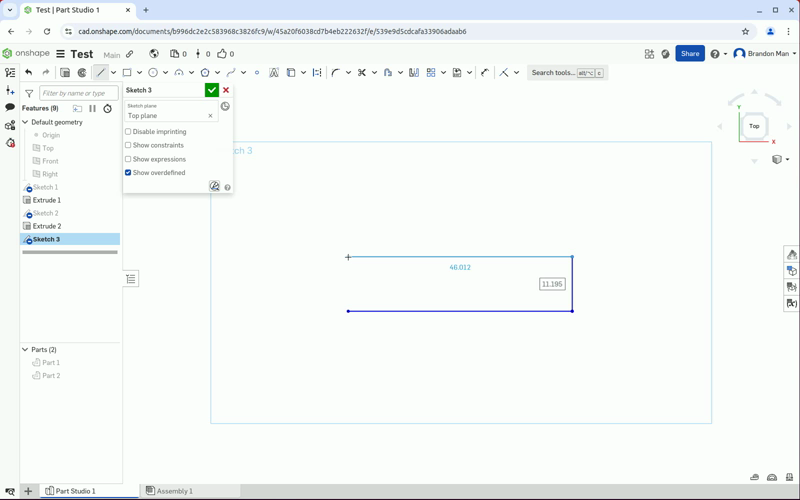
mouse_move(378, 256)
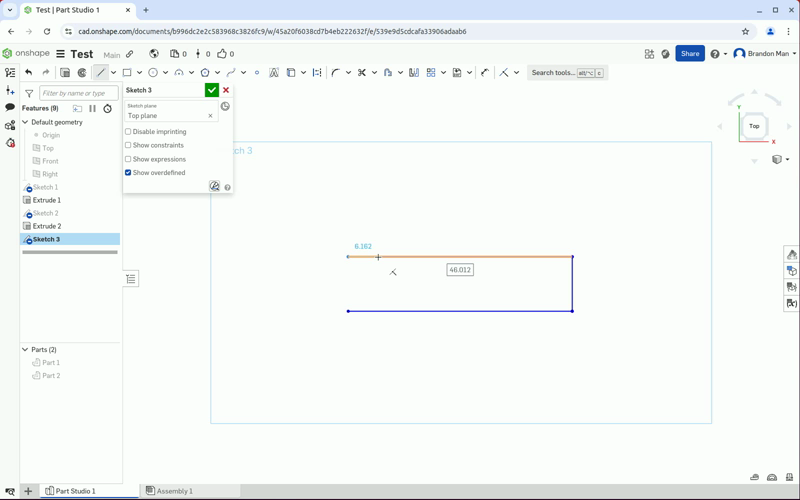
key_down(shift)
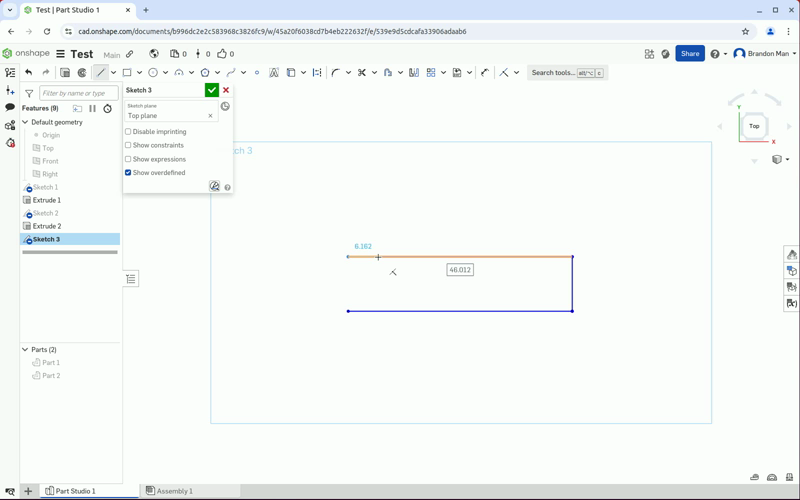
mouse_move(348, 311)
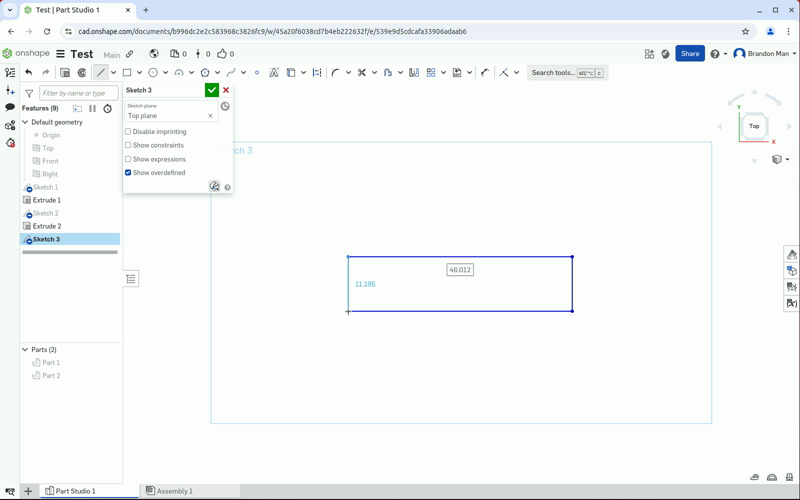
key_up(shift)
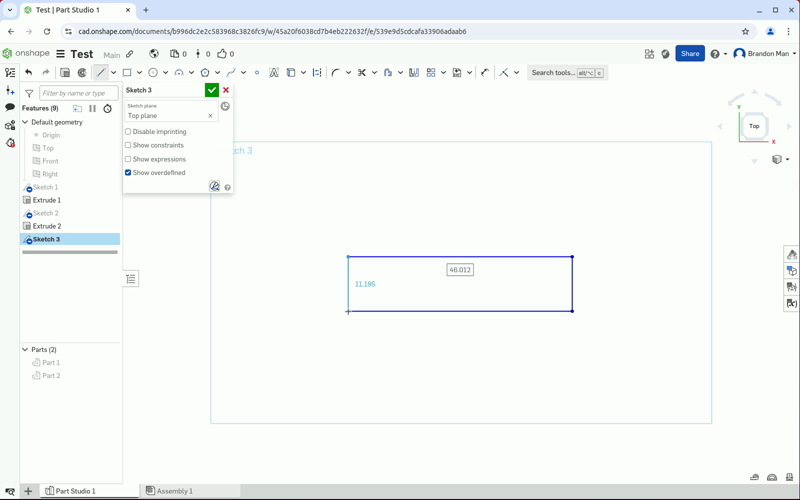
click(348, 311)
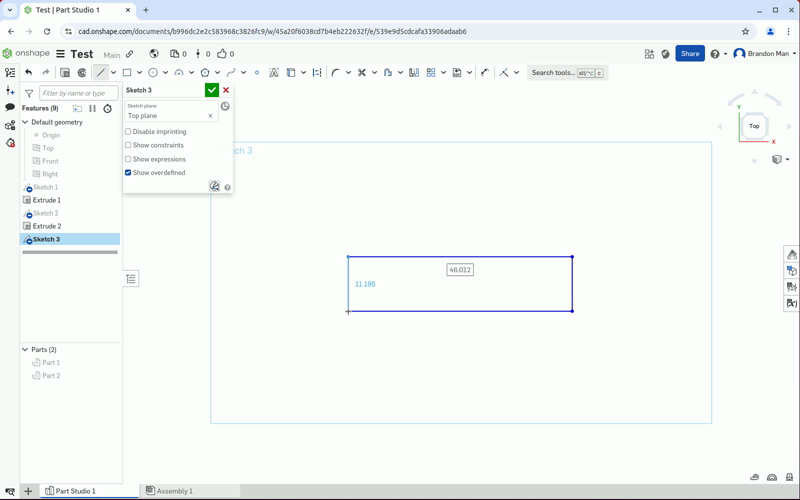
key(esc)
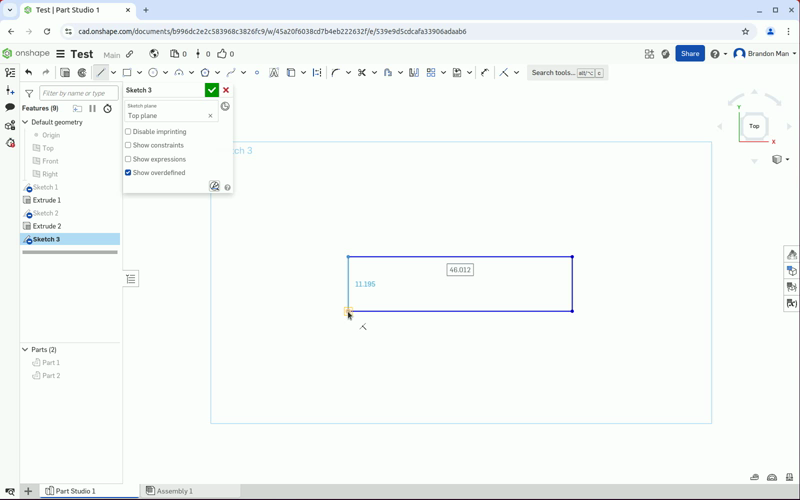
mouse_move(522, 274)
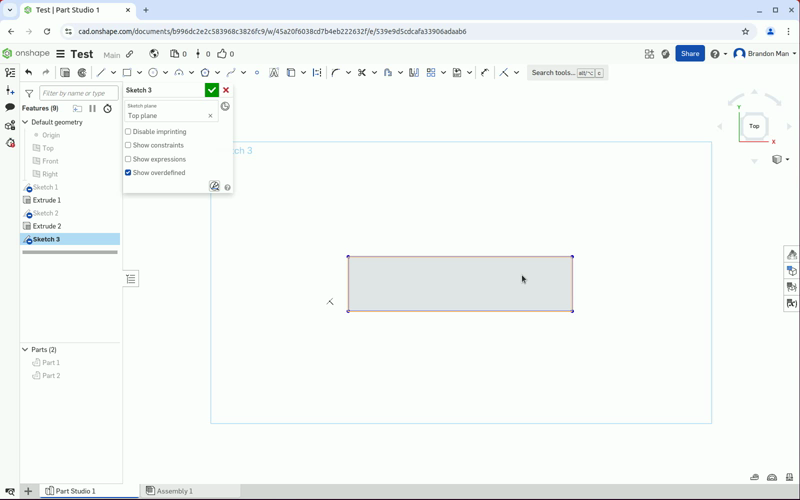
click(522, 274)
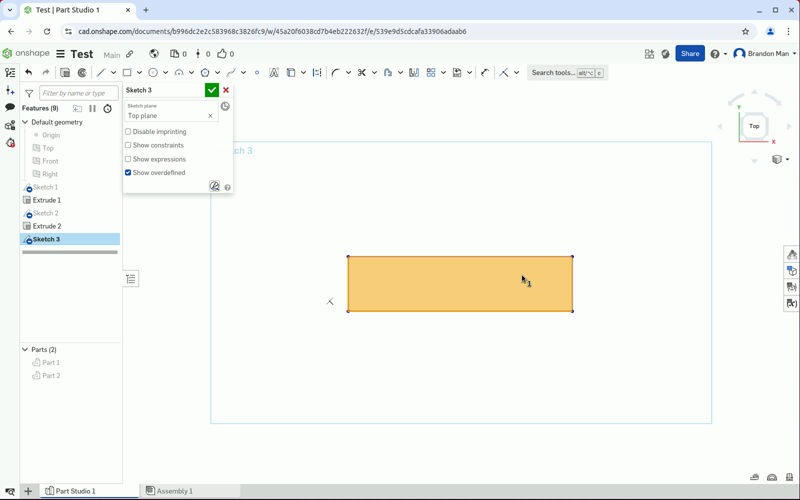
mouse_move(73, 352)
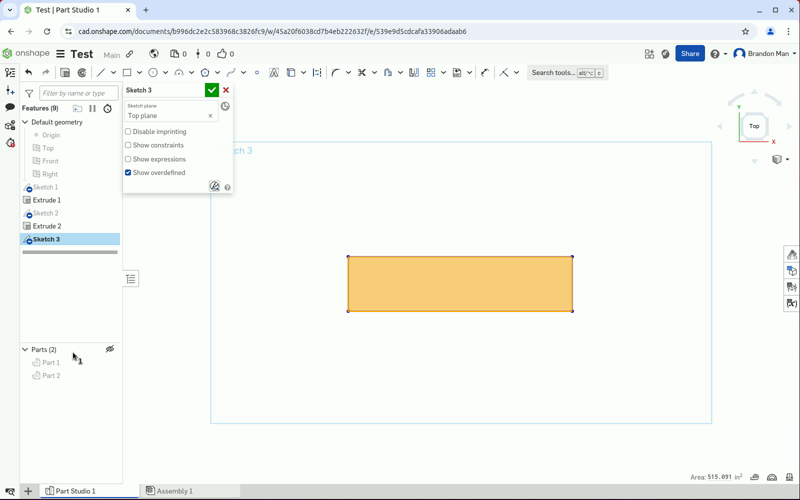
key(shift+y)
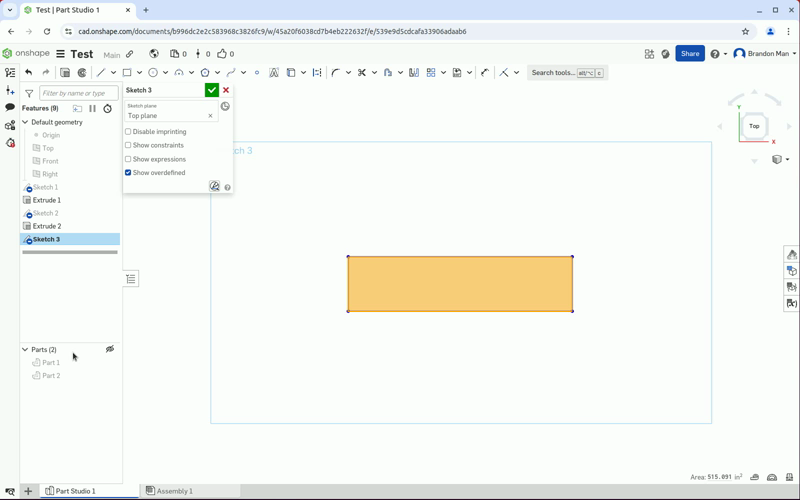
key(shift+e)
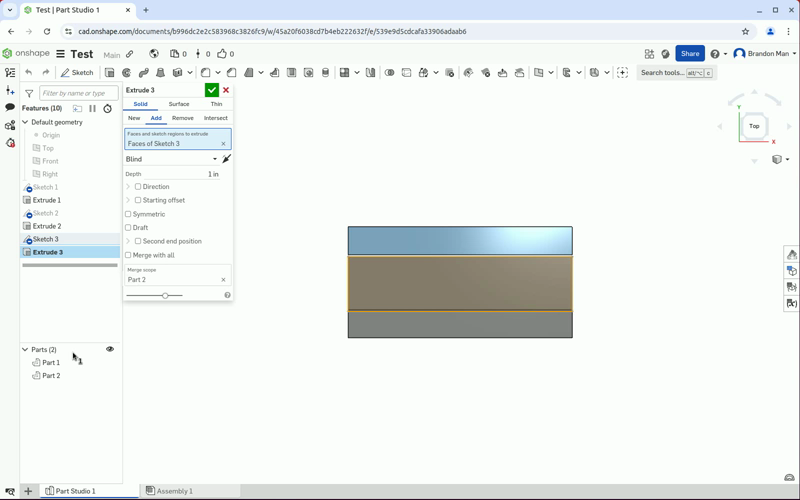
mouse_move(143, 106)
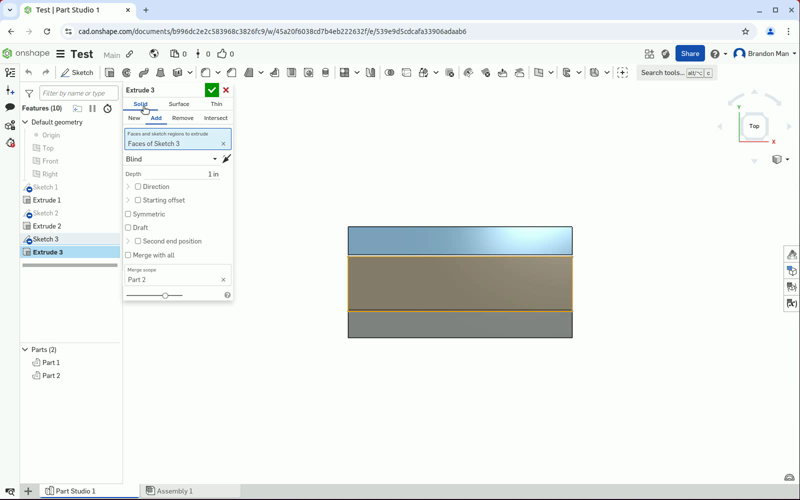
click(143, 106)
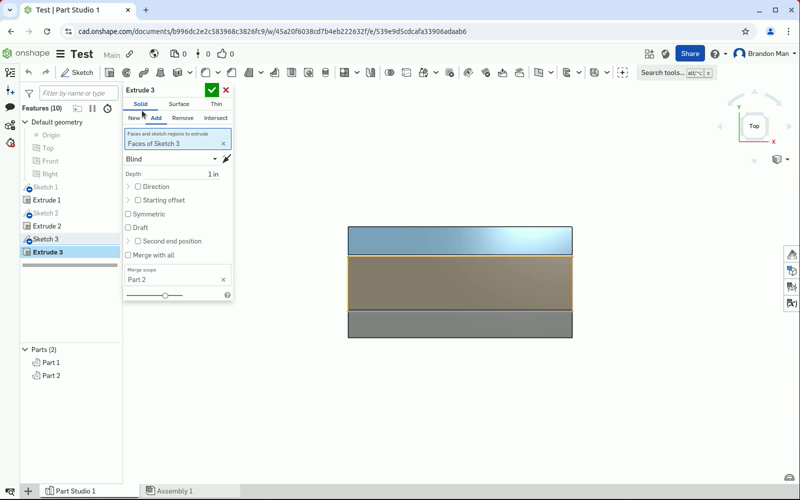
mouse_move(137, 120)
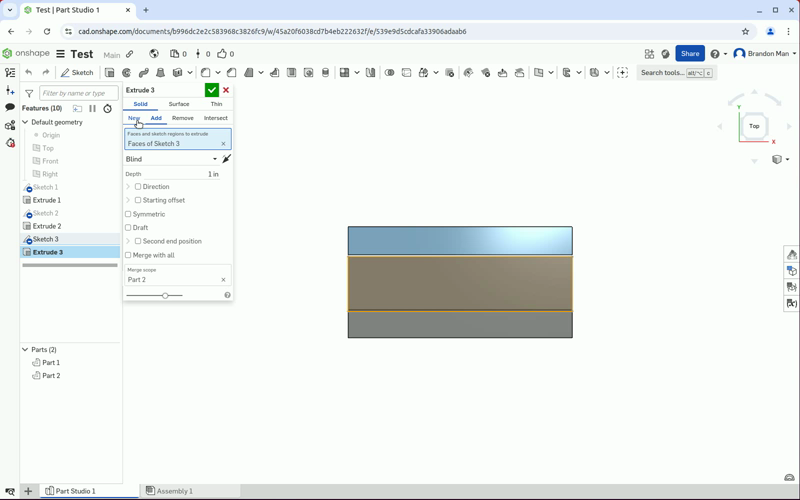
click(137, 120)
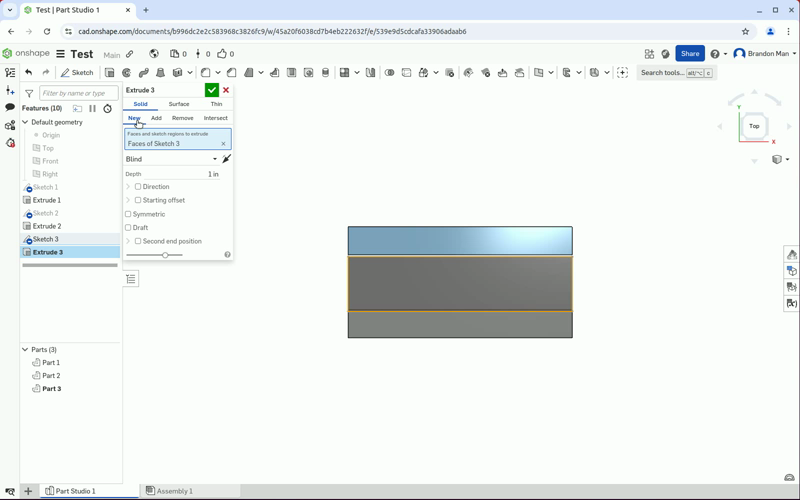
key(tab, 4)
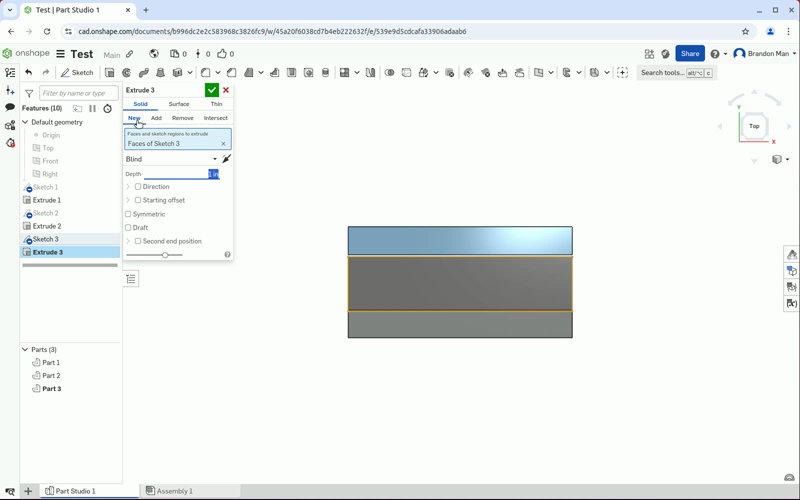
text(8.906)
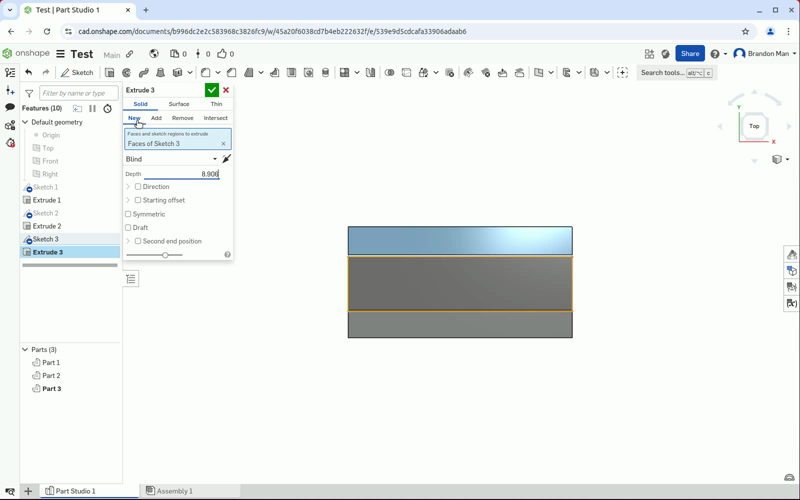
key(enter)
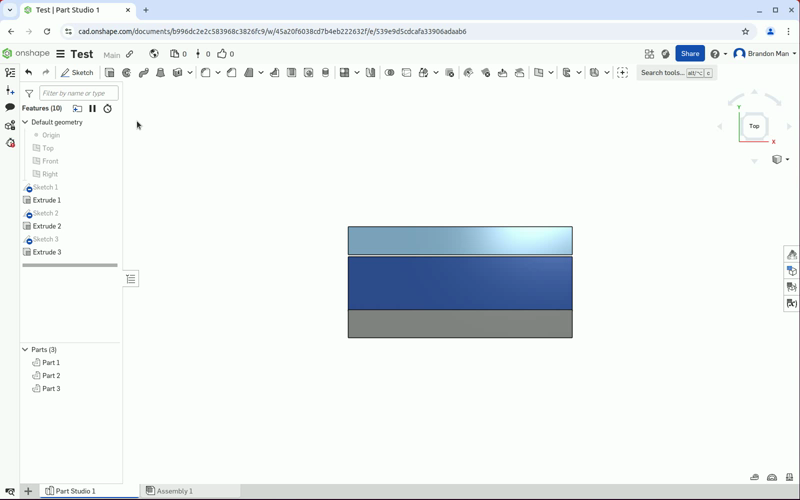
key(shift+h)
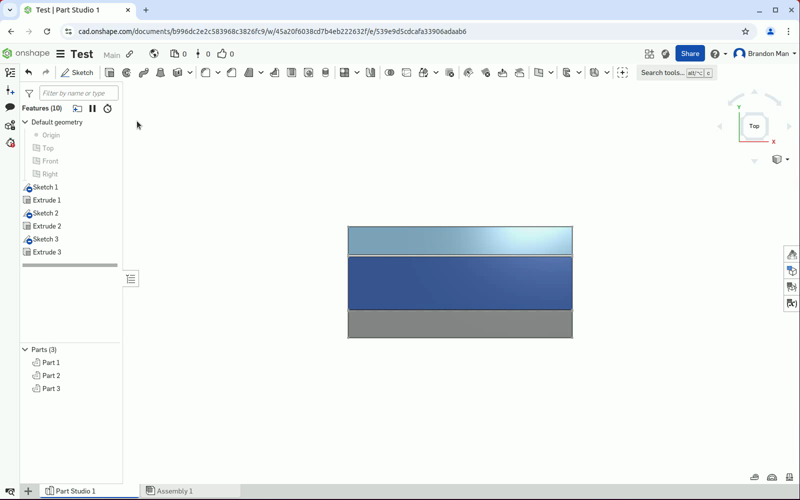
key(shift+h)
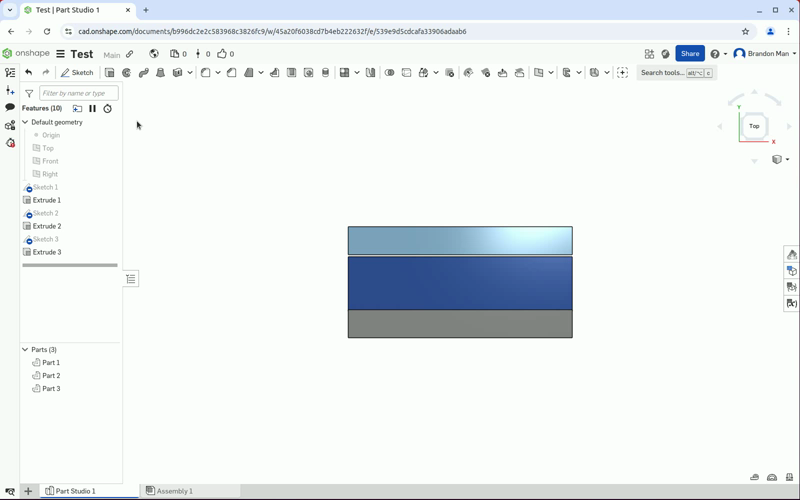
mouse_move(73, 189)
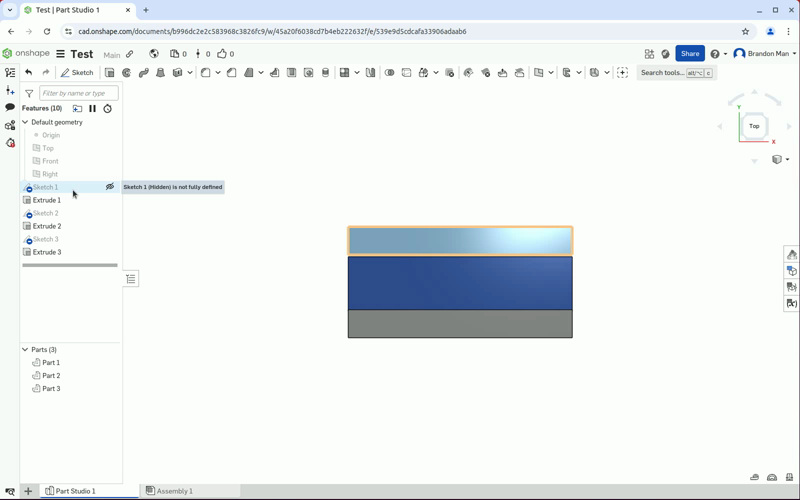
click(73, 189)
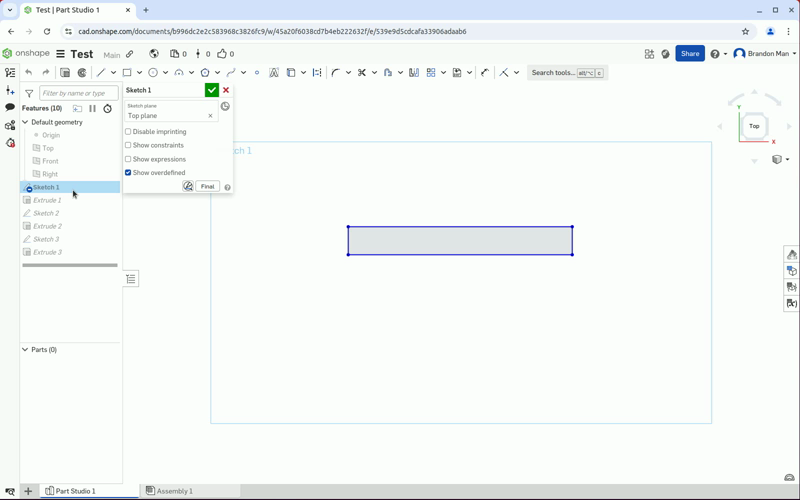
mouse_move(229, 92)
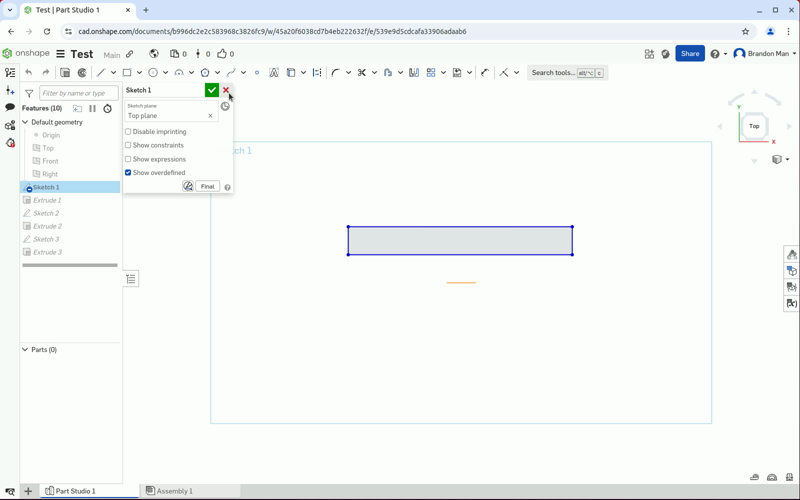
click(229, 92)
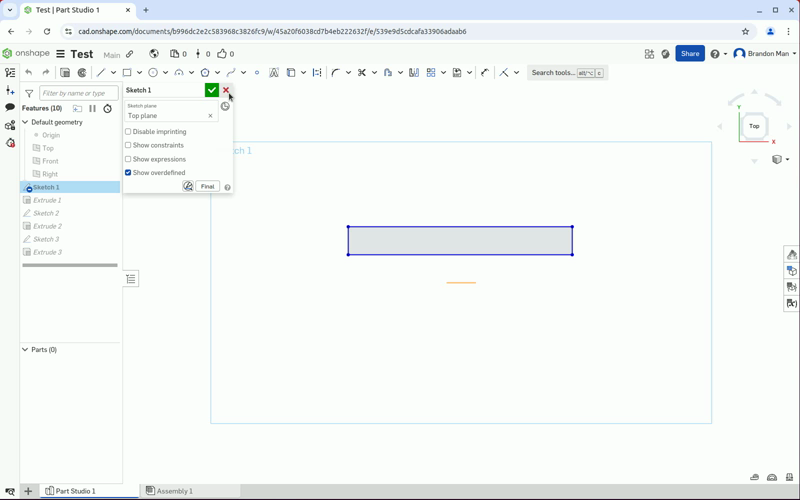
key(shift+s)
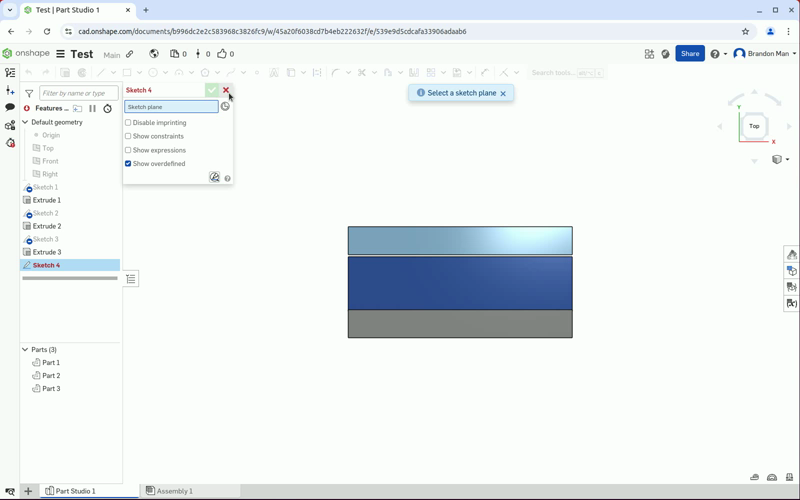
mouse_move(73, 150)
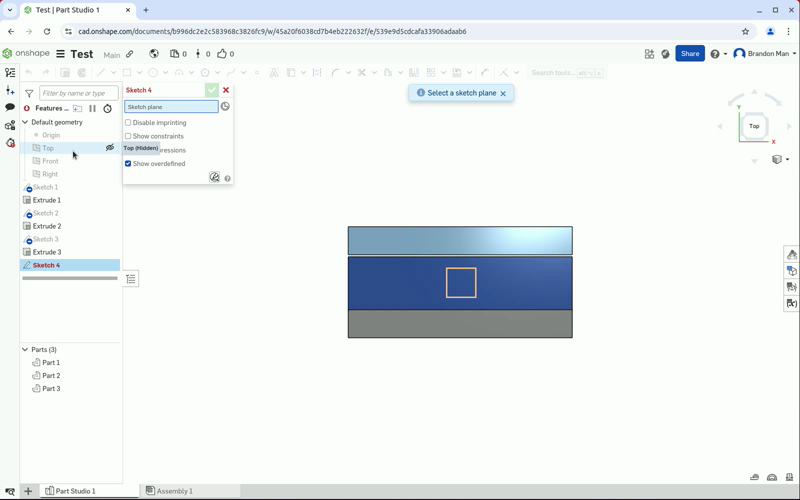
click(73, 150)
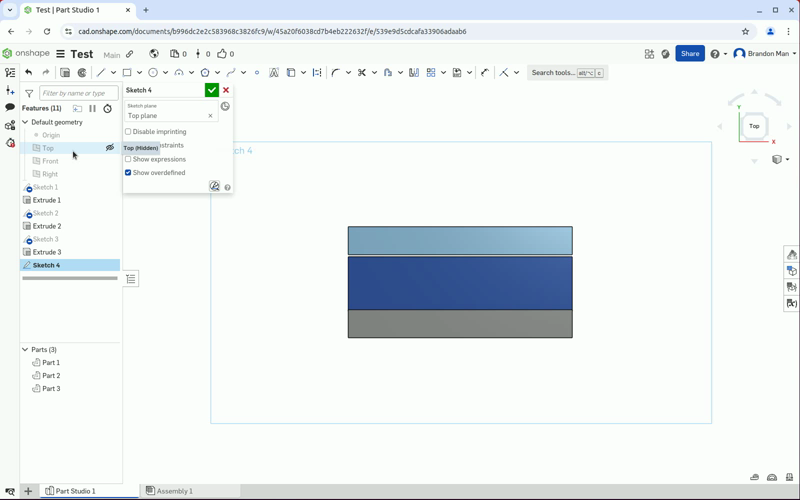
mouse_move(73, 352)
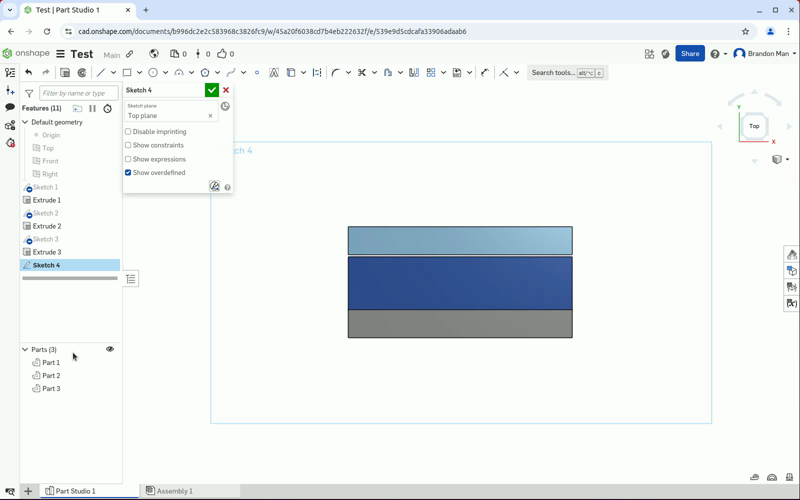
key(y)
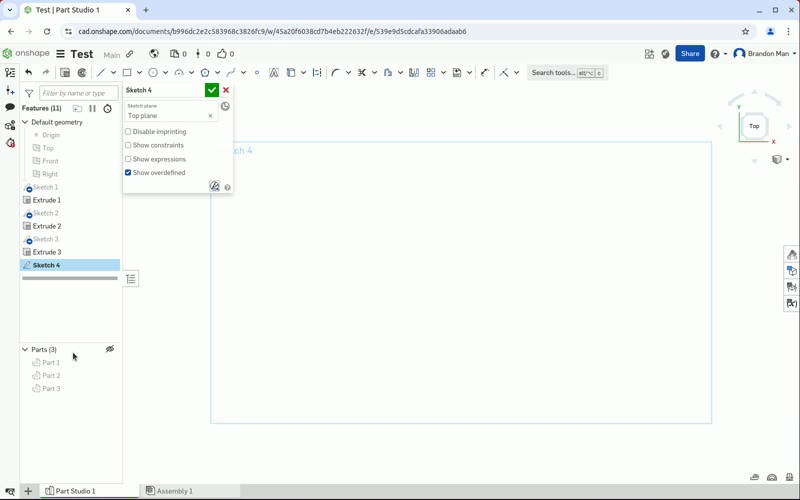
key(c)
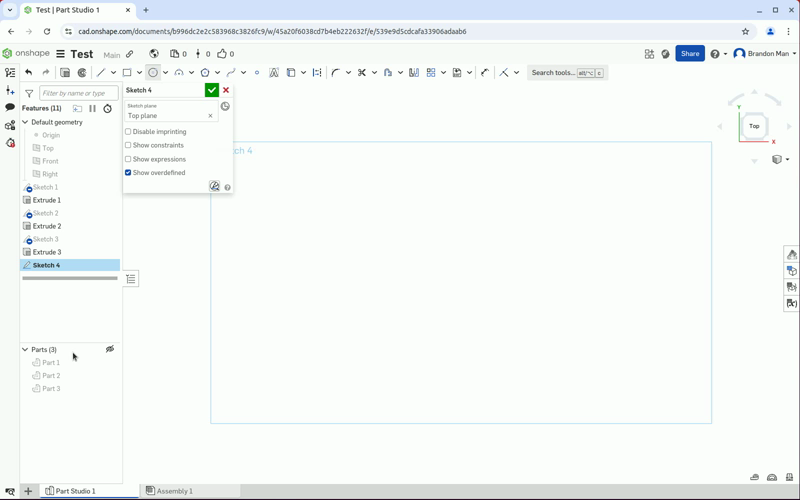
key_down(shift)
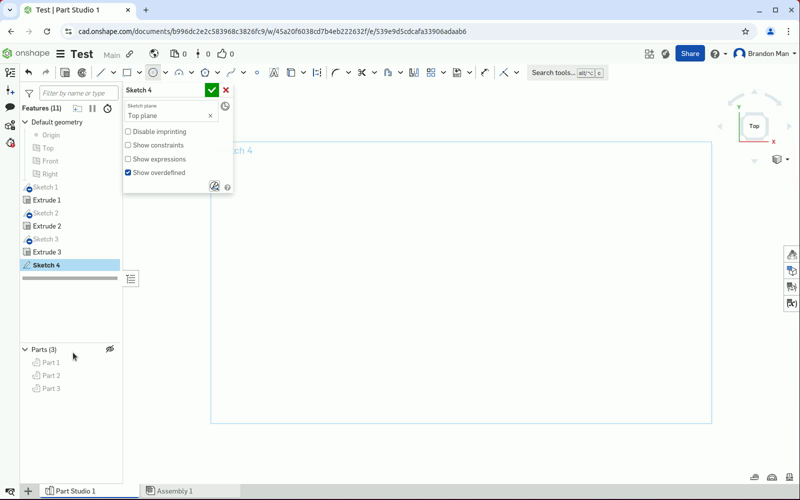
mouse_move(461, 282)
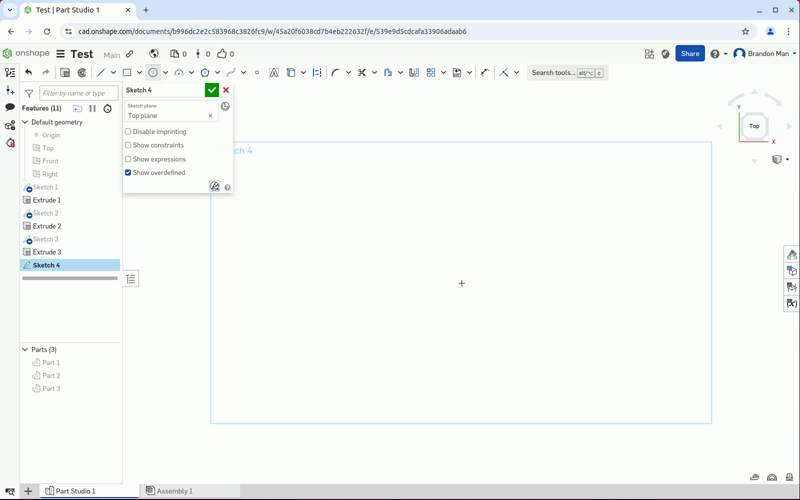
click(461, 282)
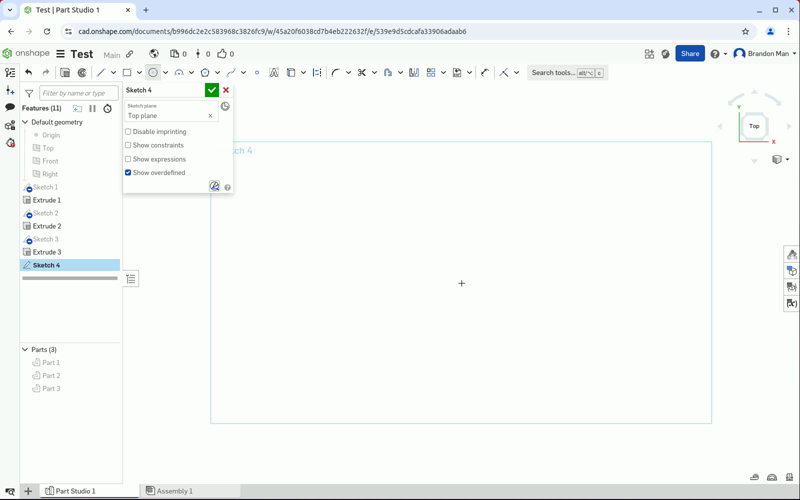
key_up(shift)
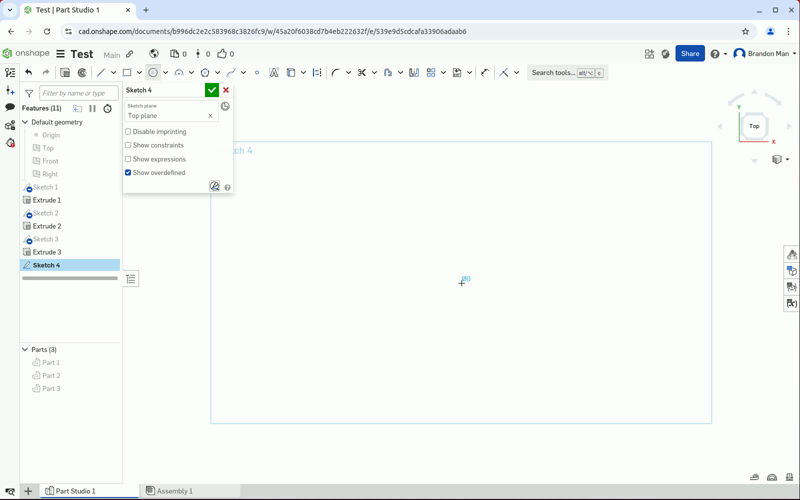
mouse_move(473, 282)
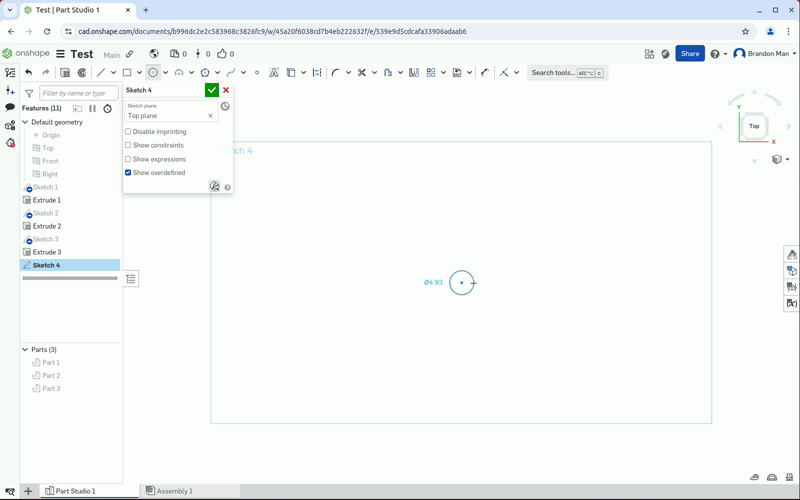
click(473, 282)
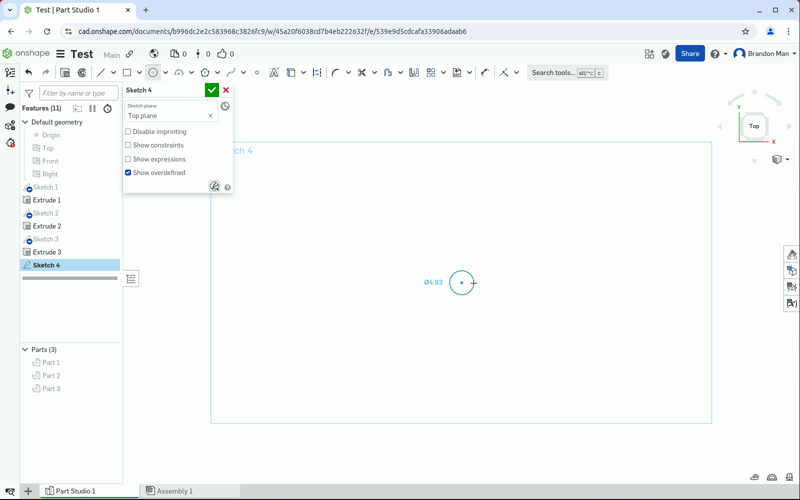
key(esc)
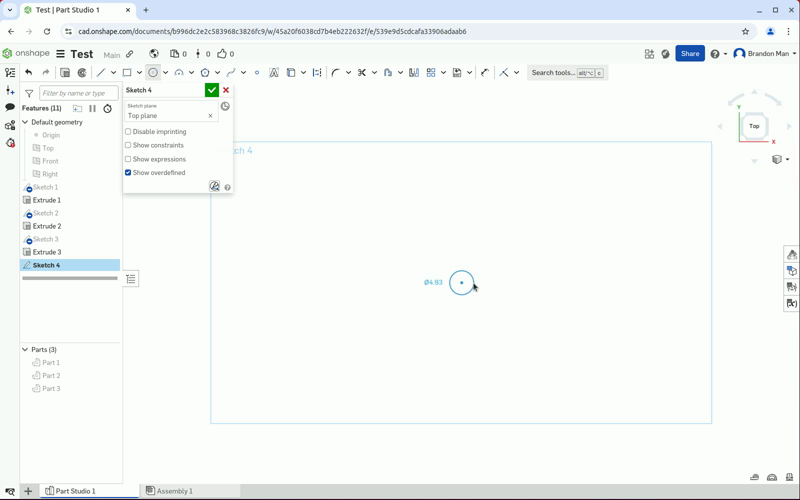
mouse_move(464, 277)
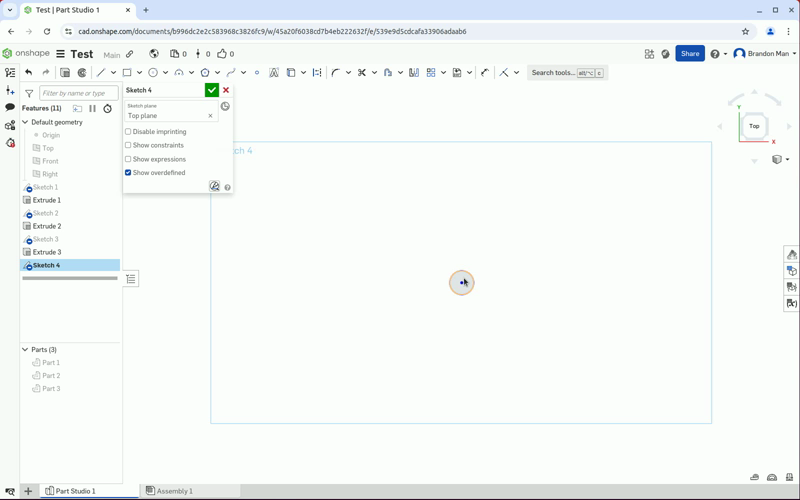
scroll(6)
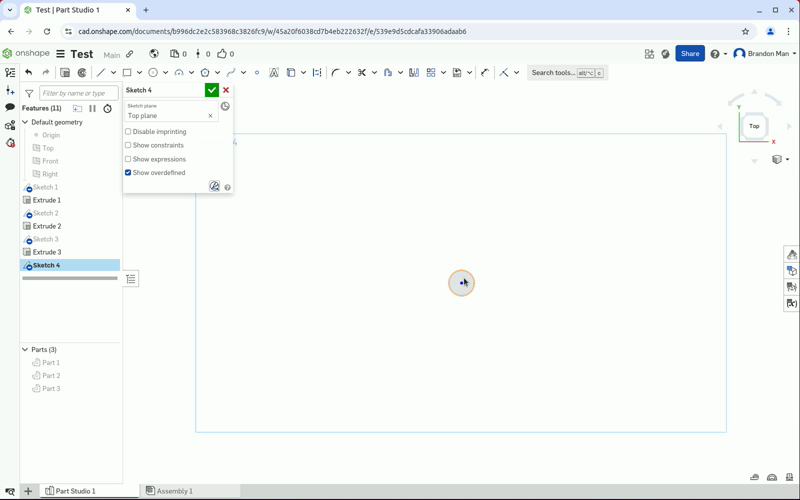
scroll(6)
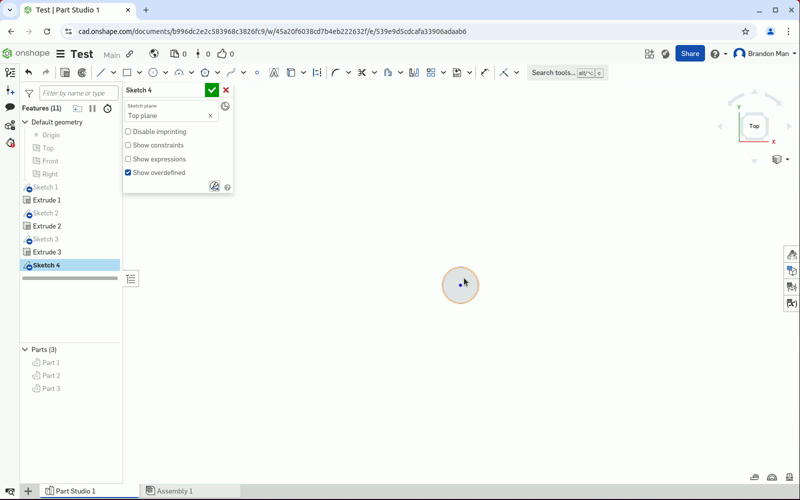
scroll(6)
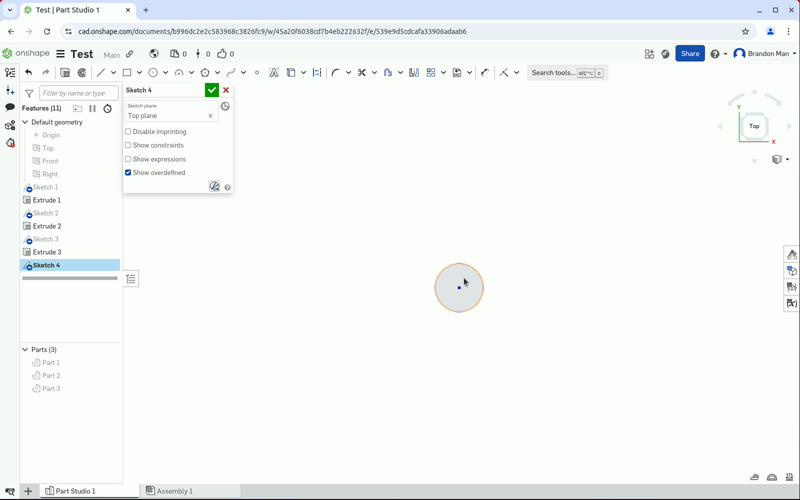
scroll(6)
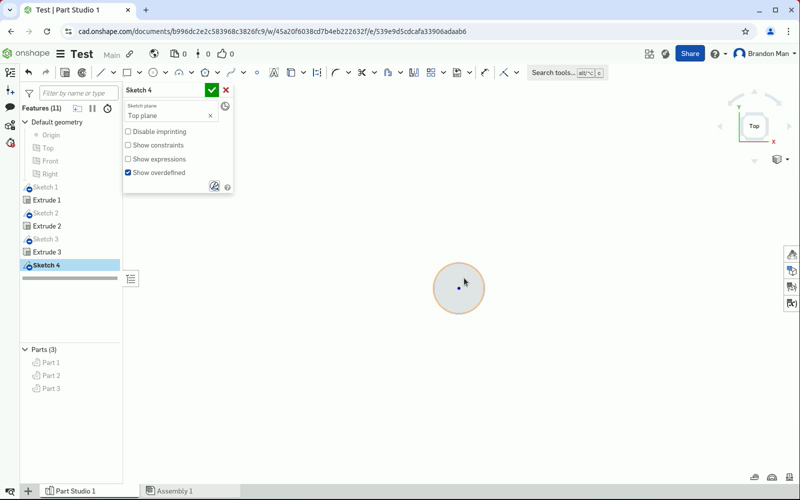
scroll(6)
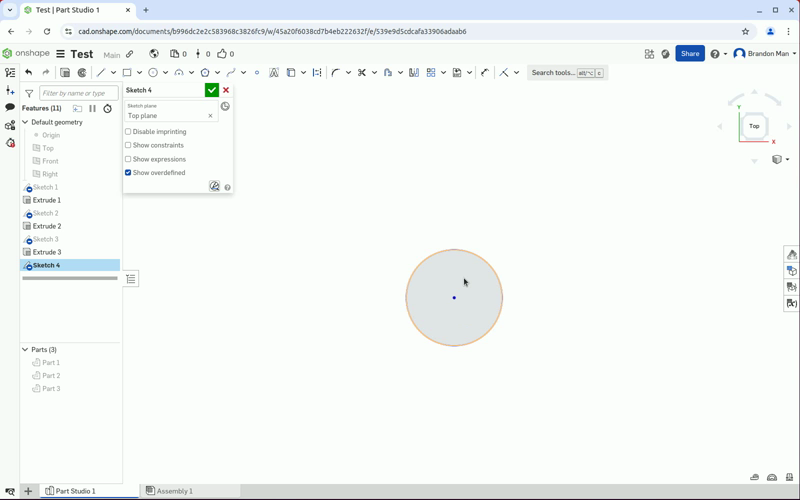
scroll(6)
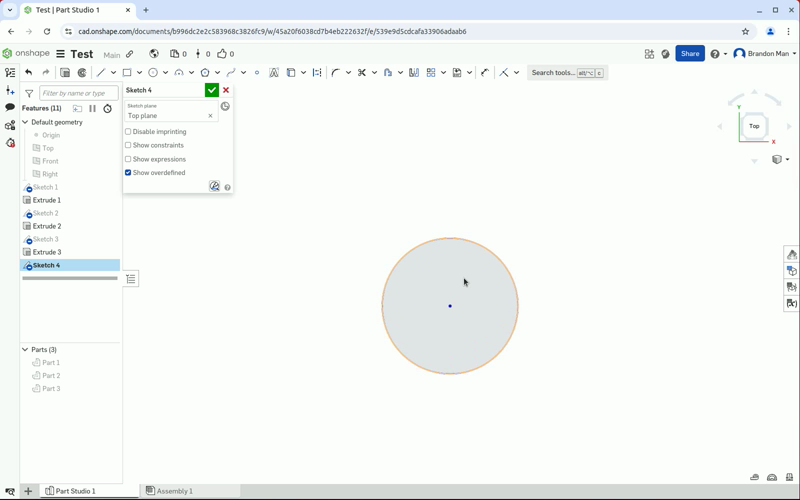
scroll(6)
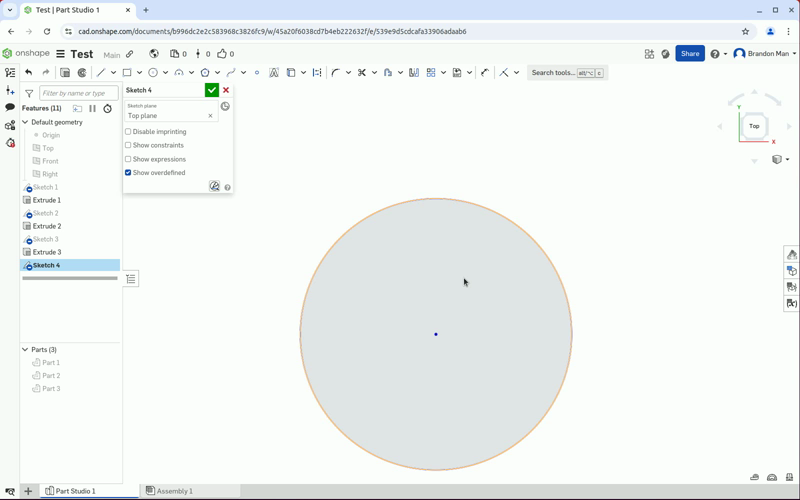
click(464, 277)
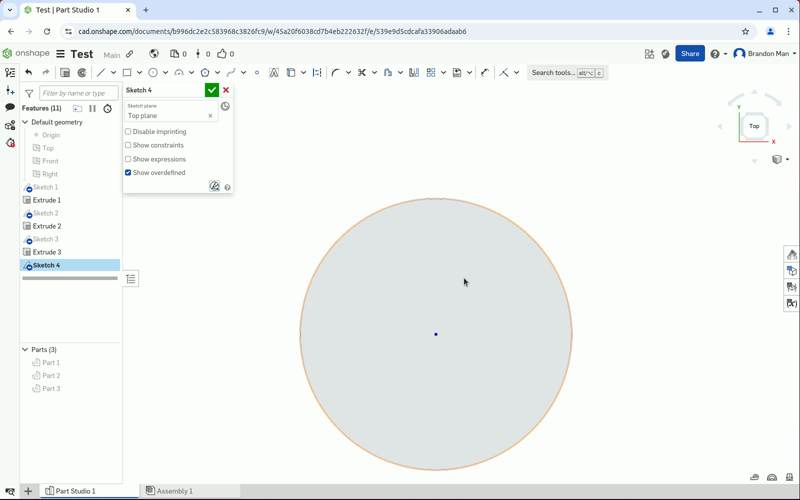
scroll(-6)
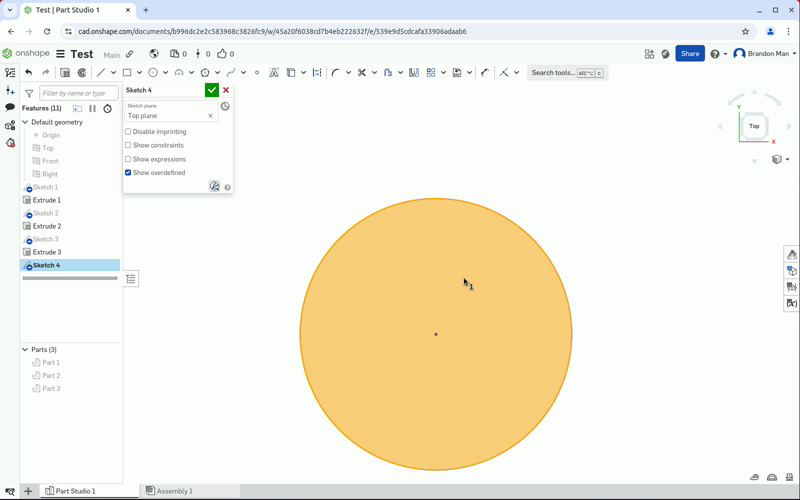
scroll(-6)
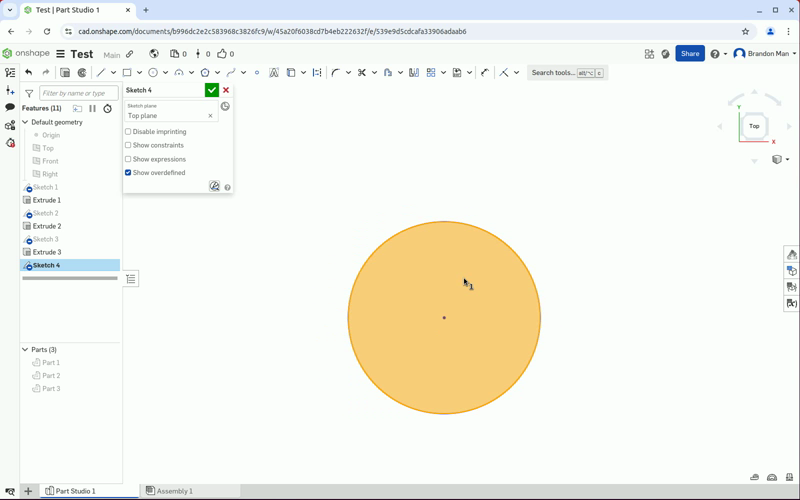
scroll(-6)
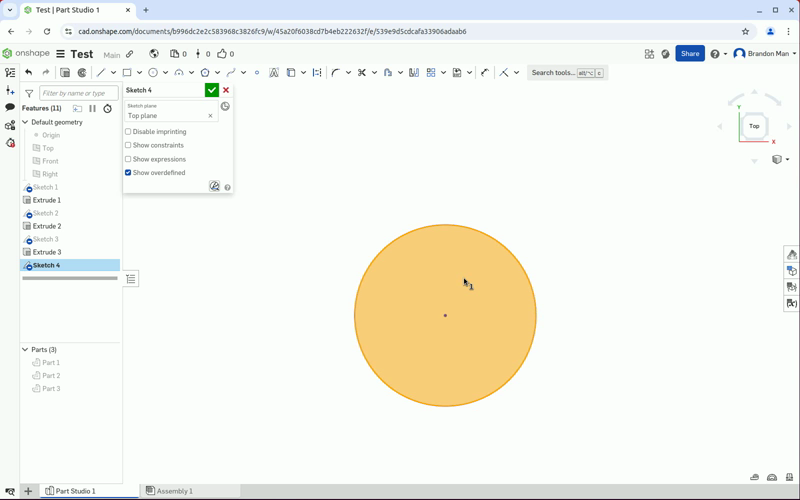
scroll(-6)
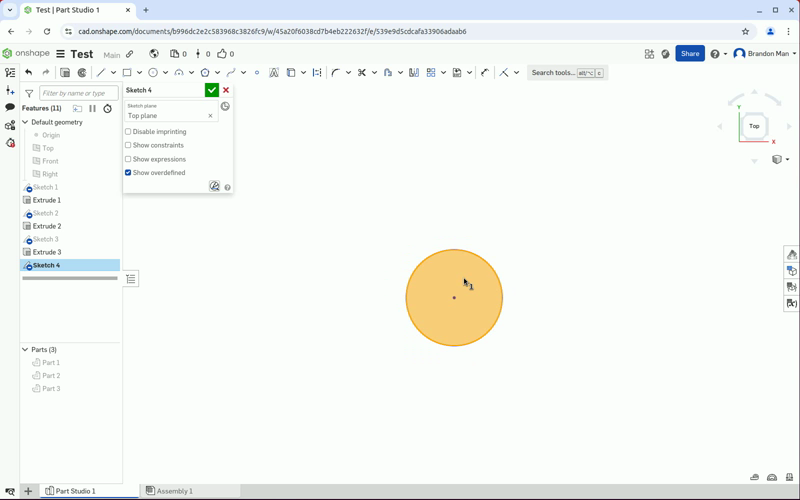
scroll(-6)
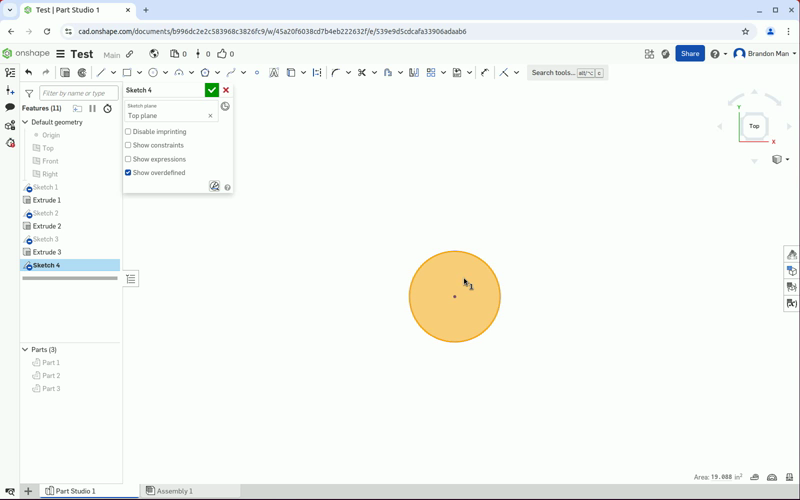
scroll(-6)
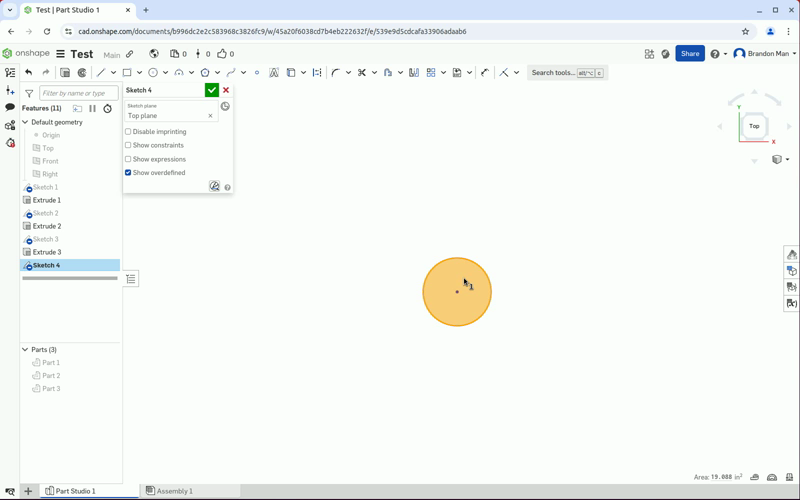
scroll(-6)
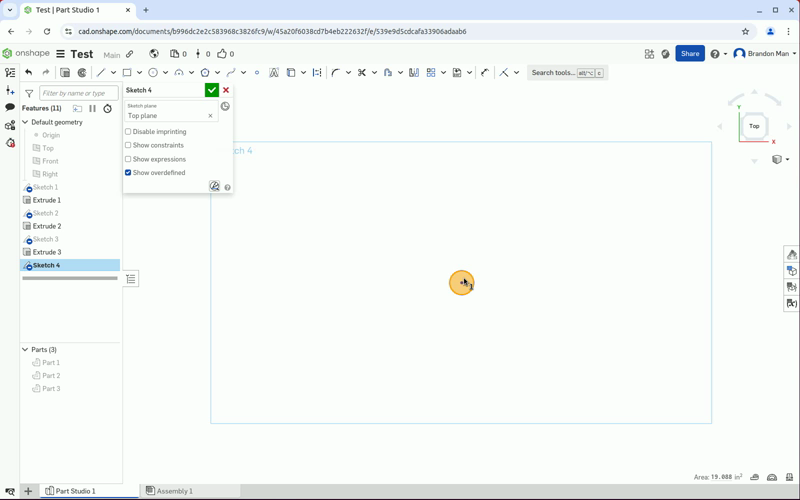
mouse_move(73, 352)
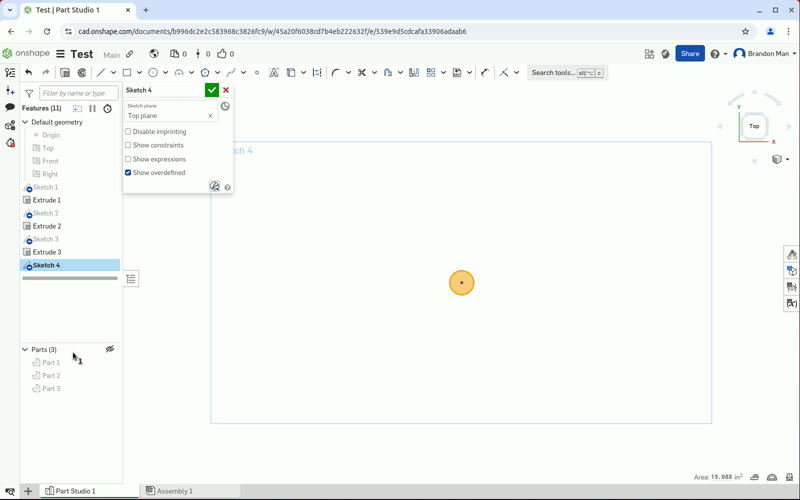
key(shift+y)
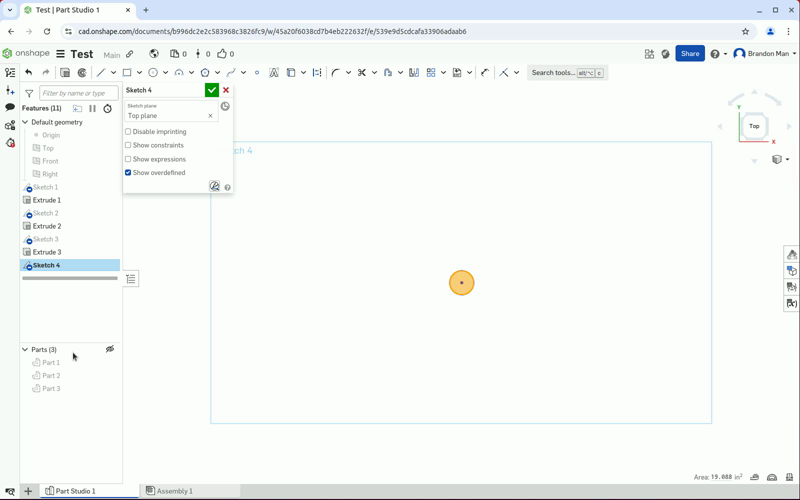
key(shift+e)
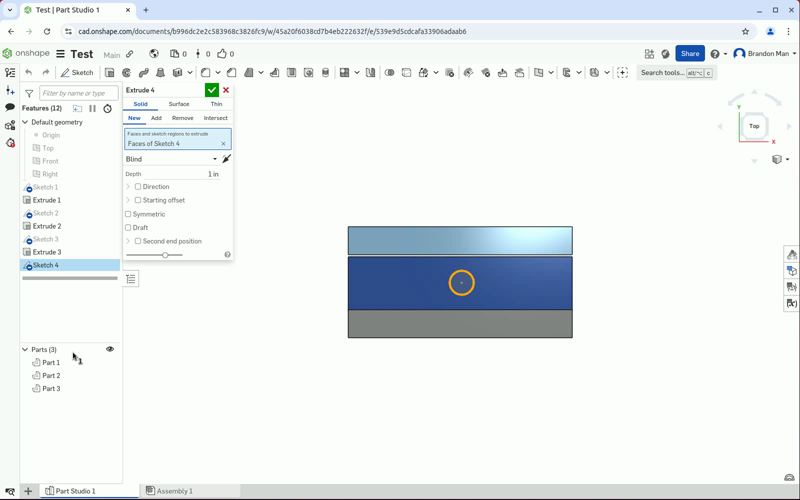
mouse_move(143, 106)
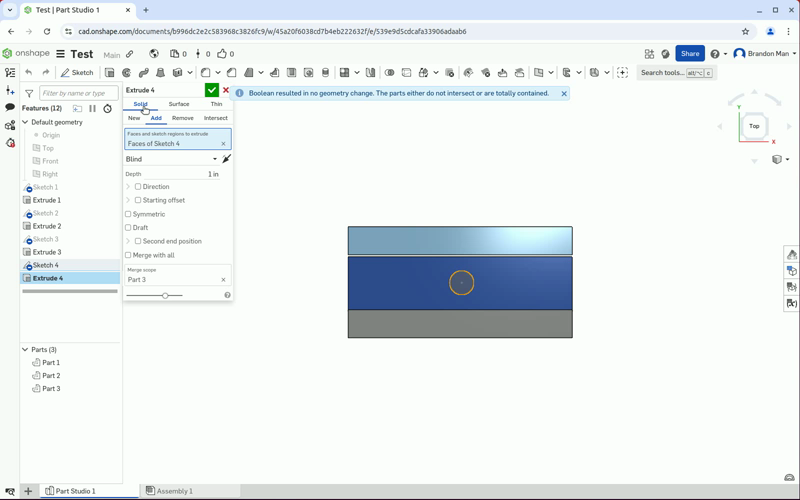
click(143, 106)
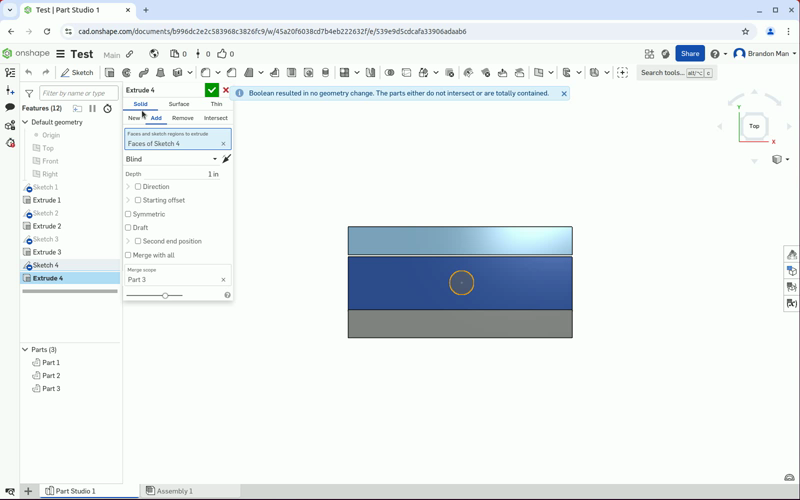
mouse_move(137, 120)
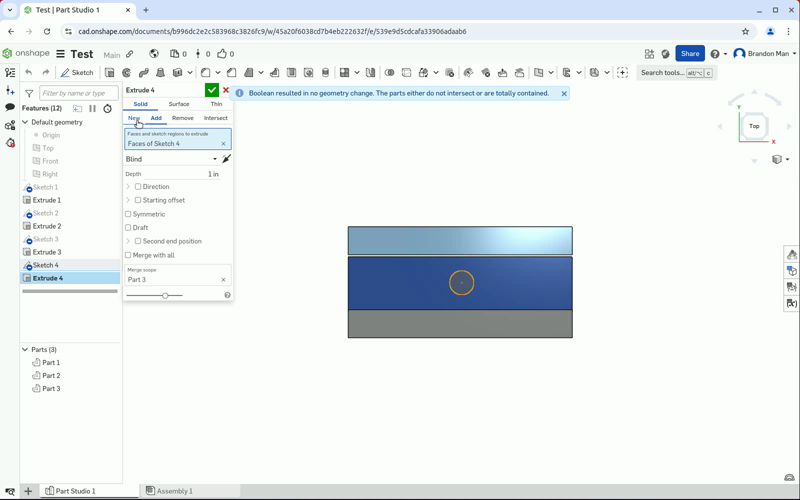
click(137, 120)
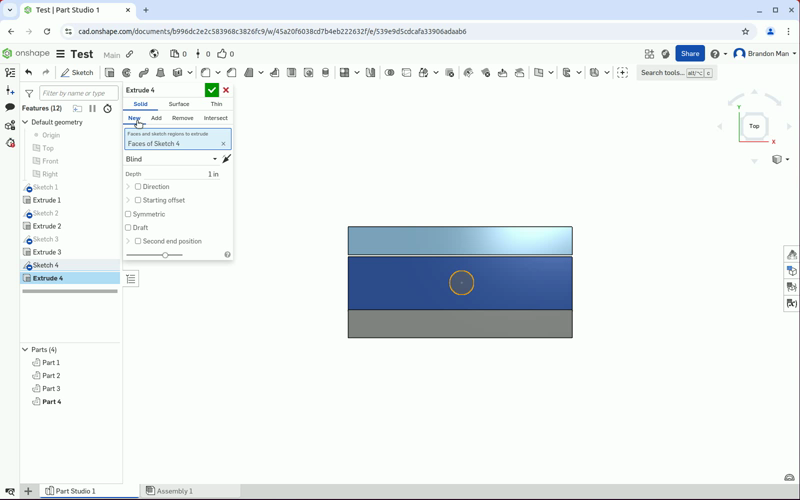
key(tab, 4)
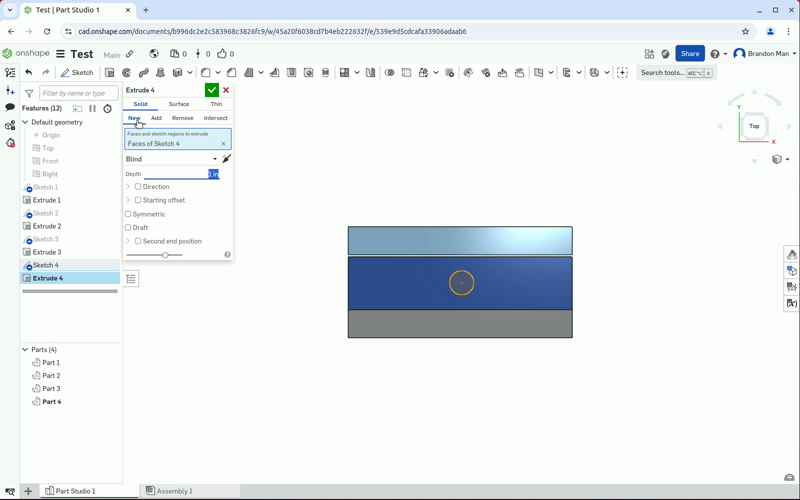
text(-11.073)
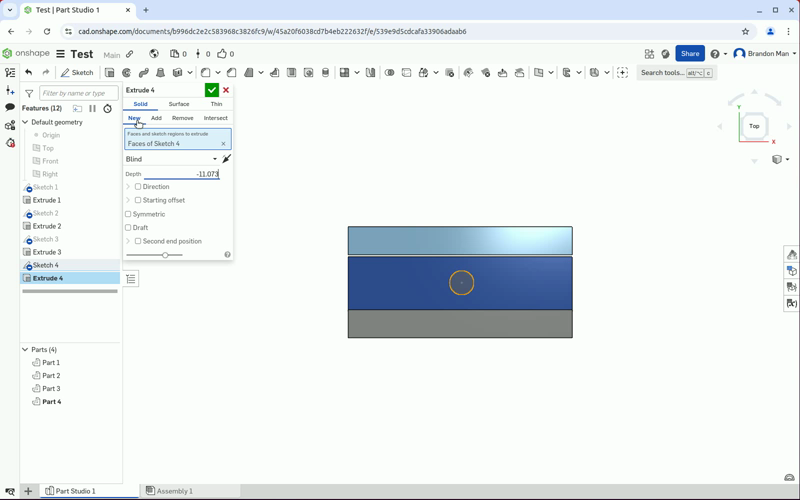
key(enter)
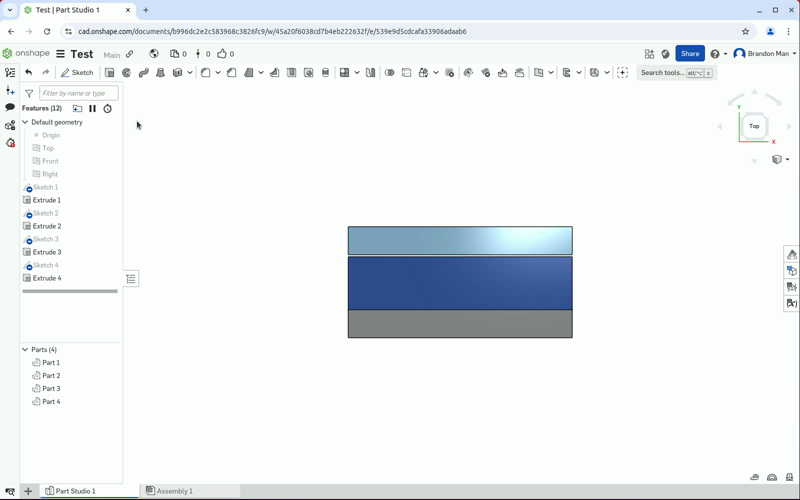
key(shift+h)
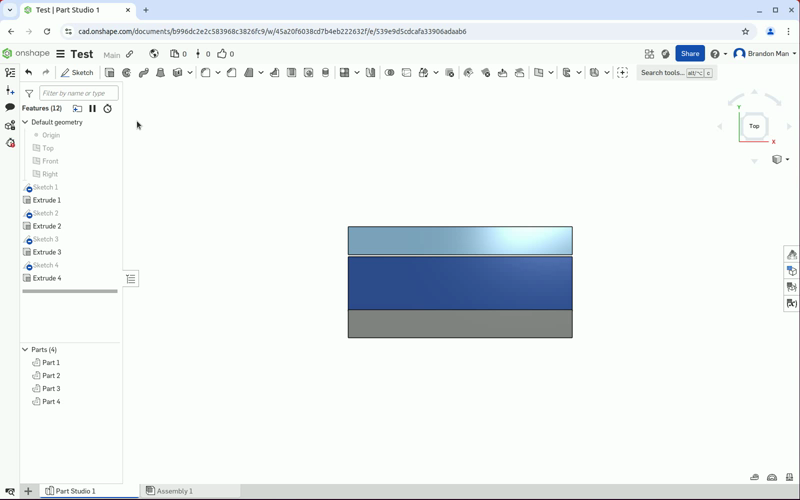
key(shift+h)
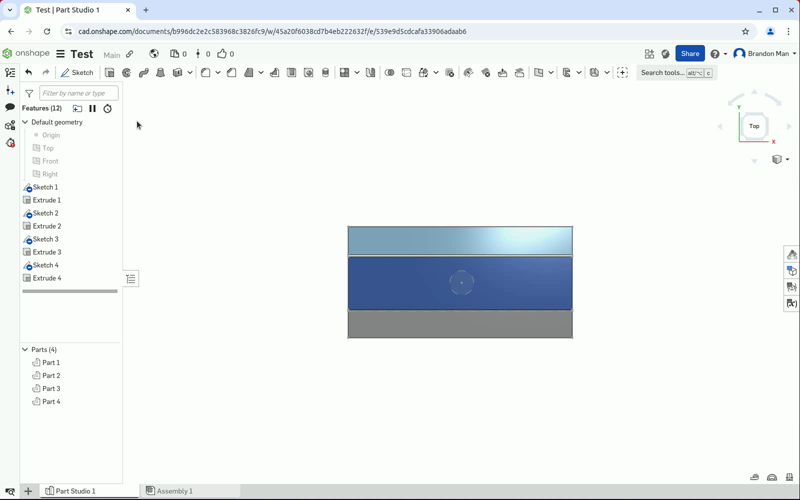
key(shift+7)
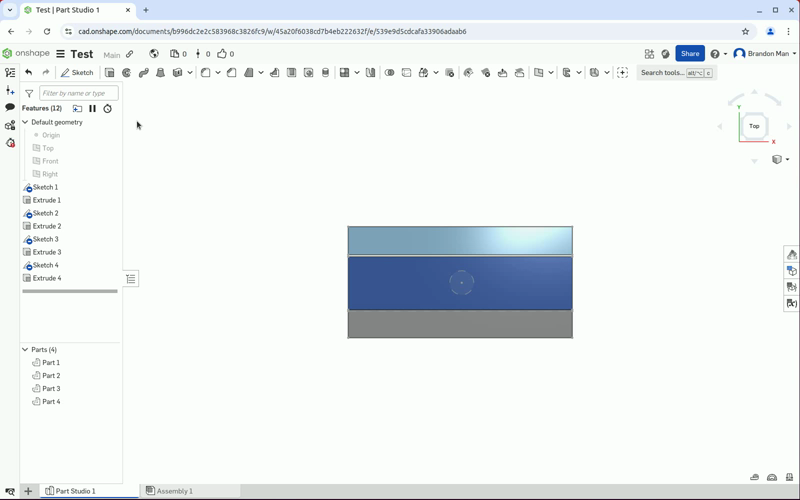
key(up, 3)
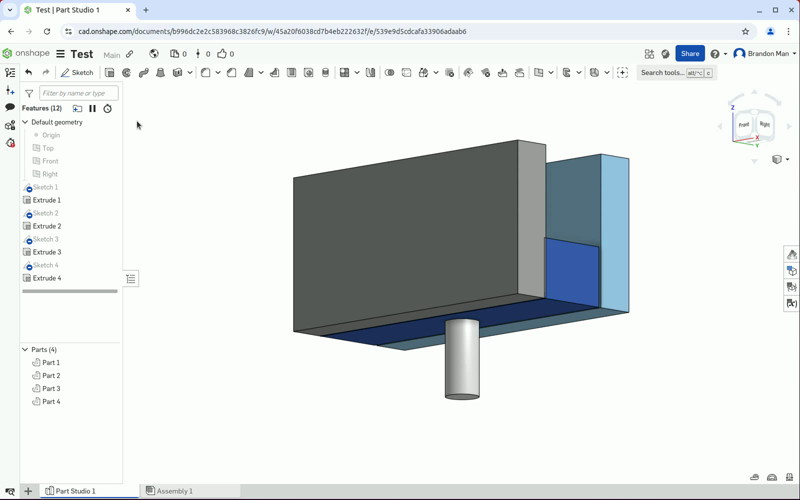
key(left, 3)
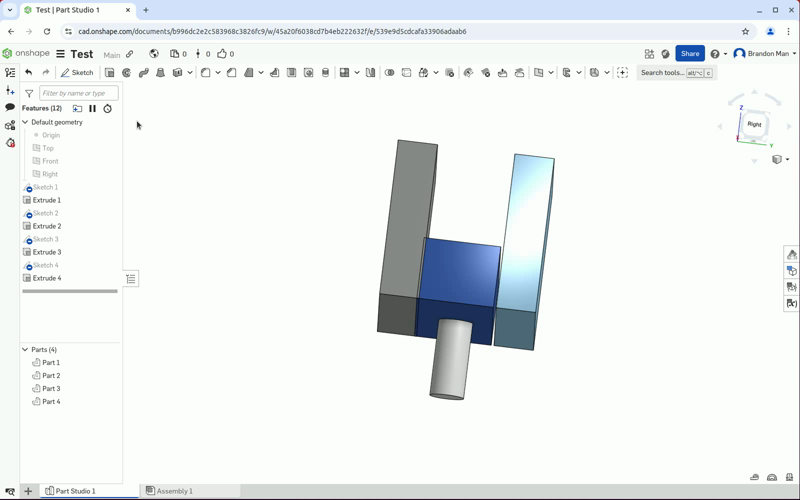
key(right, 3)
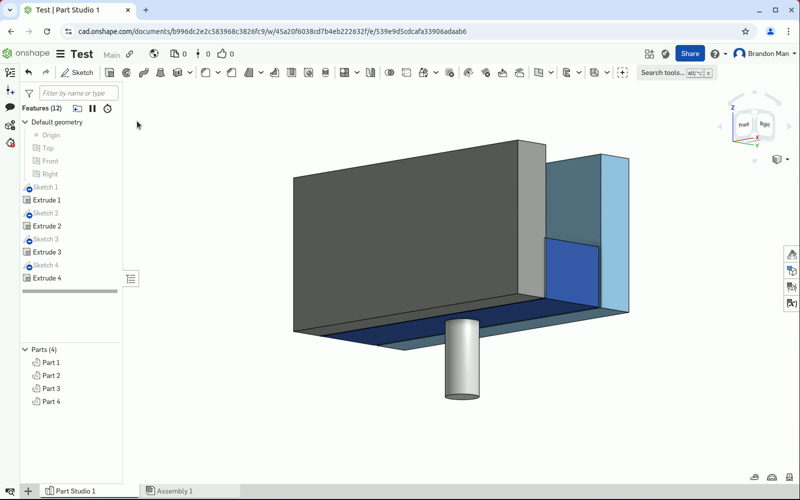
key(down, 3)
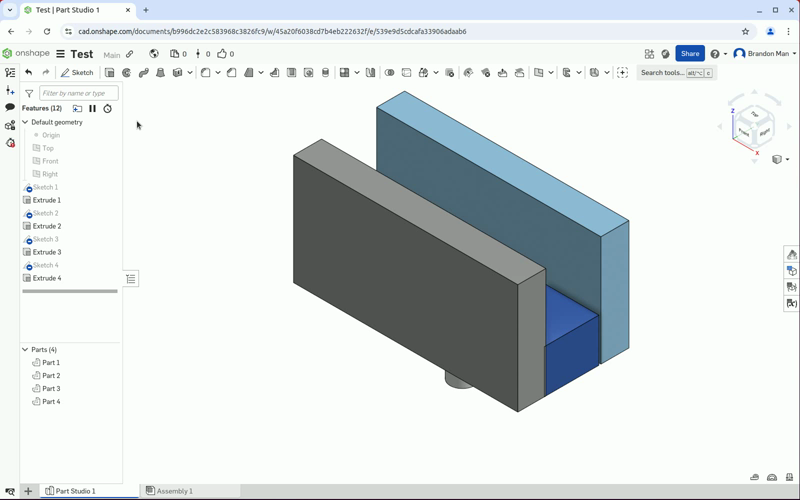
mouse_move(73, 189)
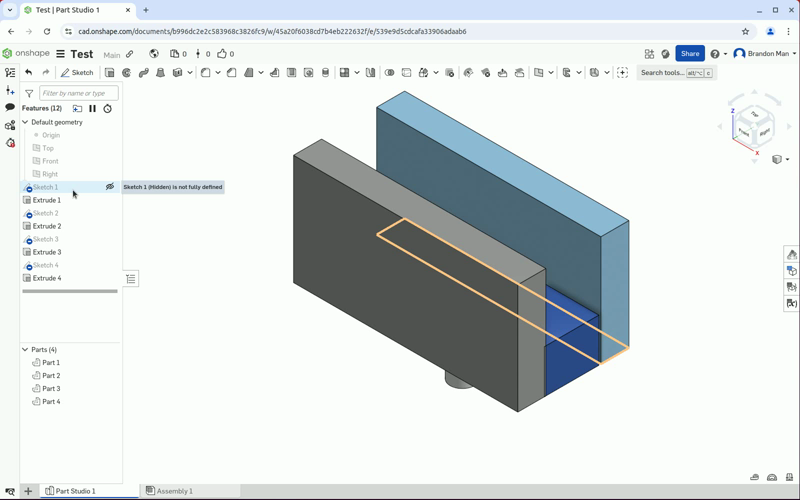
click(73, 189)